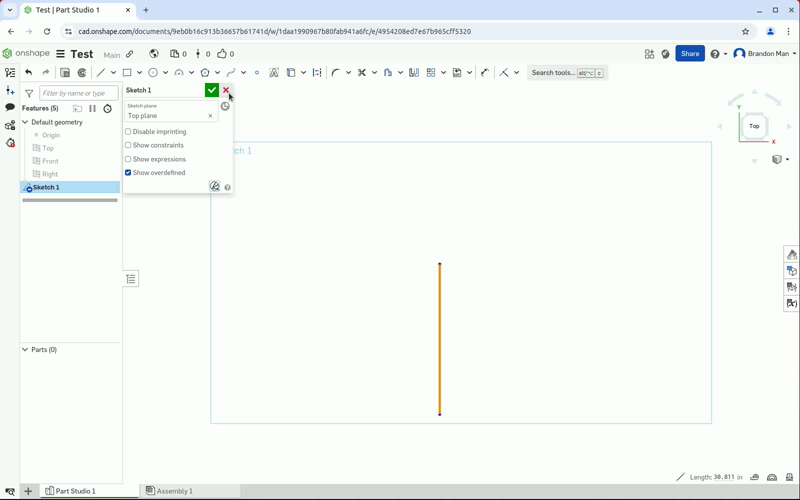
key(shift+h)
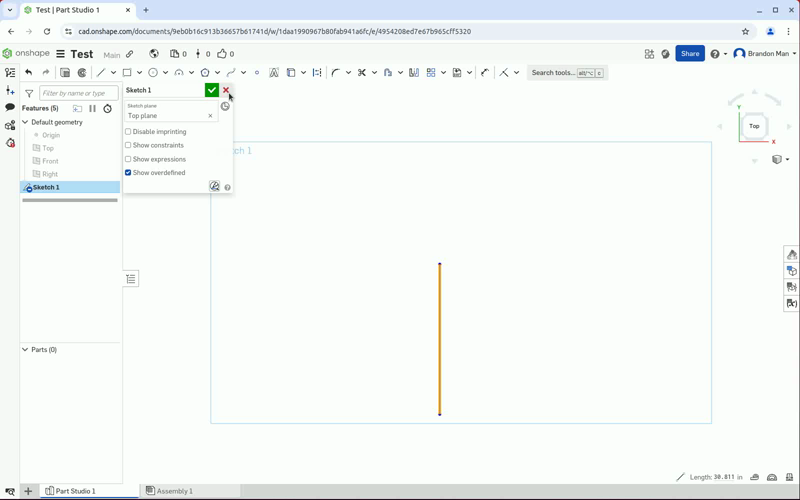
key(shift+s)
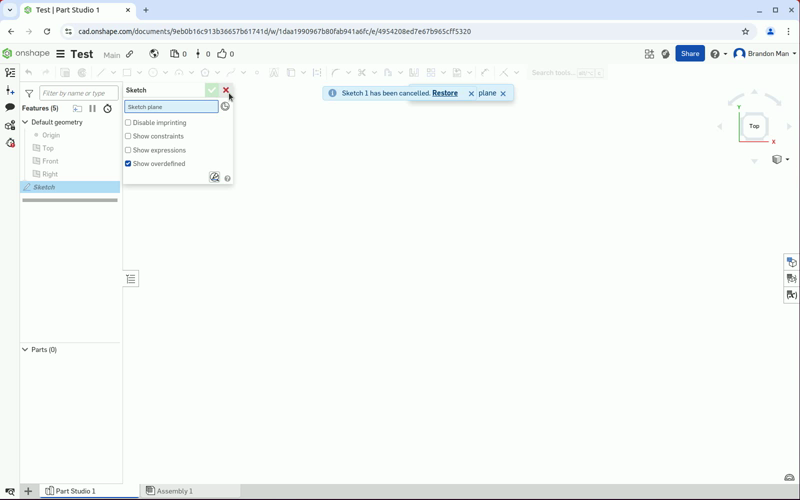
mouse_move(73, 150)
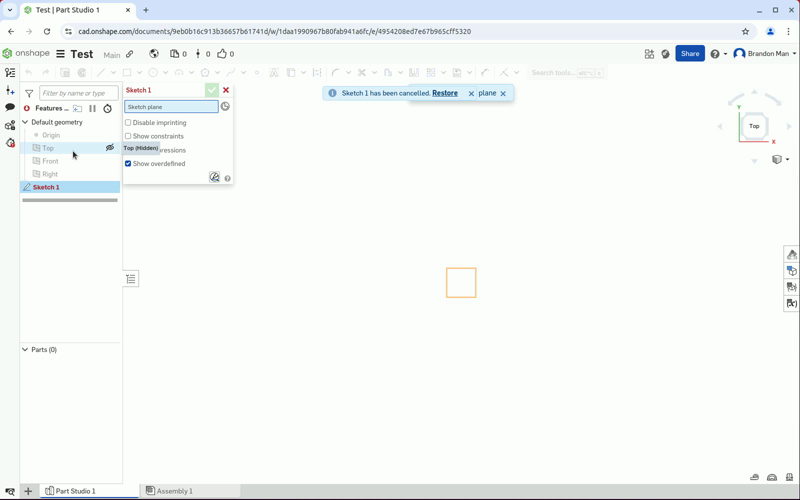
click(73, 150)
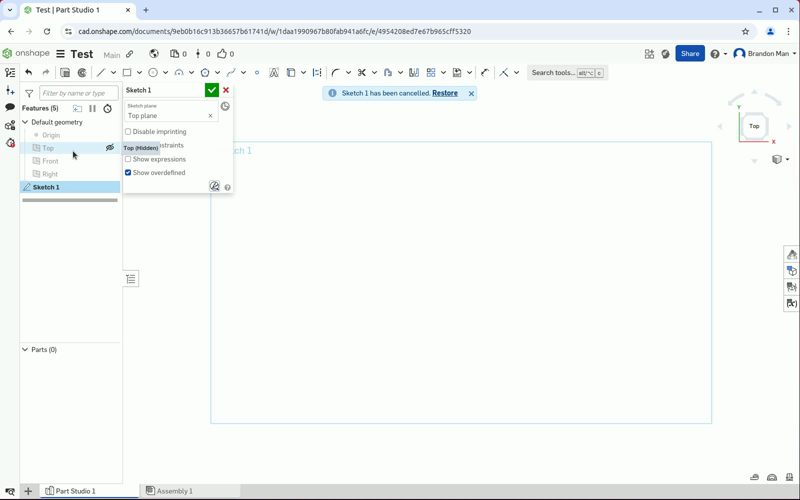
mouse_move(73, 352)
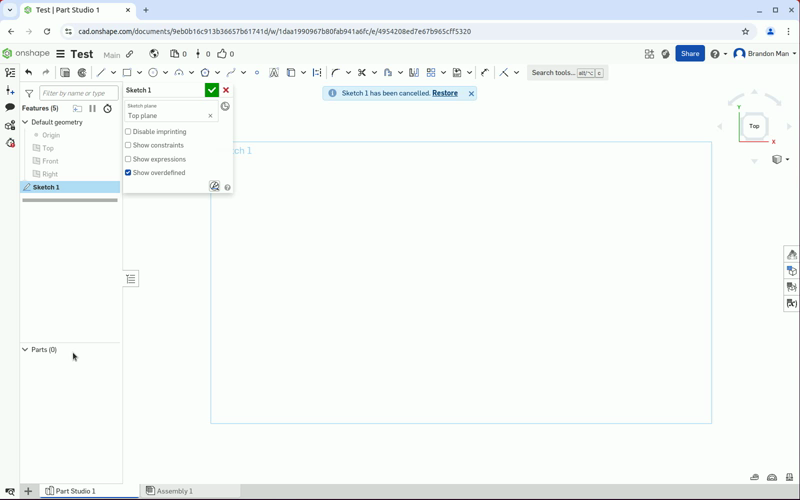
key(y)
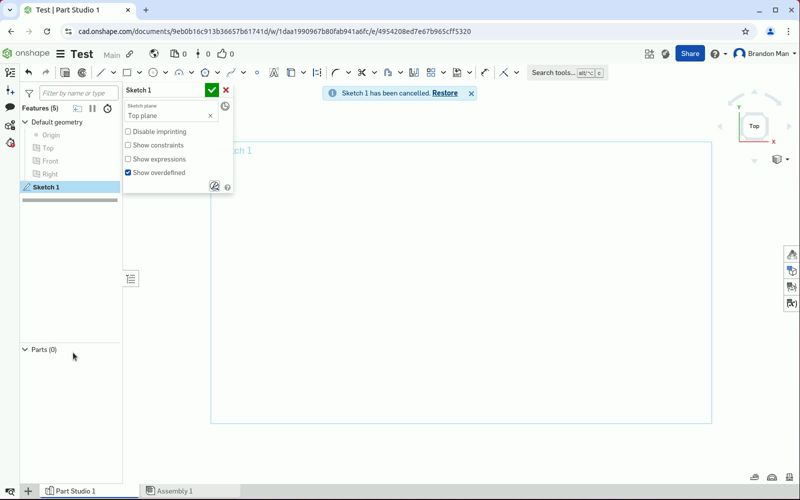
key(c)
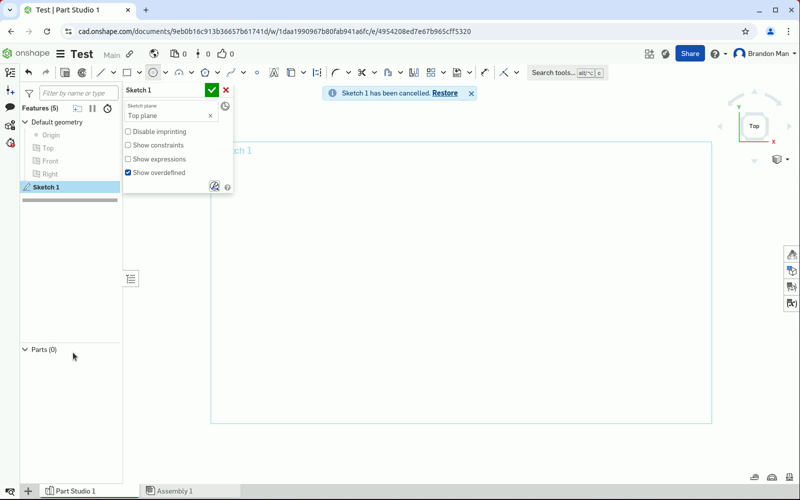
key_down(shift)
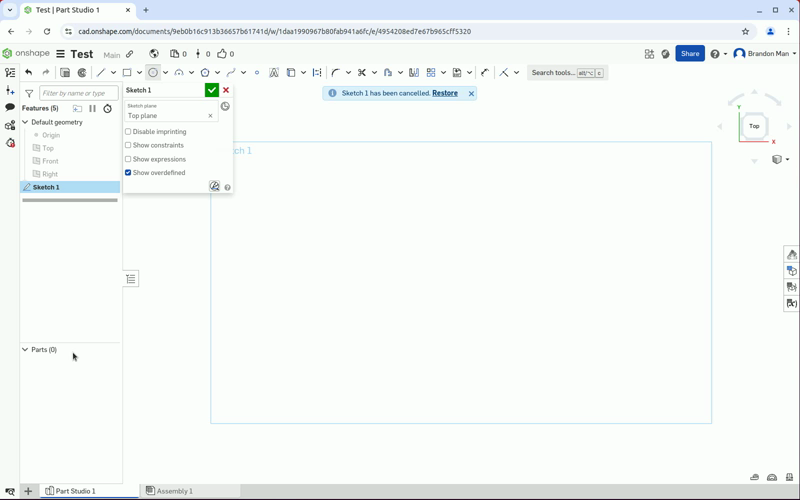
mouse_move(461, 282)
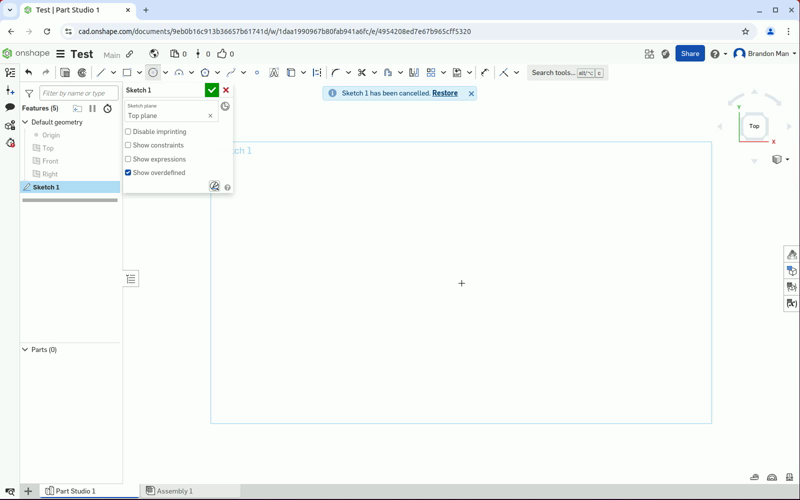
click(461, 282)
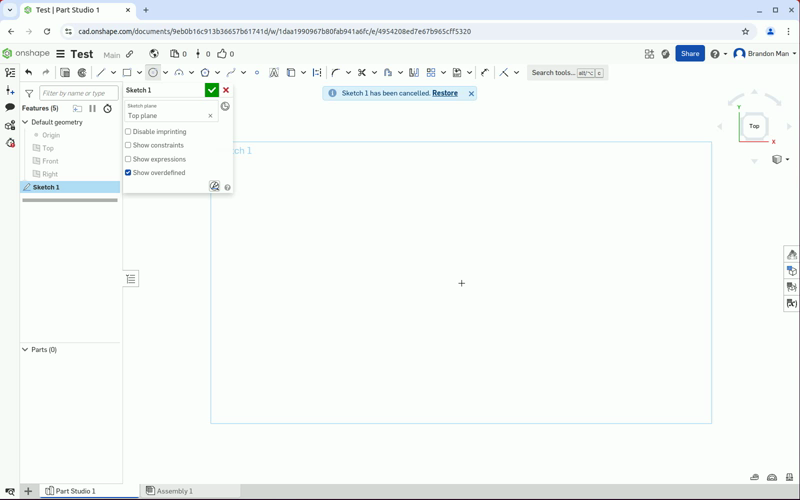
key_up(shift)
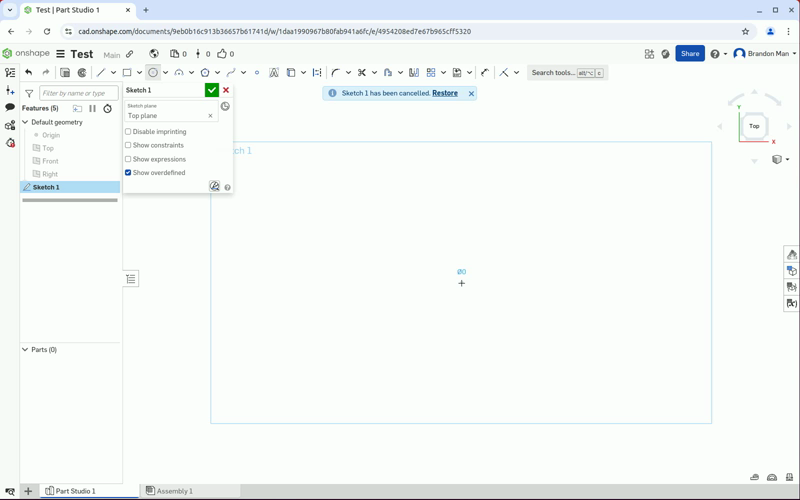
mouse_move(508, 282)
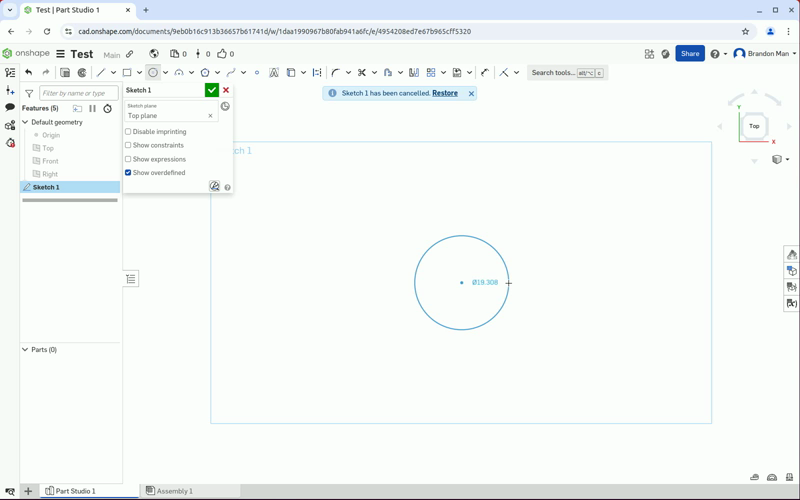
click(508, 282)
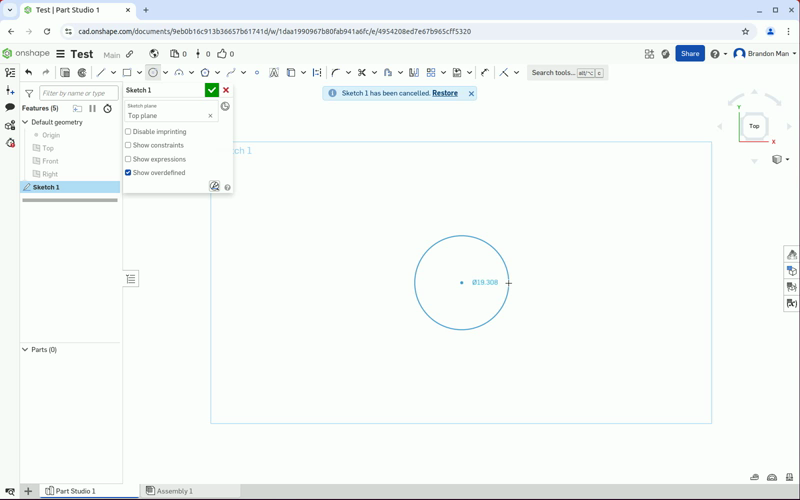
key(esc)
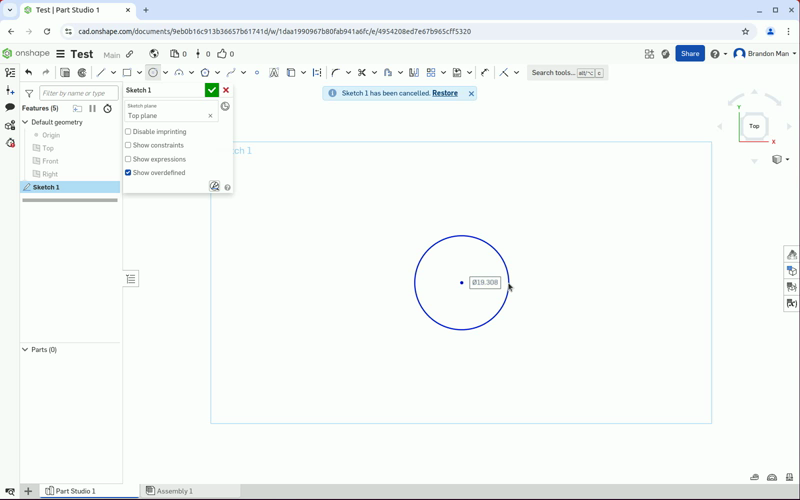
key(c)
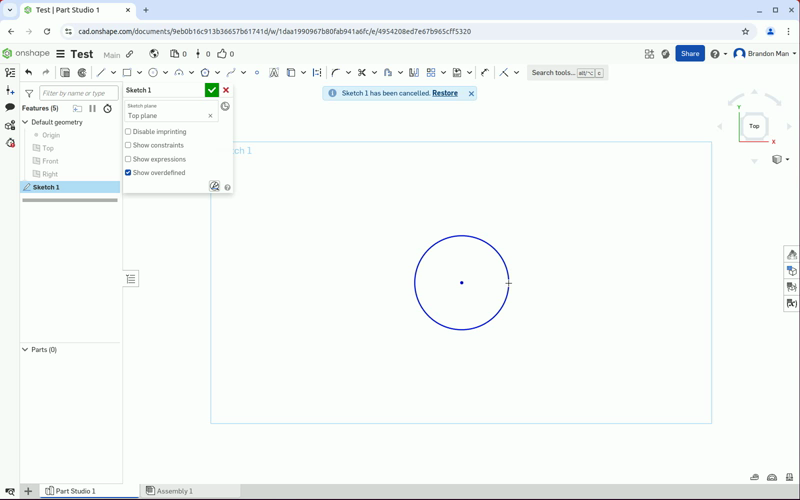
key_down(shift)
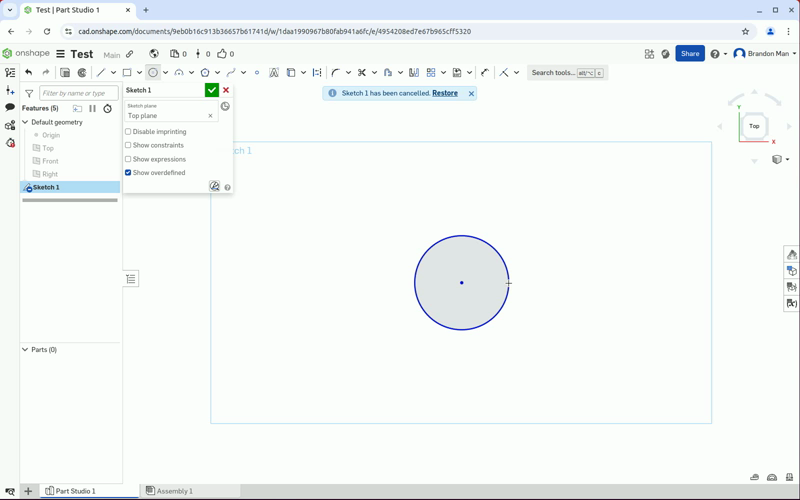
mouse_move(461, 282)
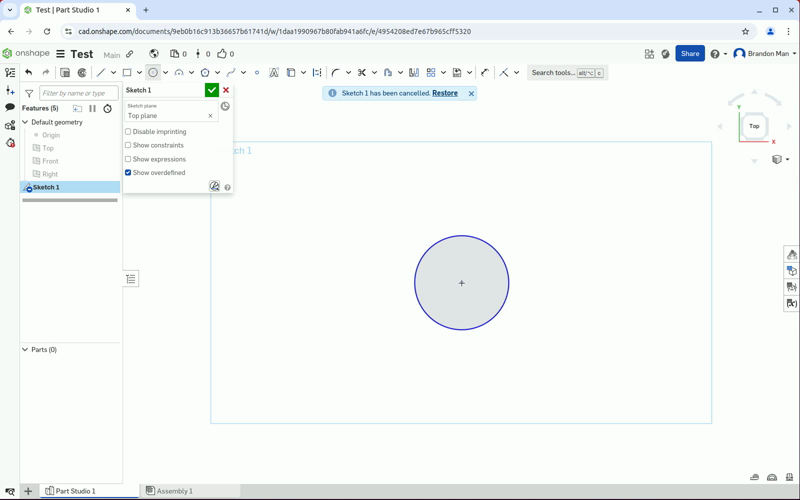
click(461, 282)
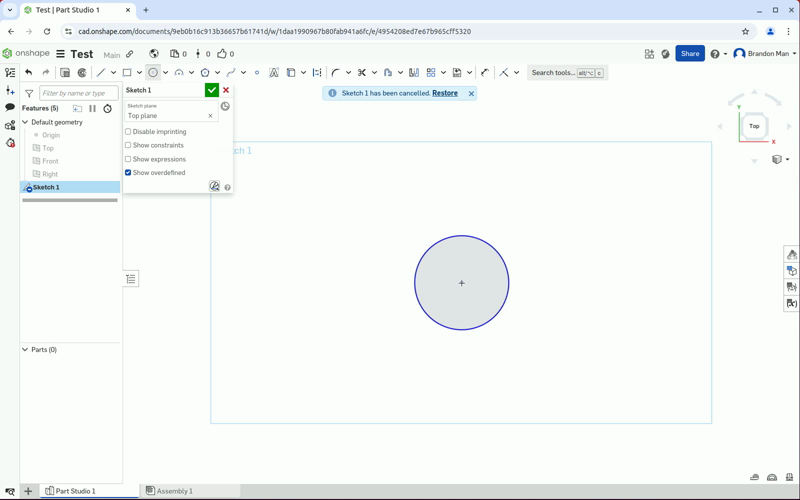
key_up(shift)
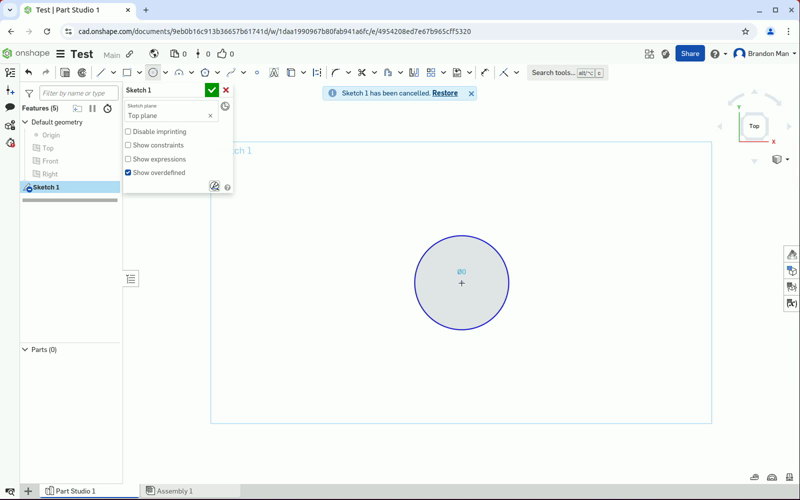
mouse_move(487, 282)
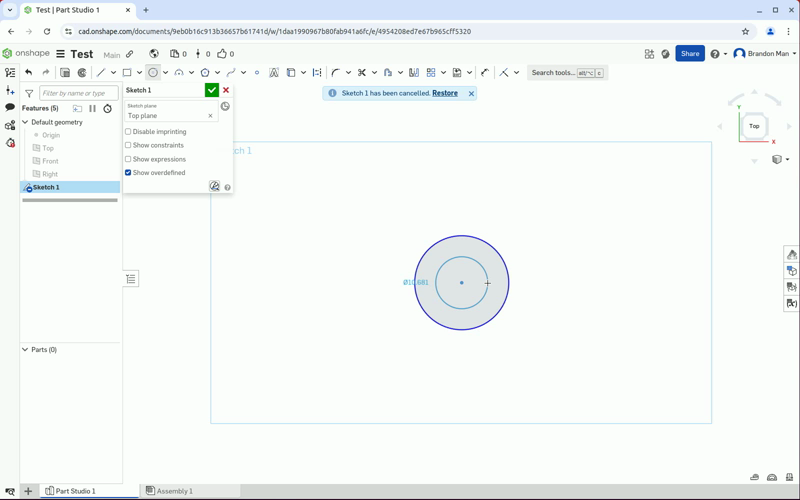
click(487, 282)
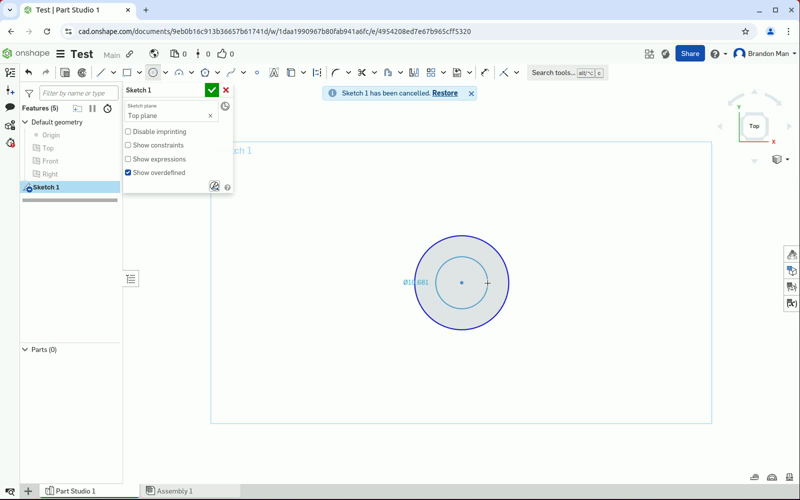
key(esc)
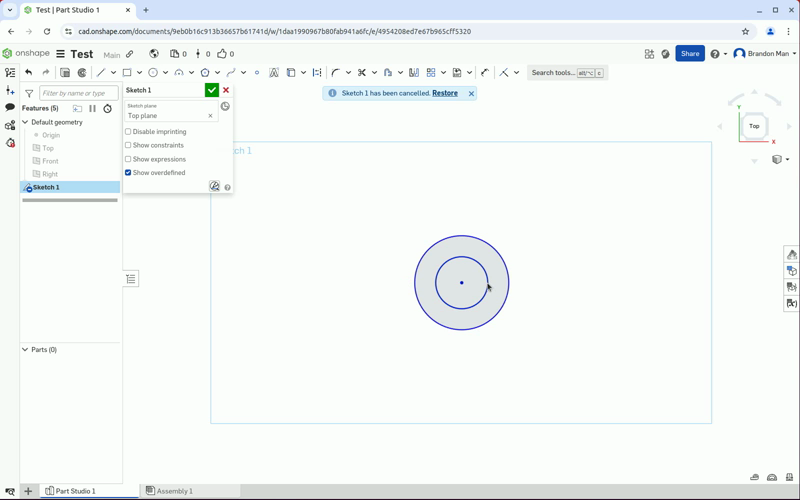
mouse_move(493, 275)
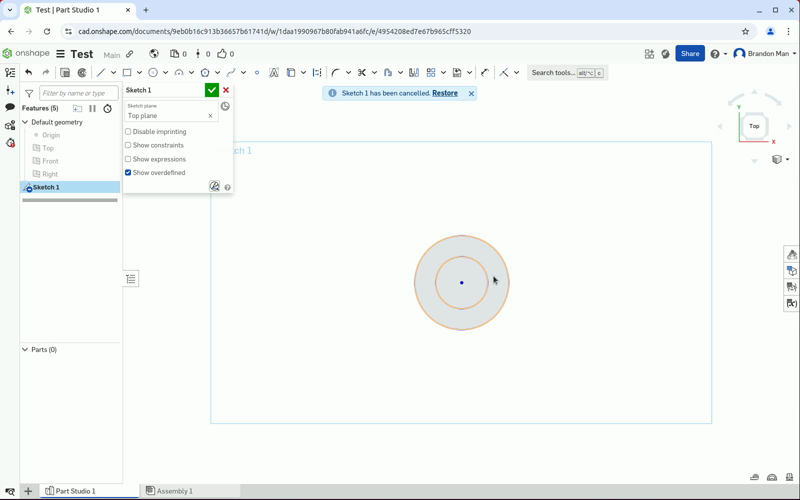
click(493, 275)
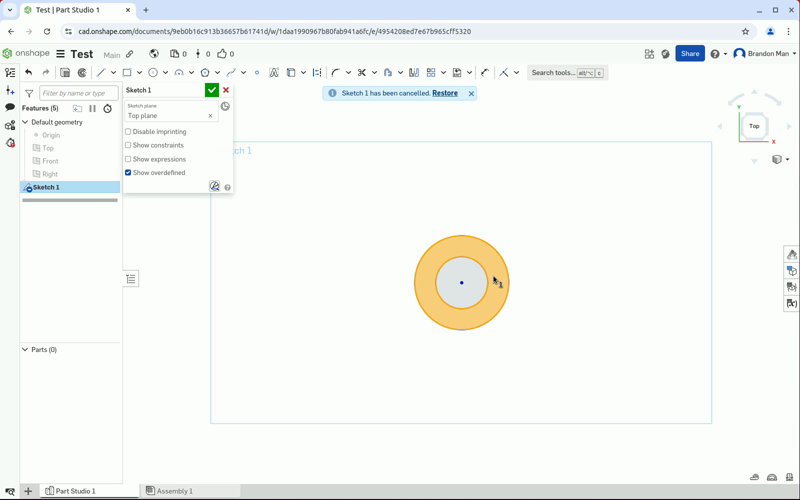
mouse_move(73, 352)
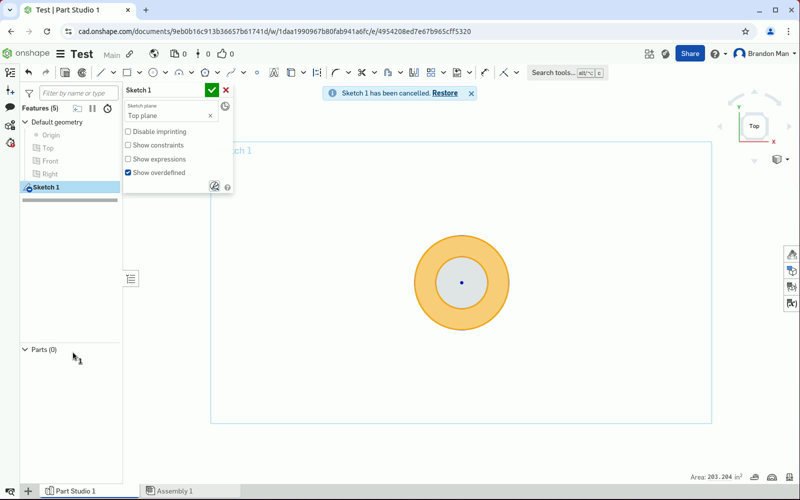
key(shift+y)
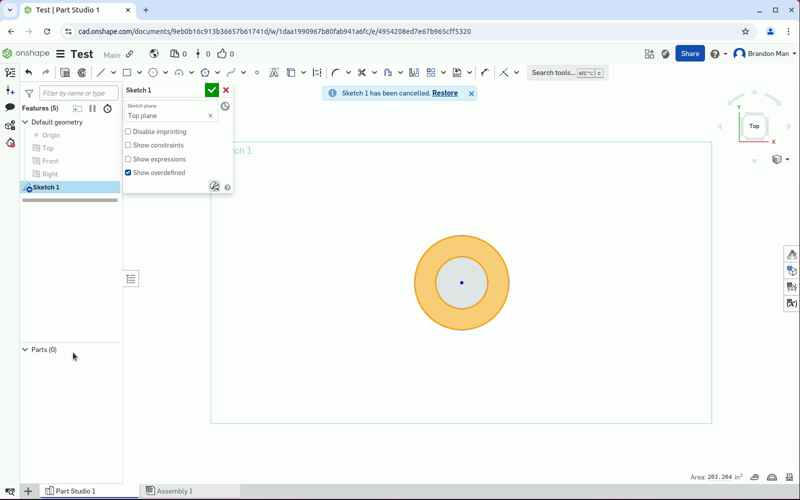
key(shift+e)
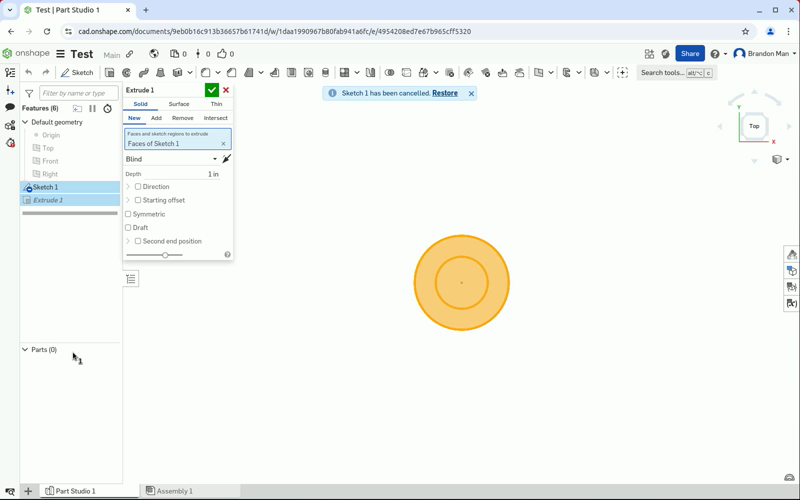
mouse_move(143, 106)
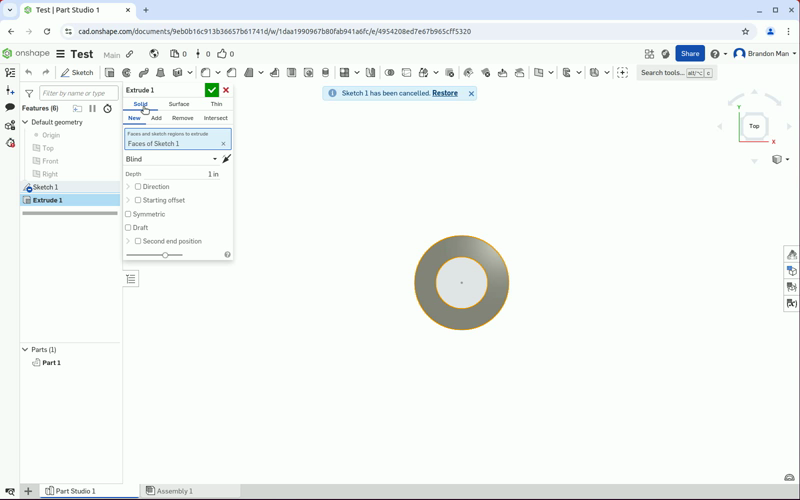
click(143, 106)
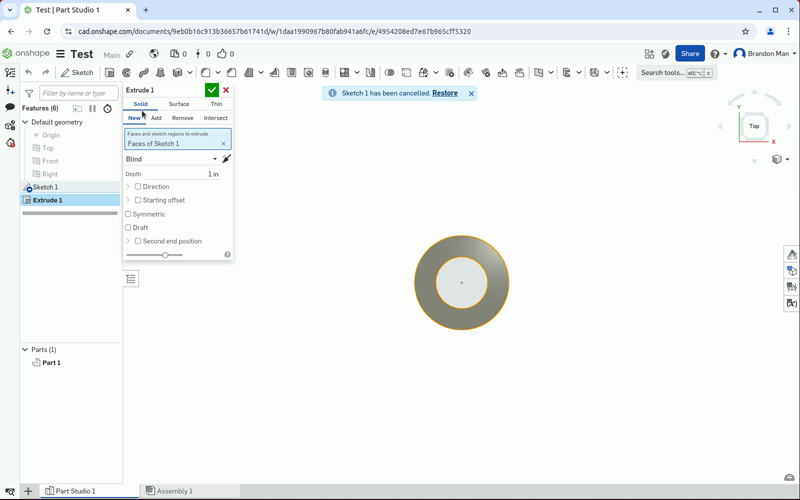
mouse_move(137, 120)
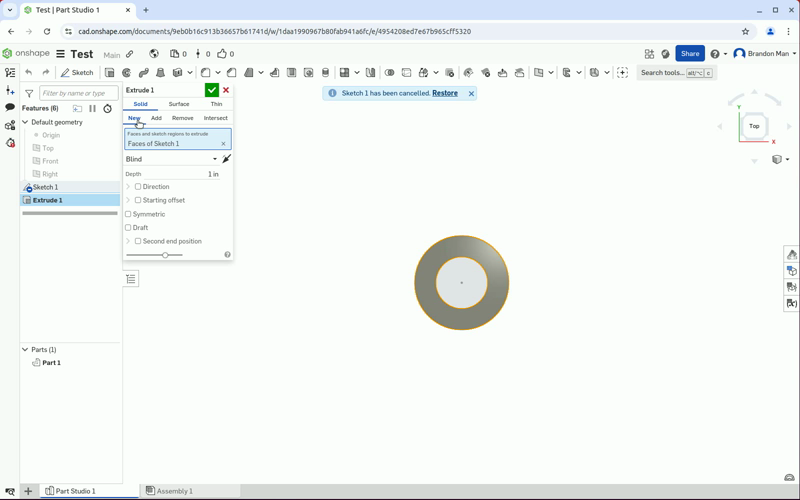
click(137, 120)
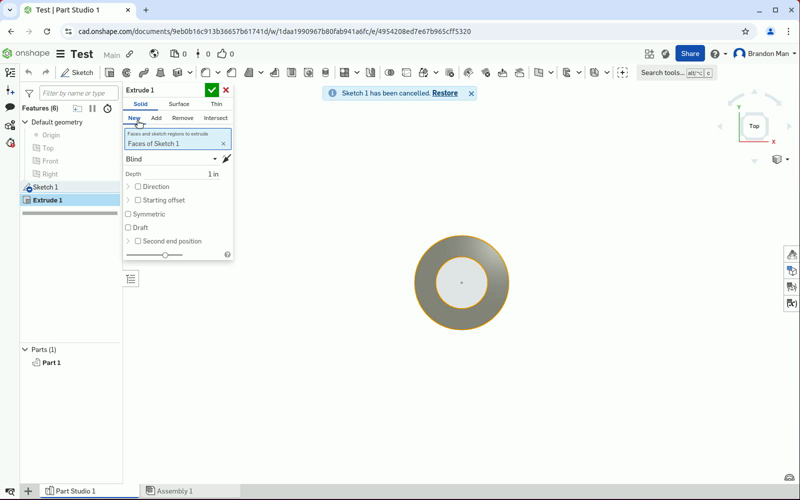
key(tab, 4)
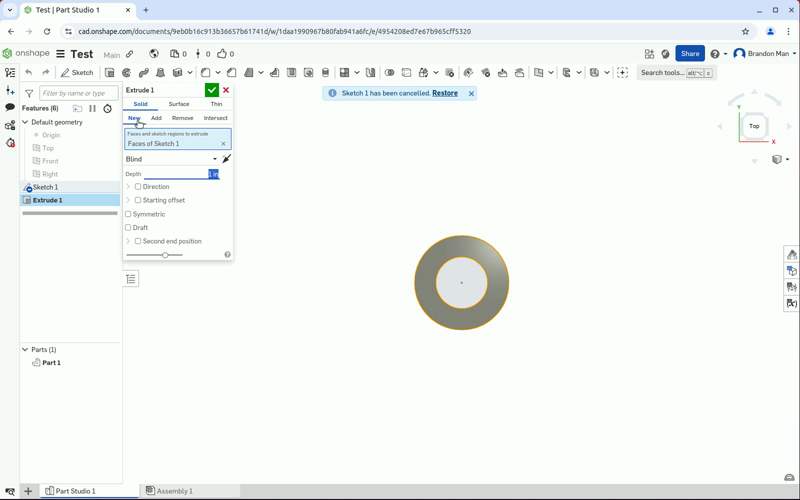
text(-8.425)
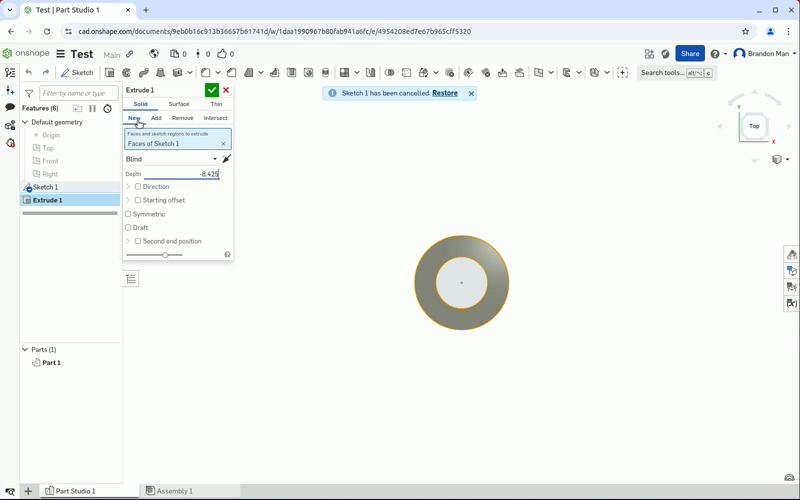
key(enter)
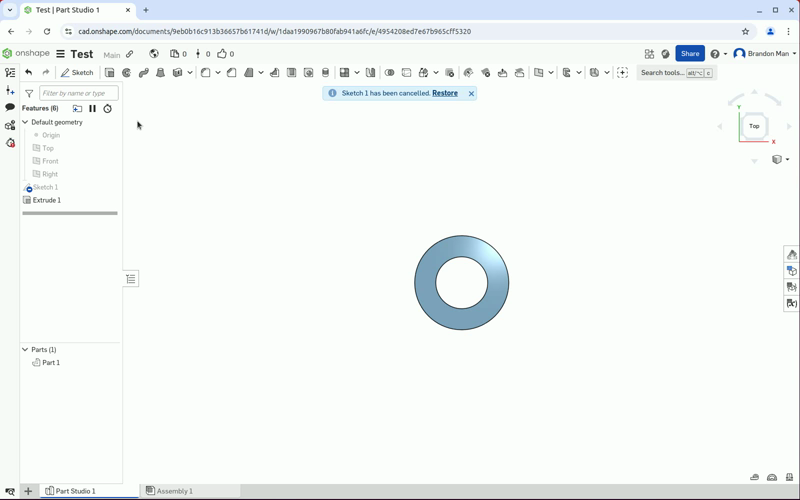
key(shift+h)
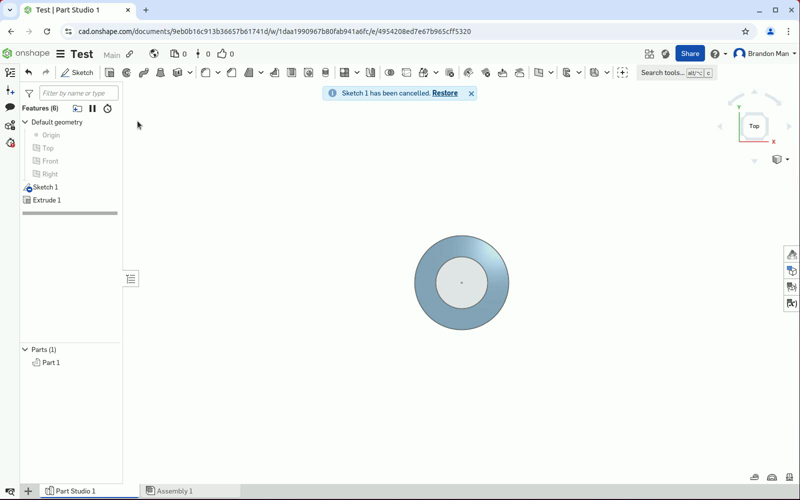
key(shift+h)
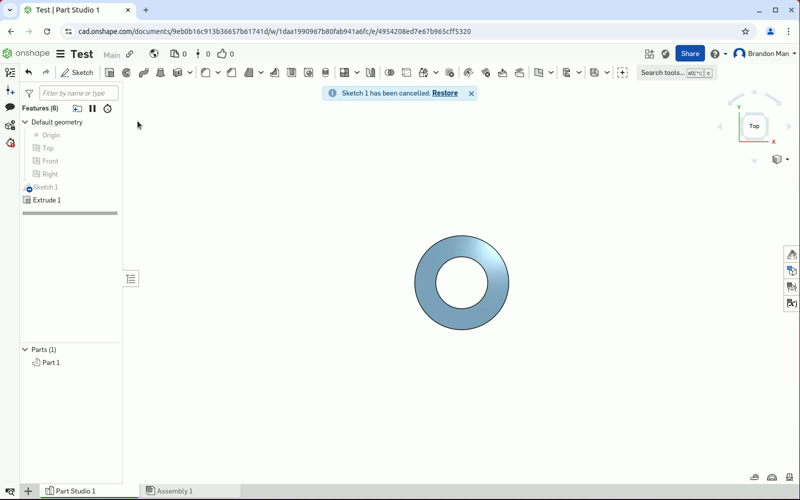
mouse_move(73, 189)
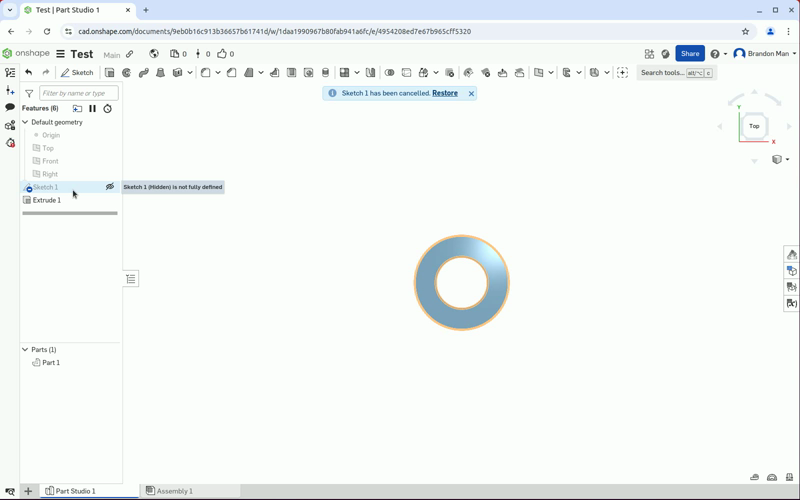
click(73, 189)
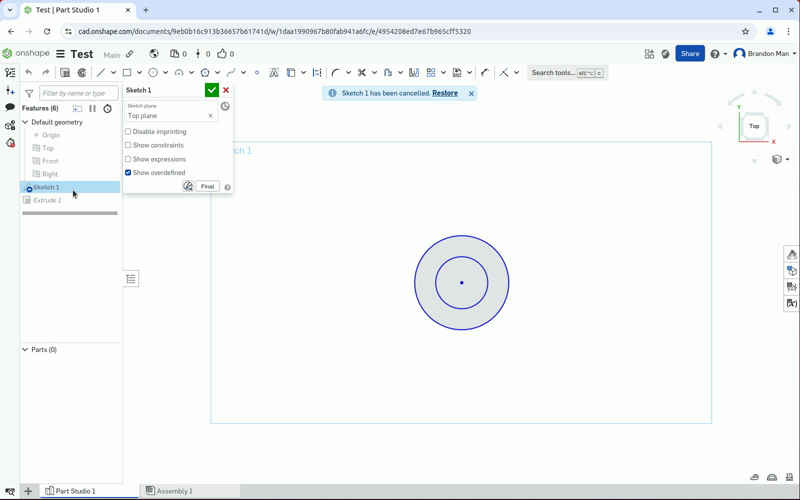
mouse_move(229, 92)
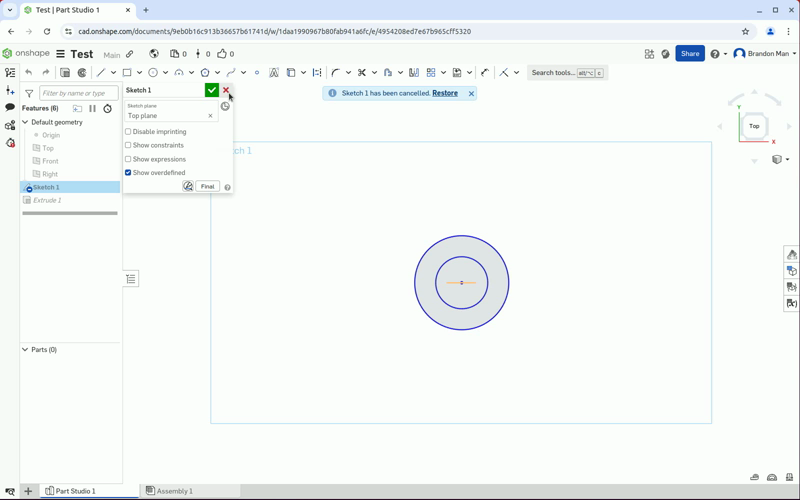
click(229, 92)
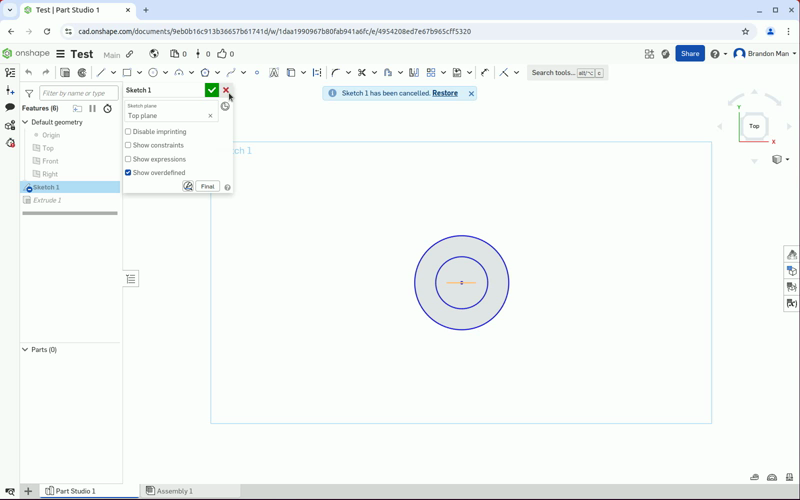
key(shift+s)
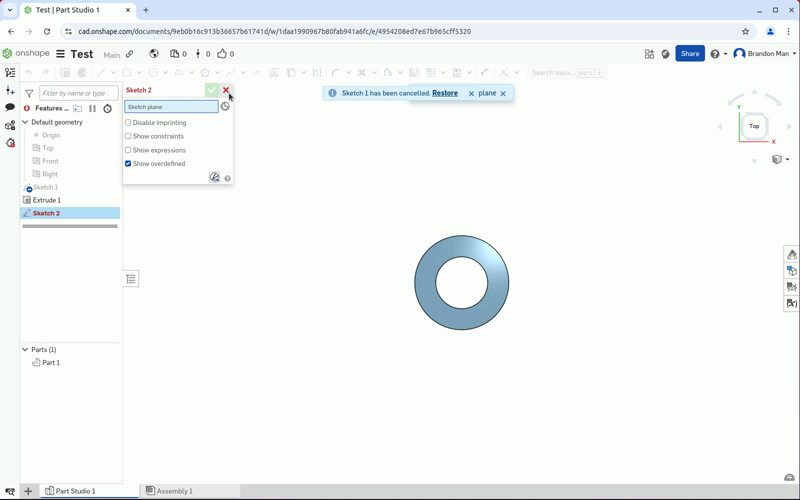
mouse_move(73, 150)
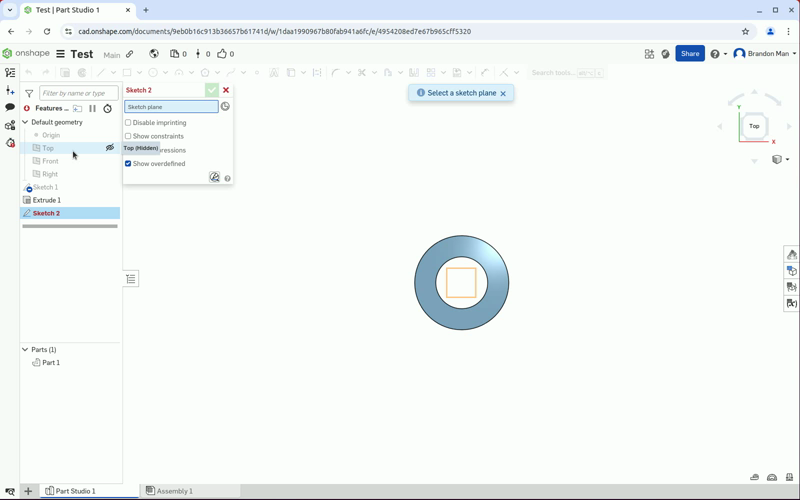
click(73, 150)
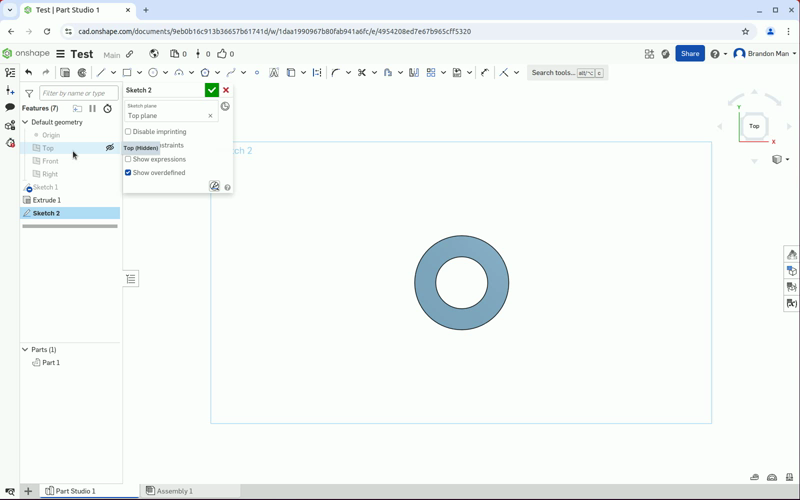
mouse_move(73, 352)
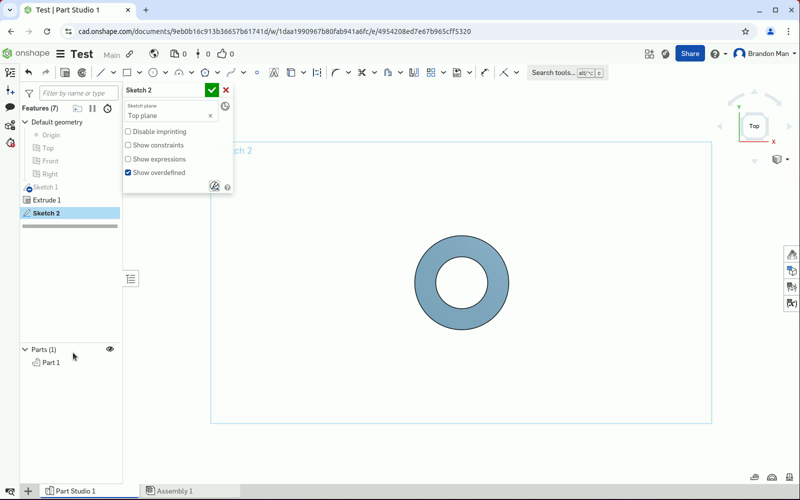
key(y)
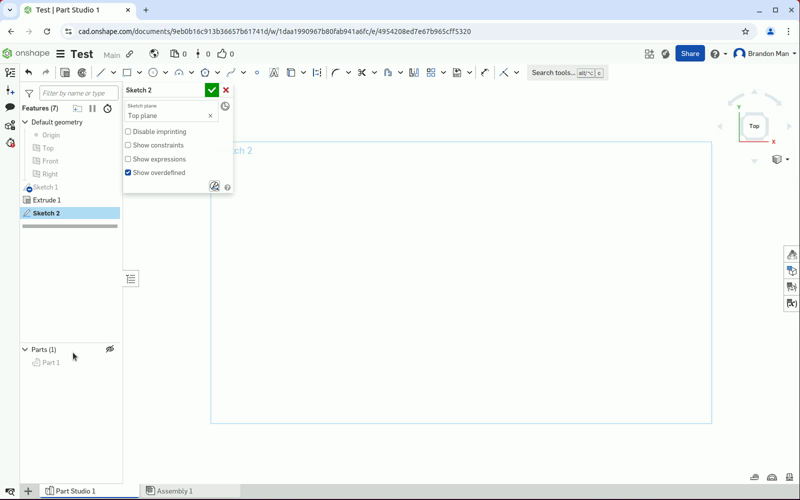
key(c)
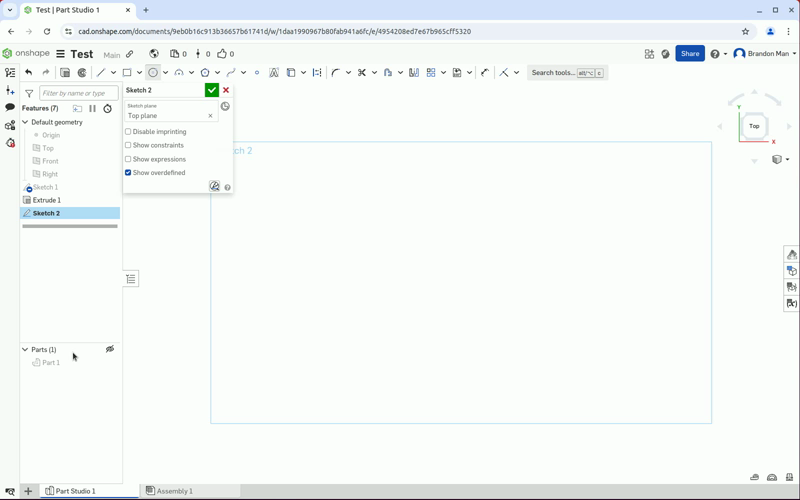
key_down(shift)
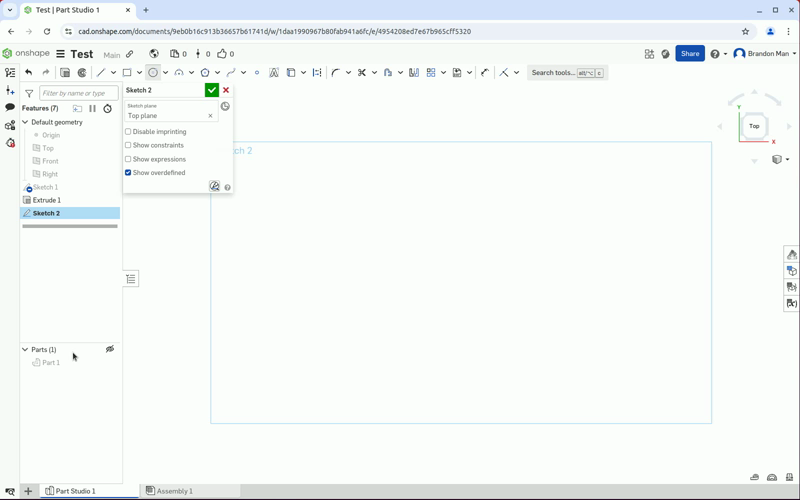
mouse_move(543, 282)
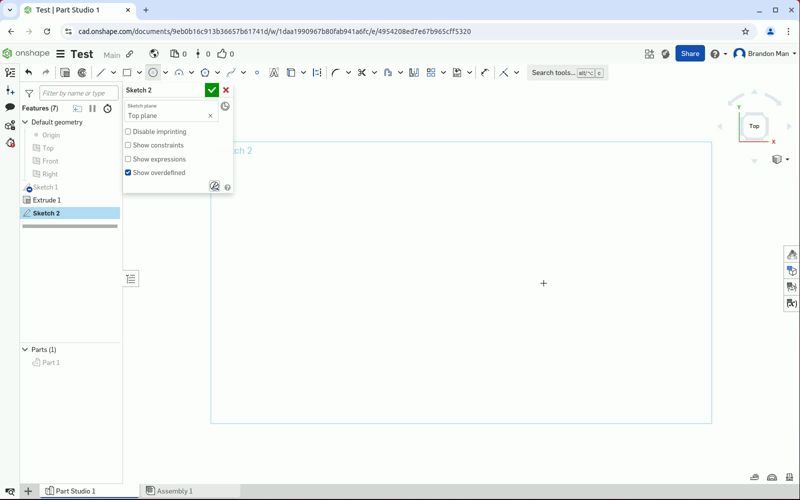
click(543, 282)
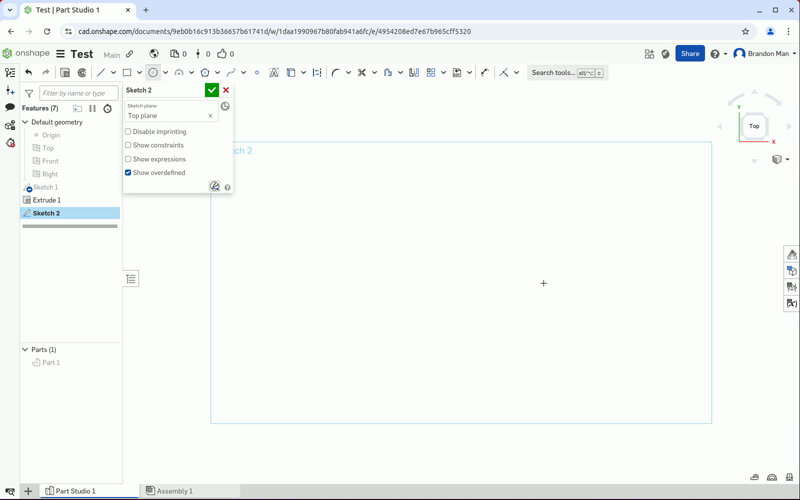
key_up(shift)
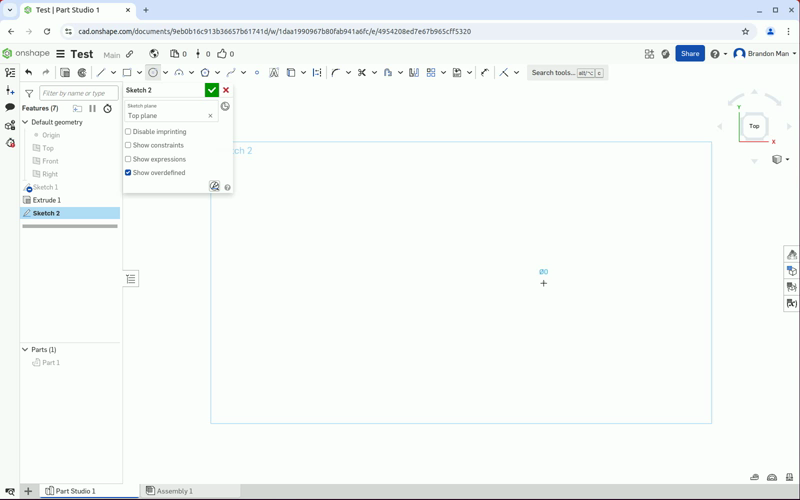
mouse_move(574, 282)
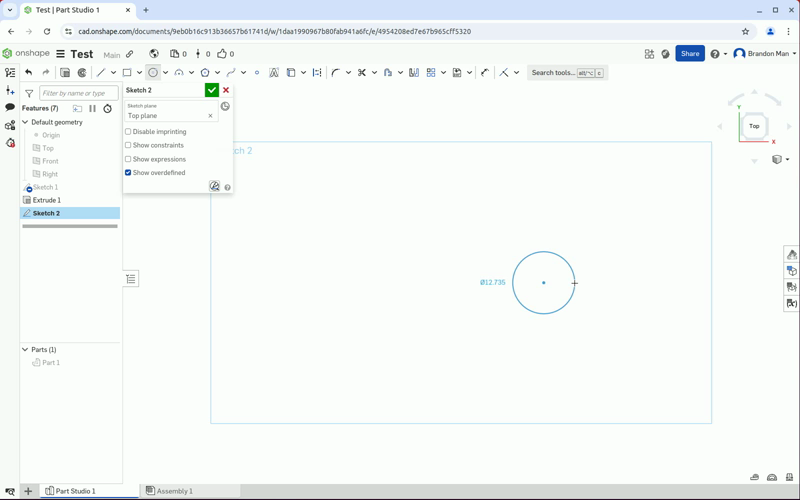
click(574, 282)
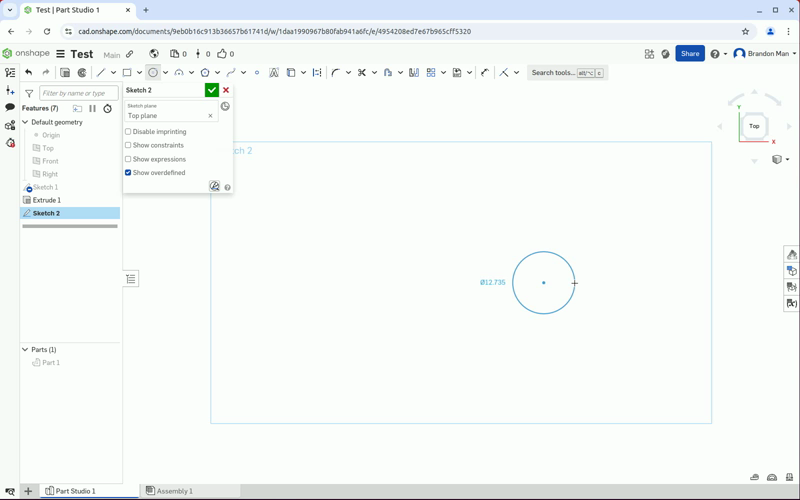
key(esc)
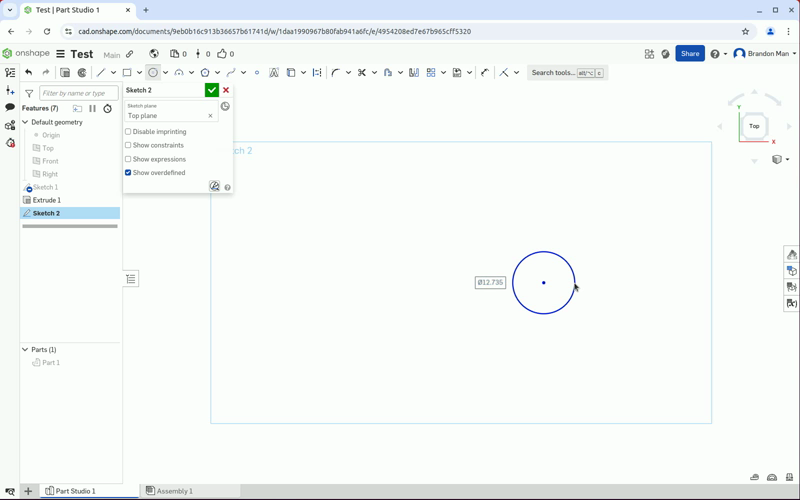
key(c)
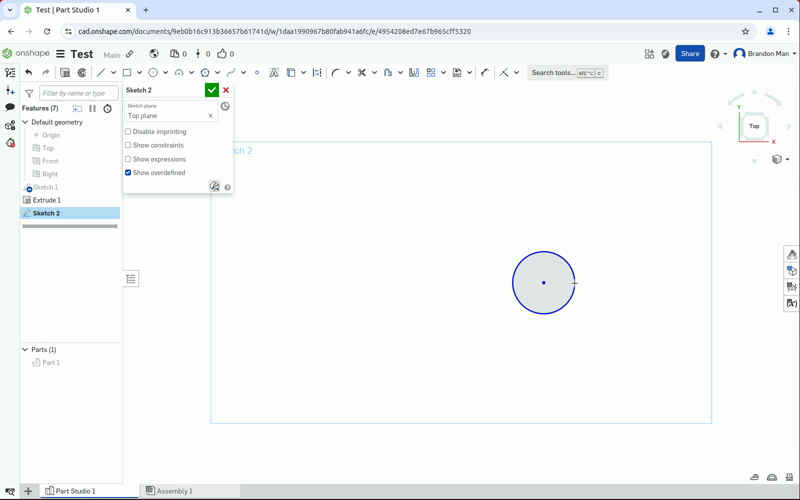
key_down(shift)
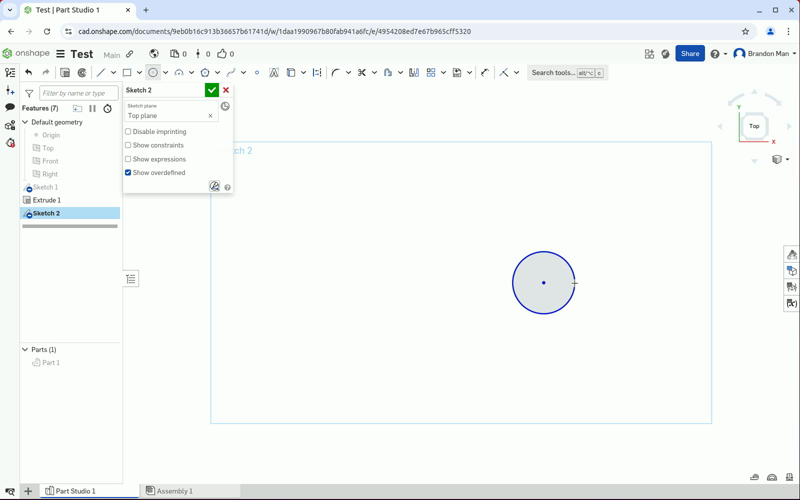
mouse_move(543, 282)
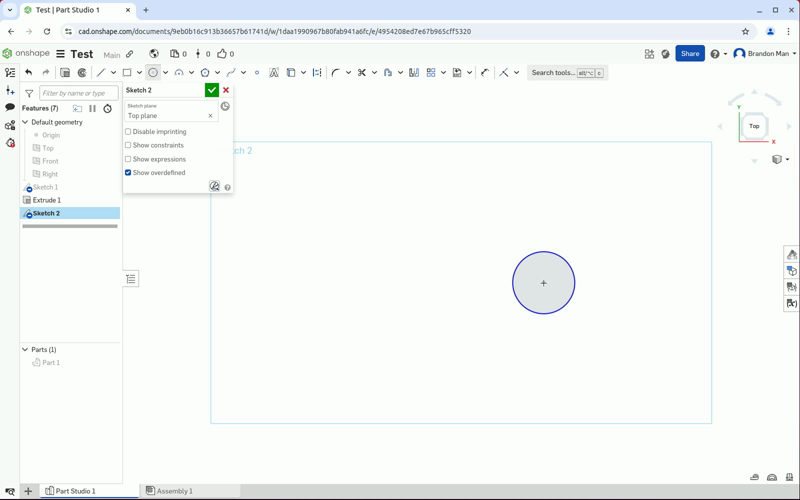
click(543, 282)
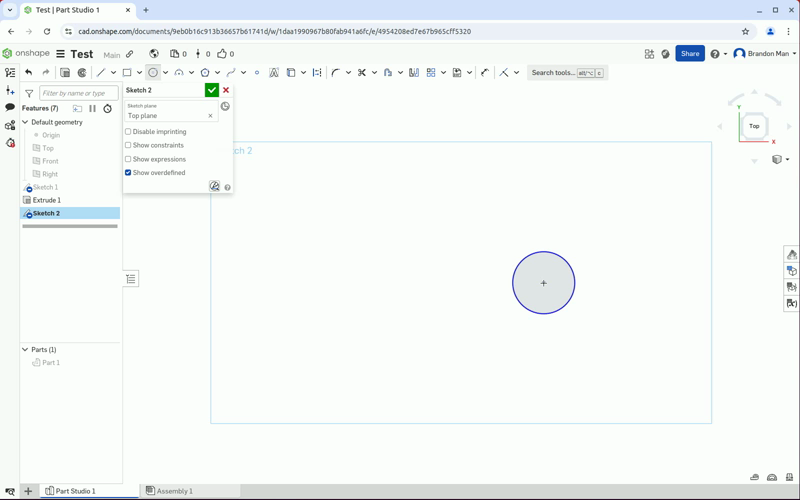
key_up(shift)
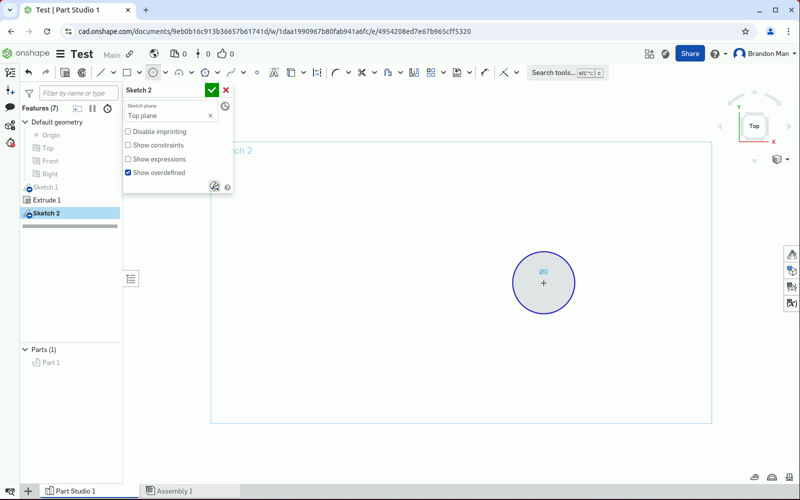
mouse_move(559, 282)
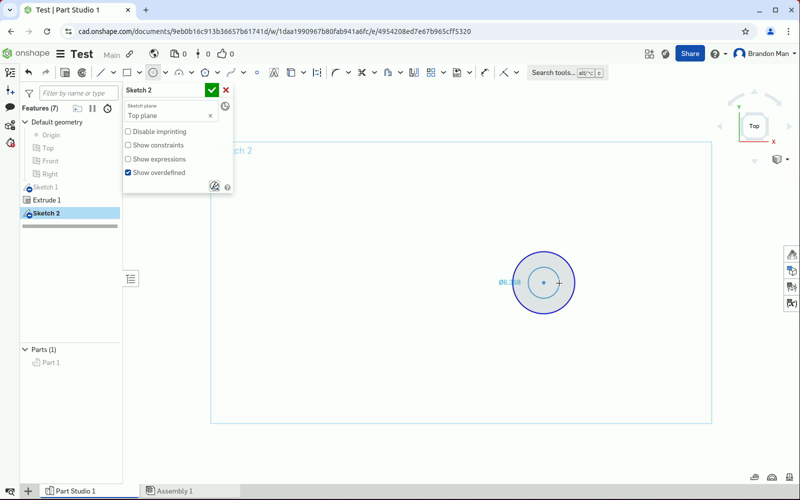
click(559, 282)
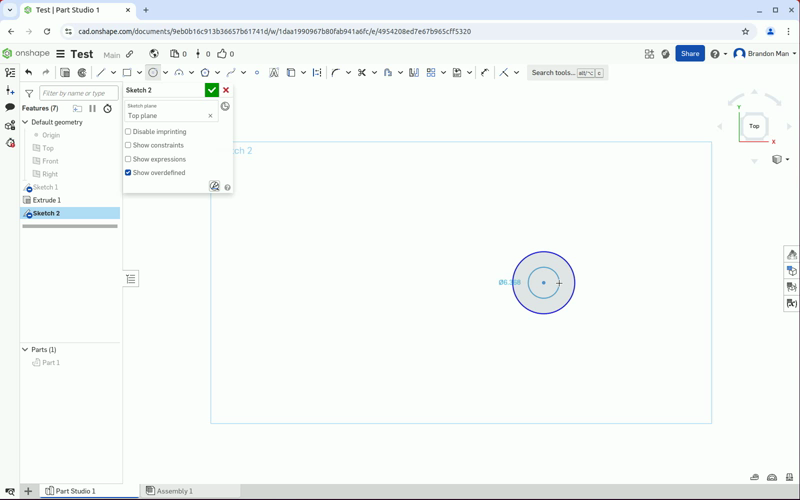
key(esc)
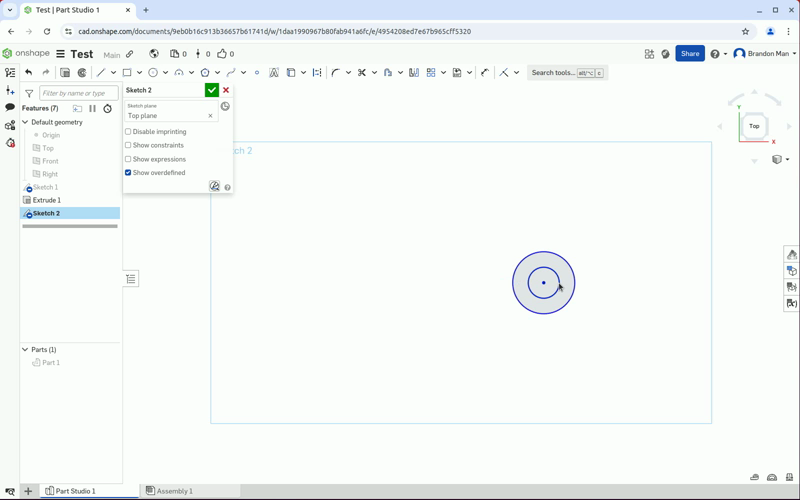
mouse_move(521, 278)
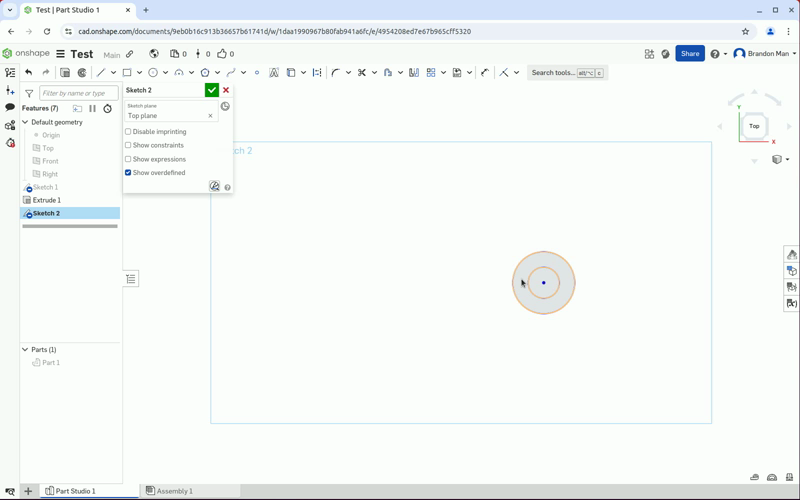
click(521, 278)
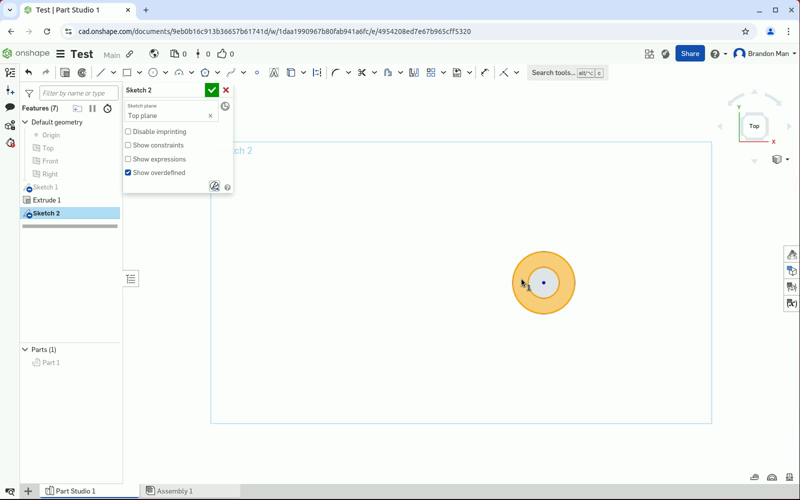
mouse_move(73, 352)
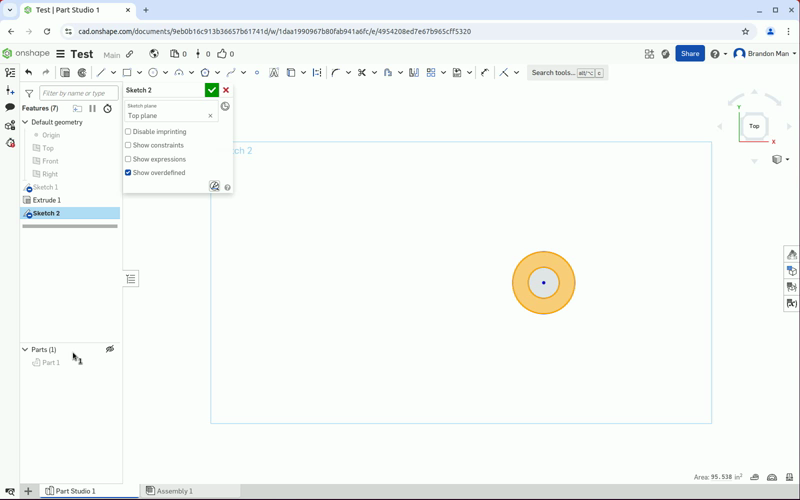
key(shift+y)
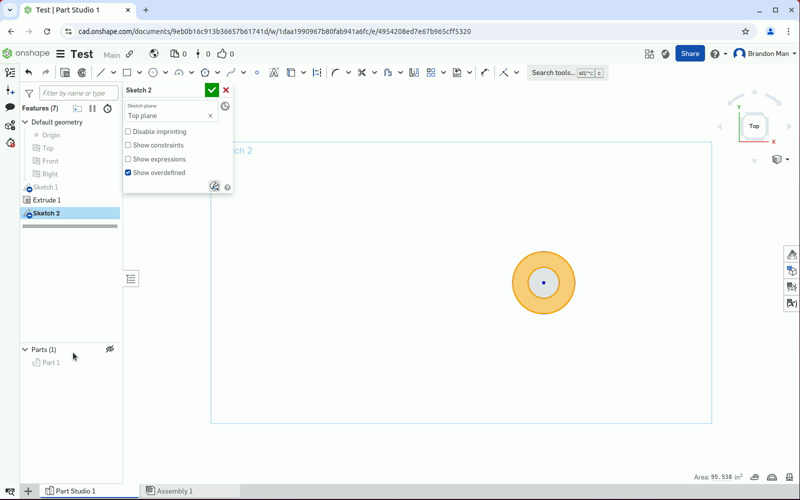
key(shift+e)
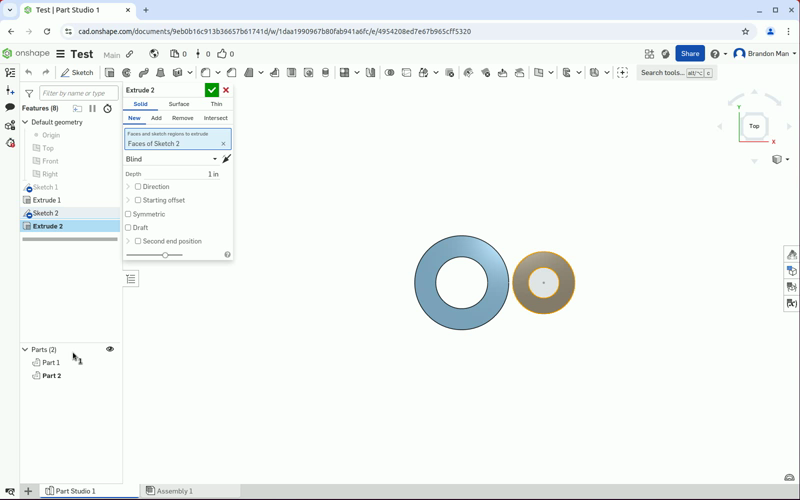
mouse_move(143, 106)
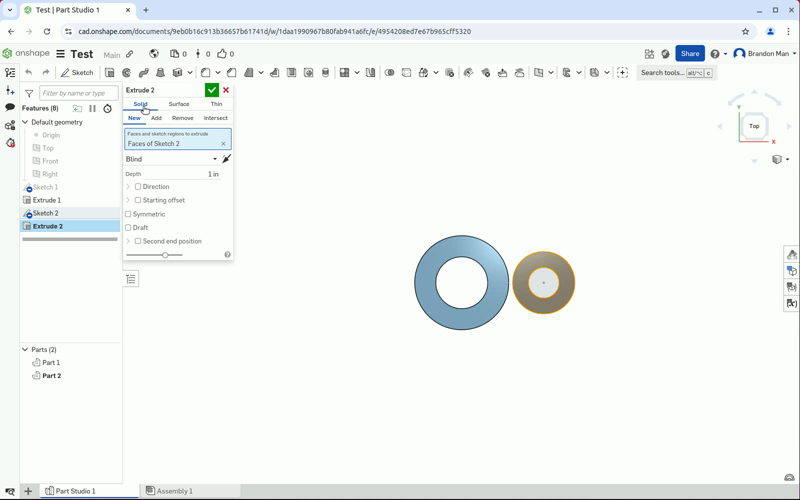
click(143, 106)
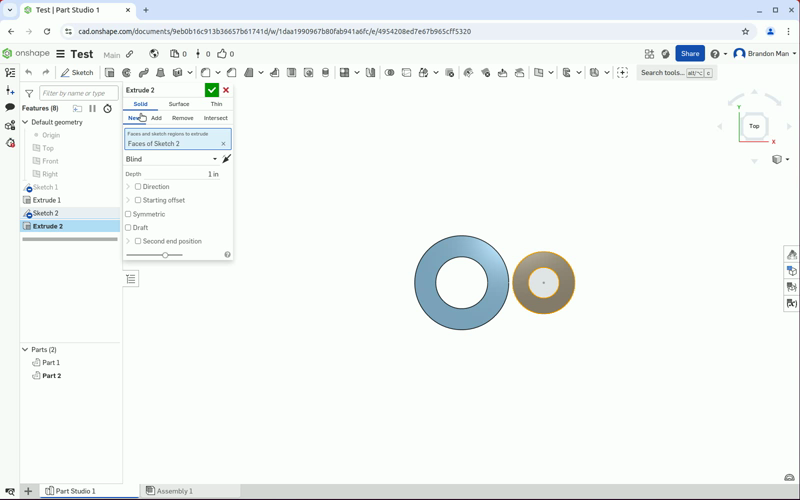
mouse_move(137, 120)
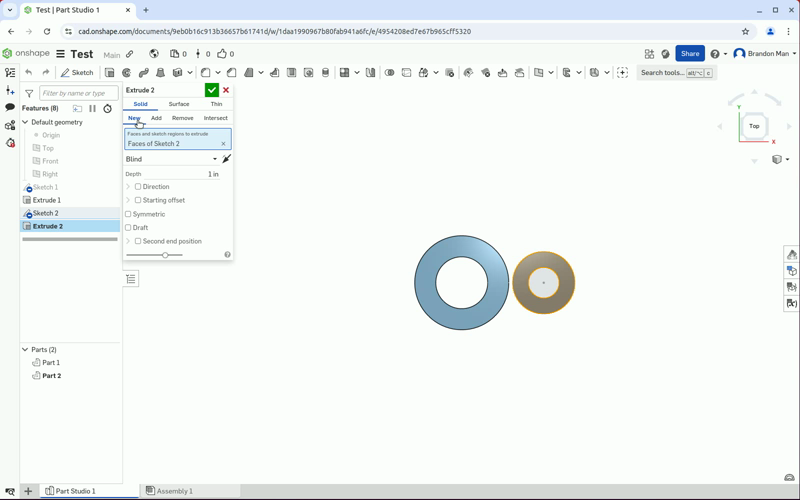
click(137, 120)
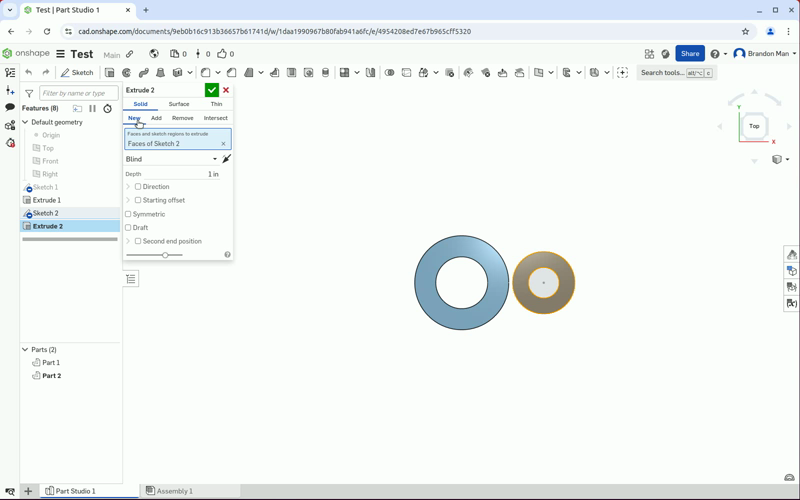
key(tab, 4)
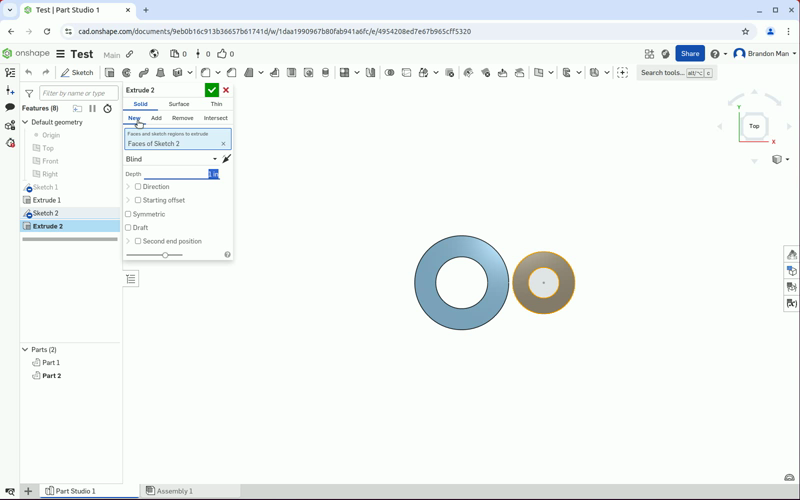
text(-8.425)
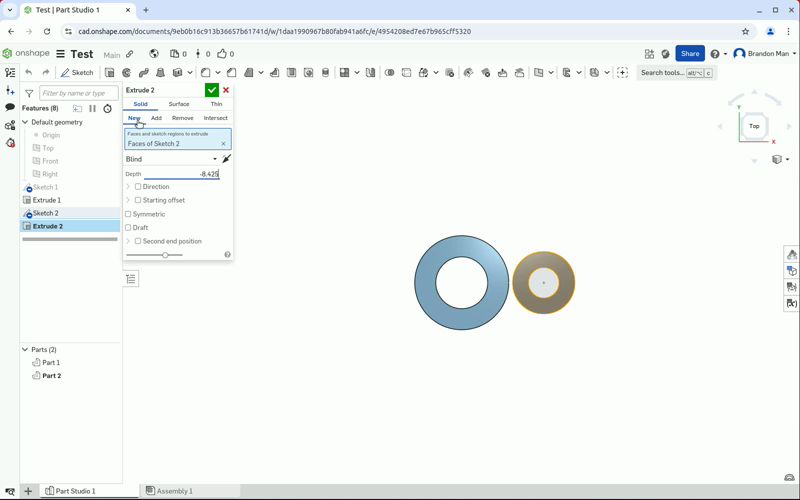
key(enter)
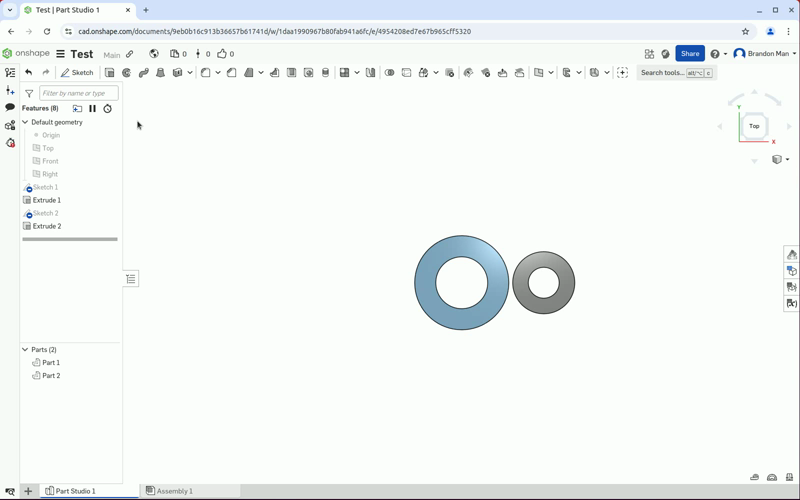
key(shift+h)
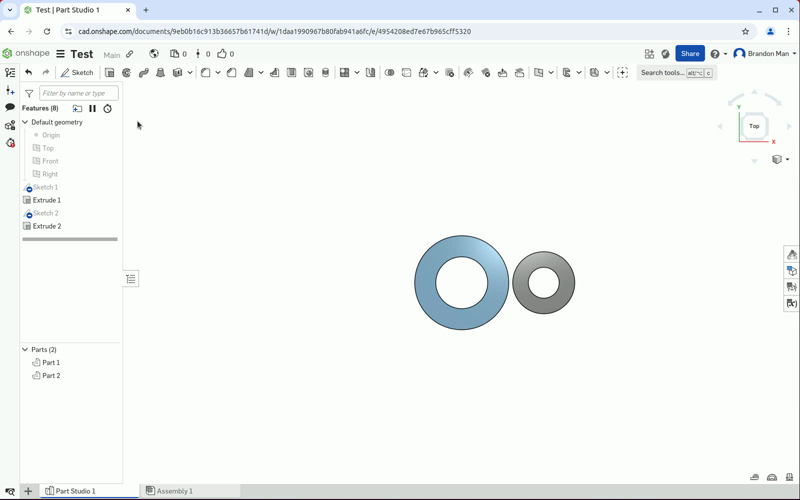
key(shift+h)
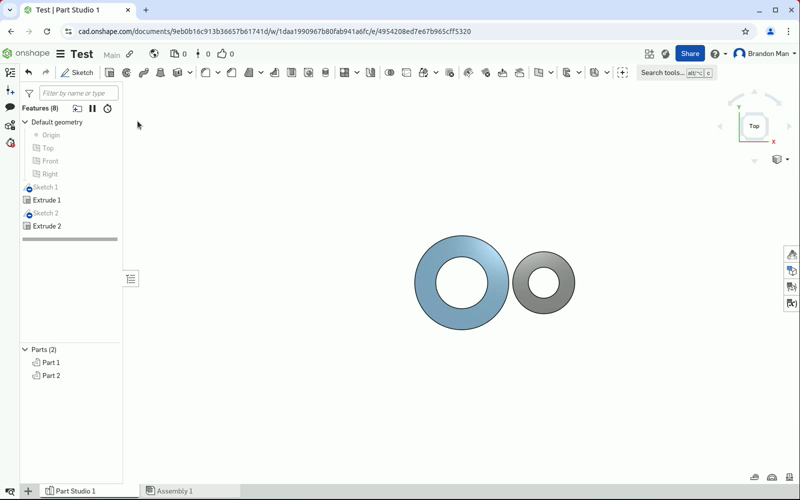
mouse_move(73, 189)
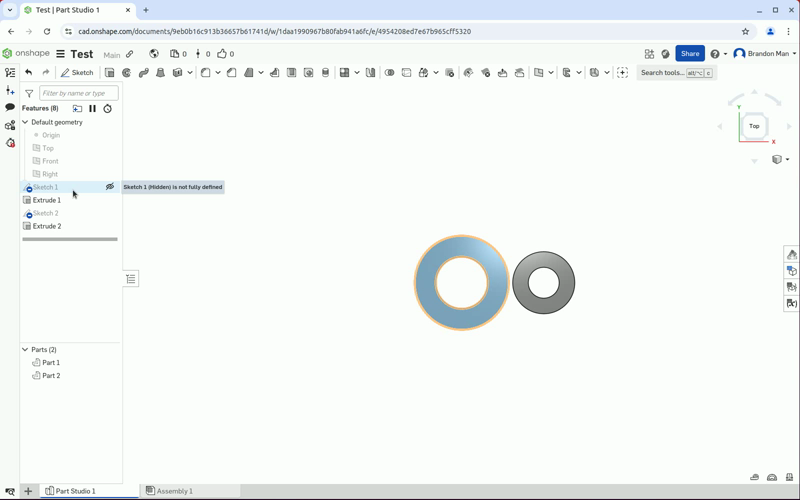
click(73, 189)
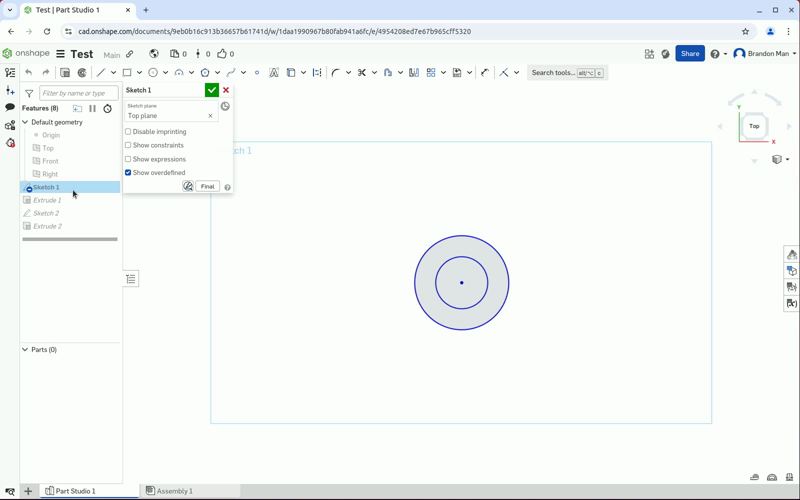
mouse_move(229, 92)
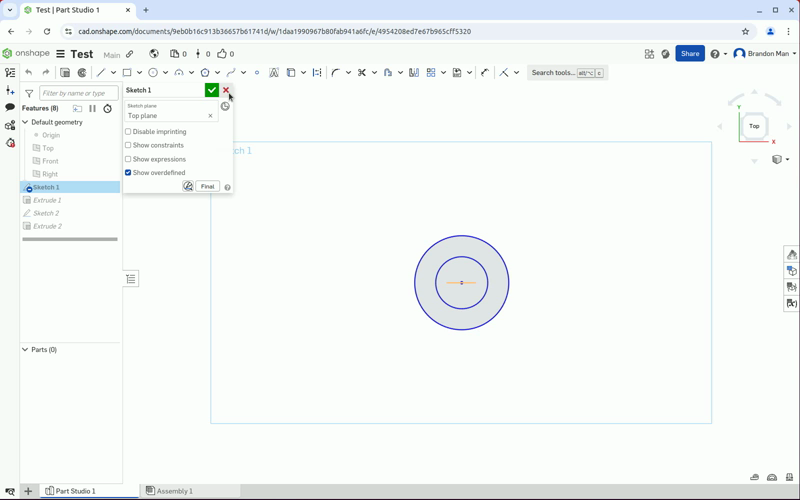
click(229, 92)
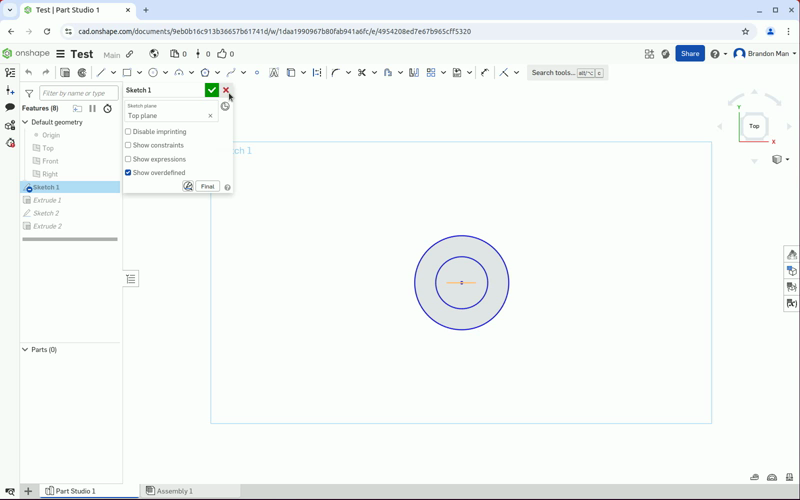
key(shift+s)
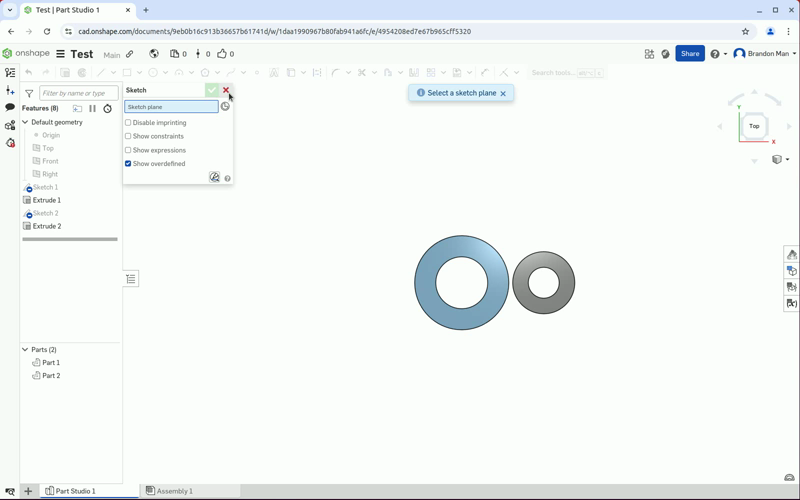
mouse_move(73, 150)
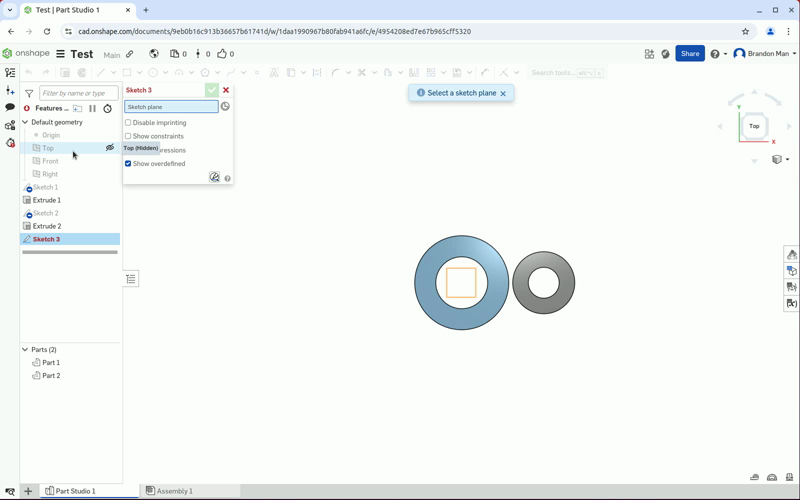
click(73, 150)
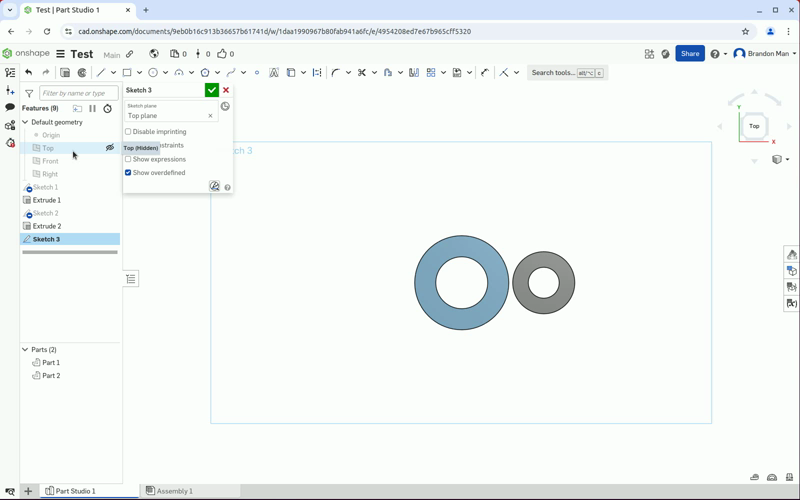
mouse_move(73, 352)
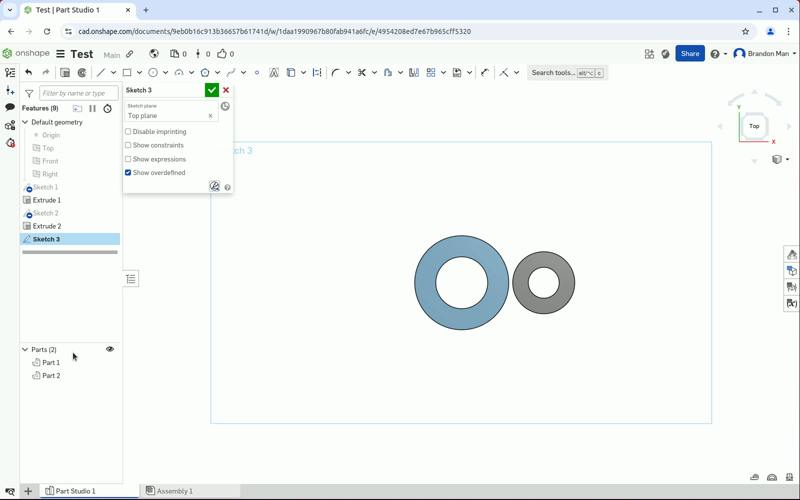
key(y)
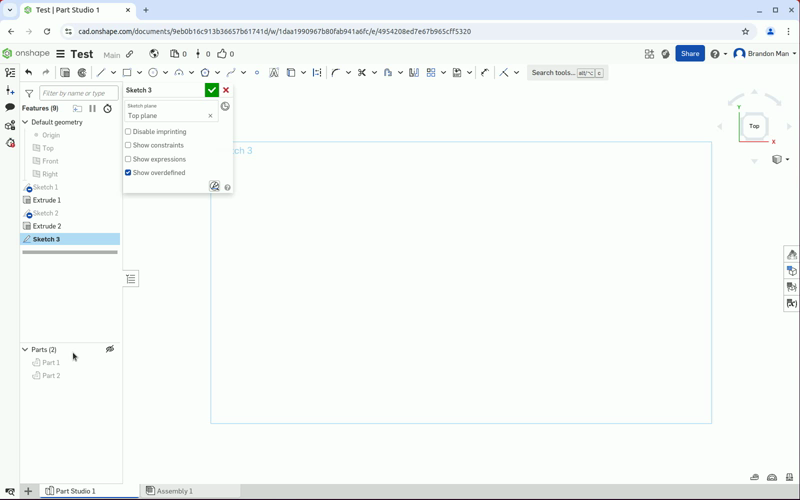
key(l)
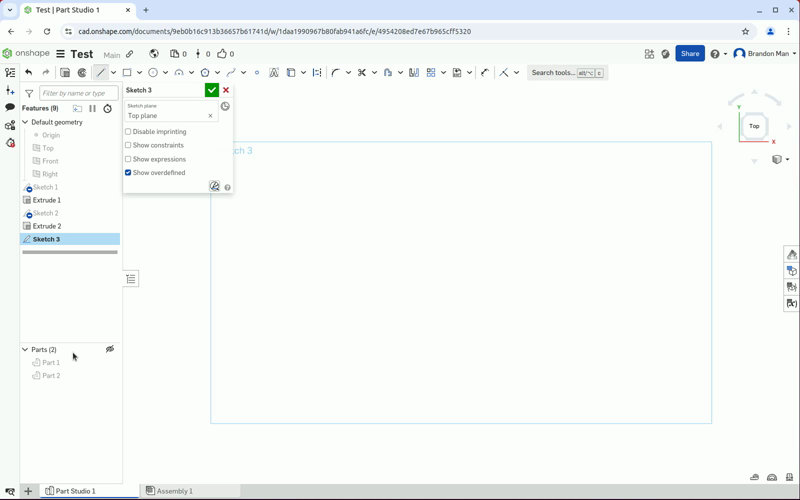
key_down(shift)
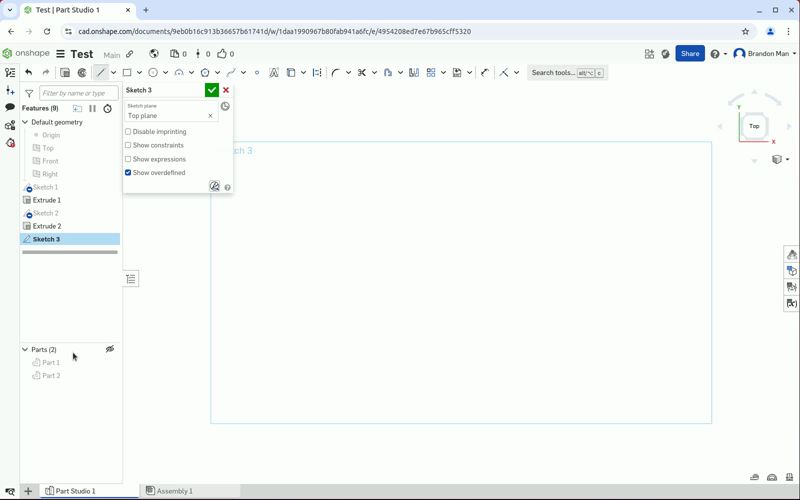
mouse_move(468, 328)
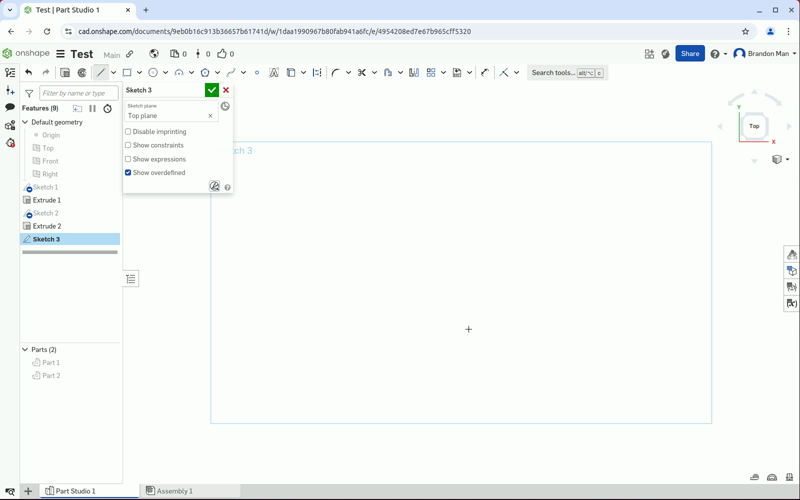
click(468, 328)
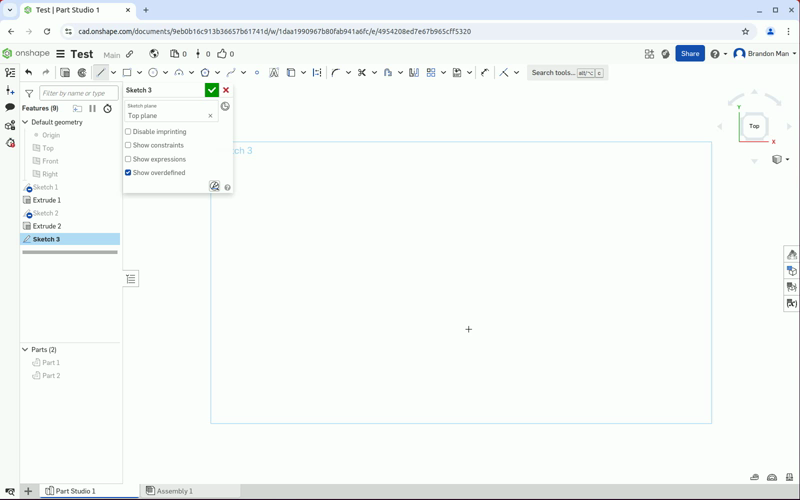
key_up(shift)
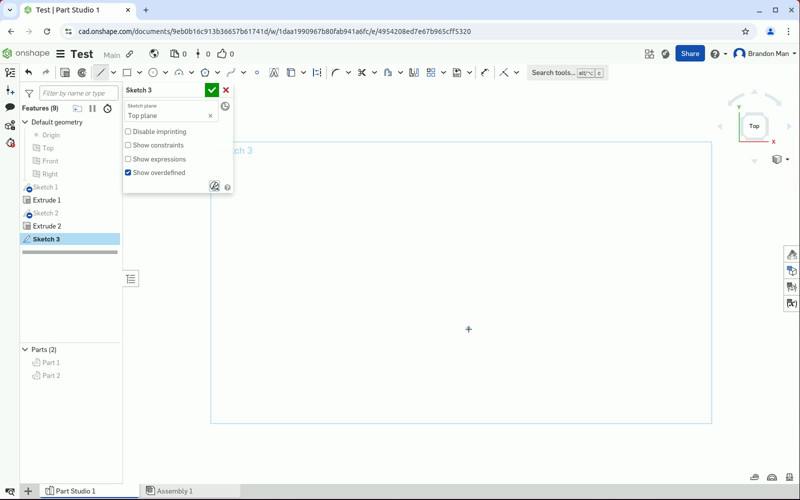
key_down(shift)
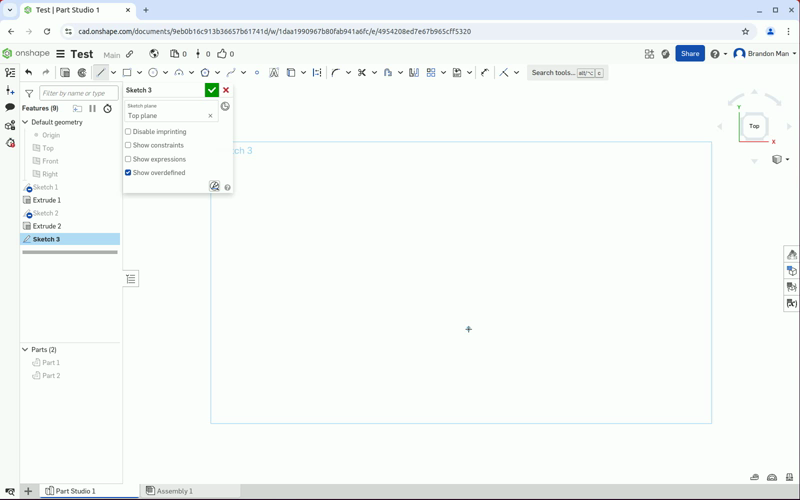
mouse_move(548, 313)
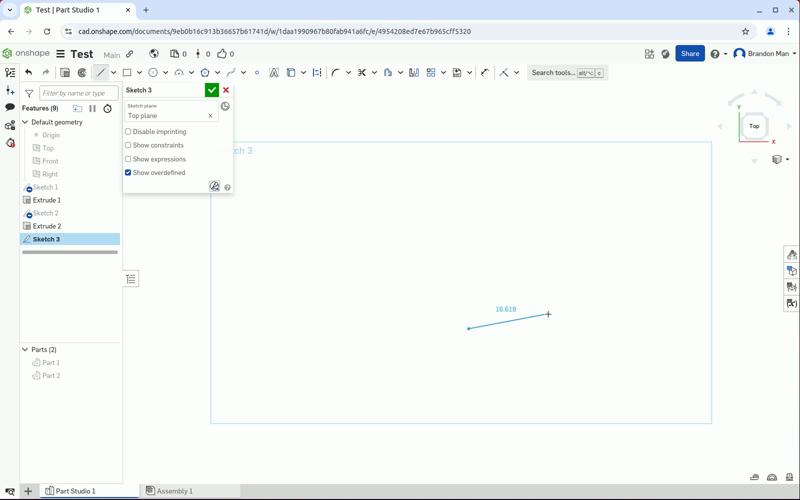
click(548, 313)
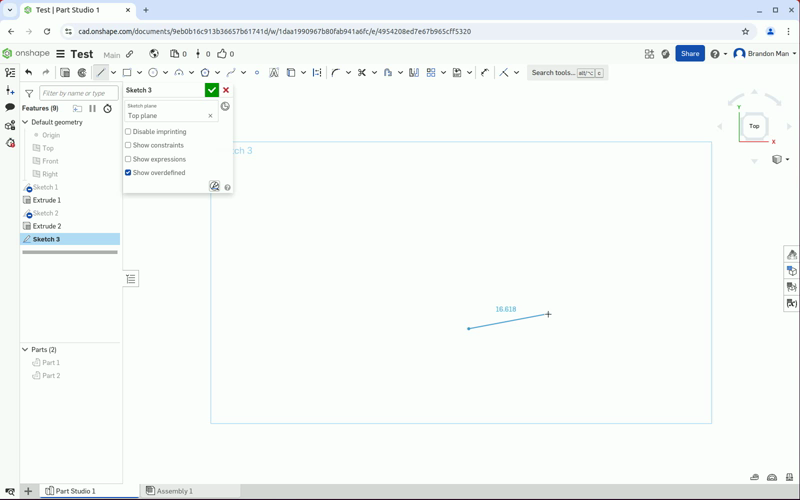
key_up(shift)
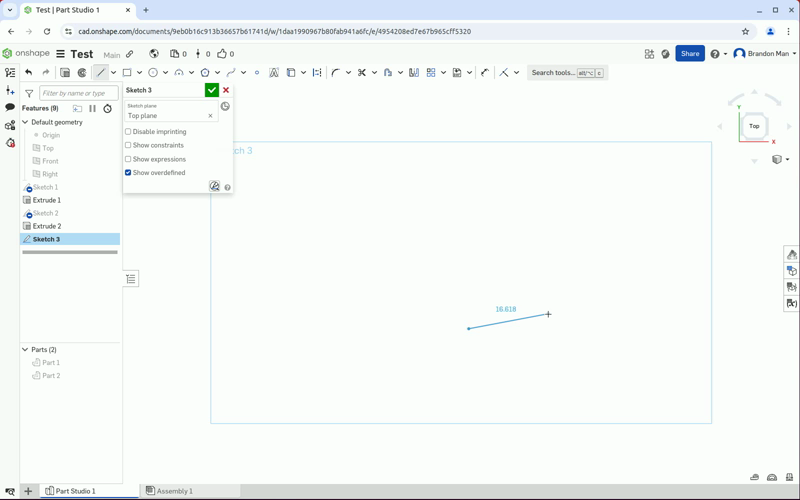
key(esc)
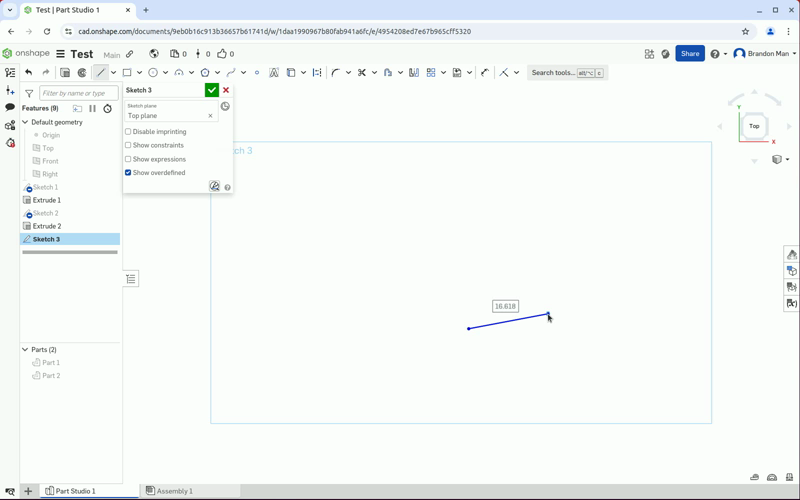
key(a)
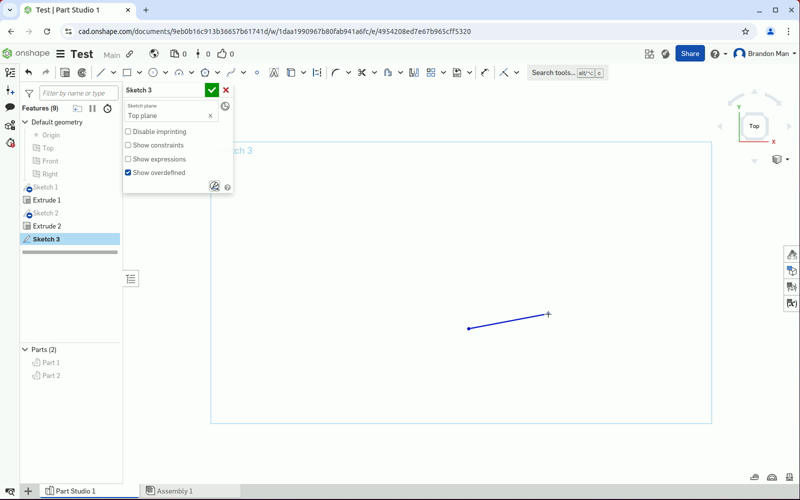
mouse_move(548, 313)
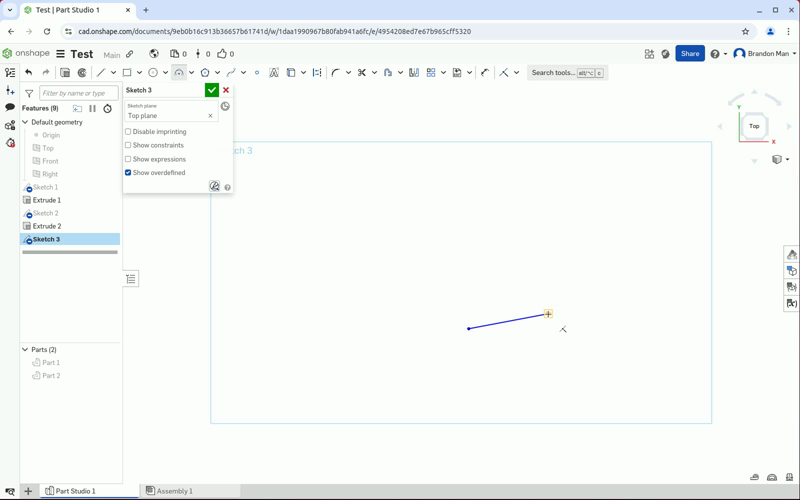
click(548, 313)
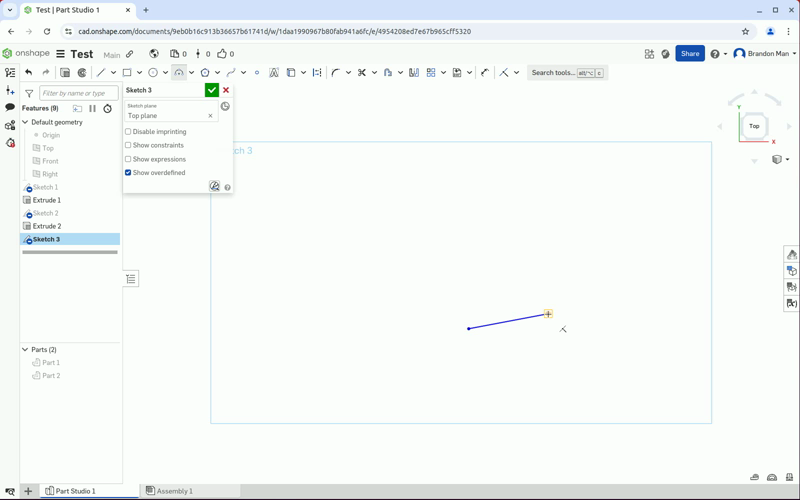
key_down(shift)
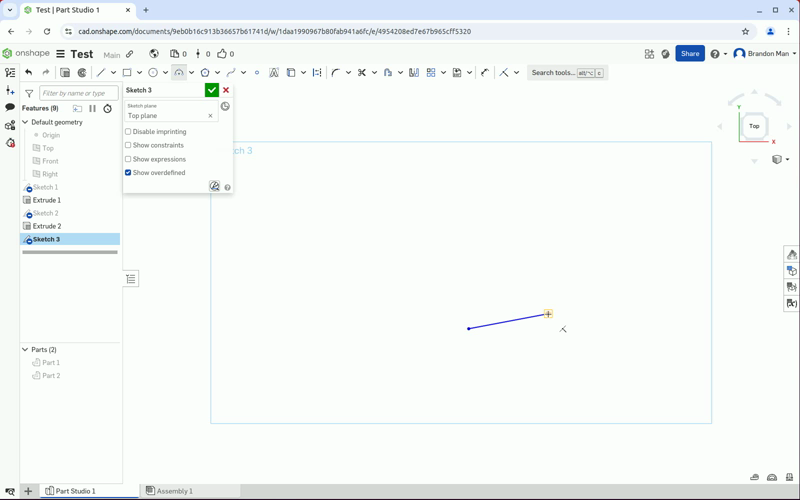
mouse_move(548, 253)
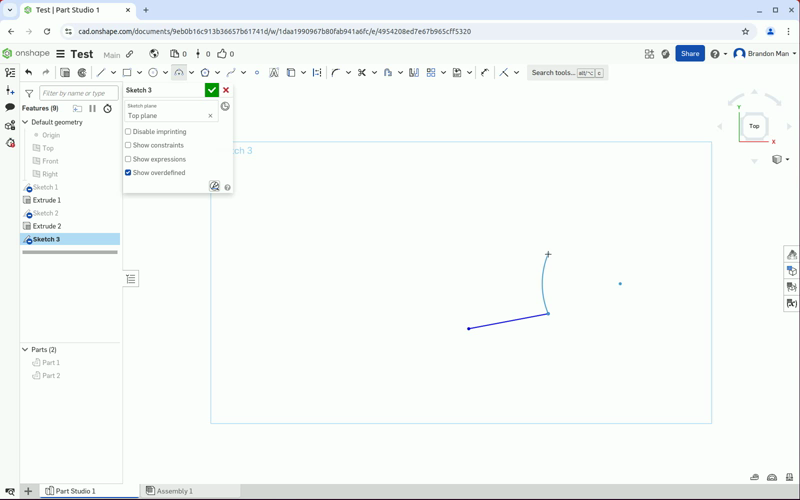
click(548, 253)
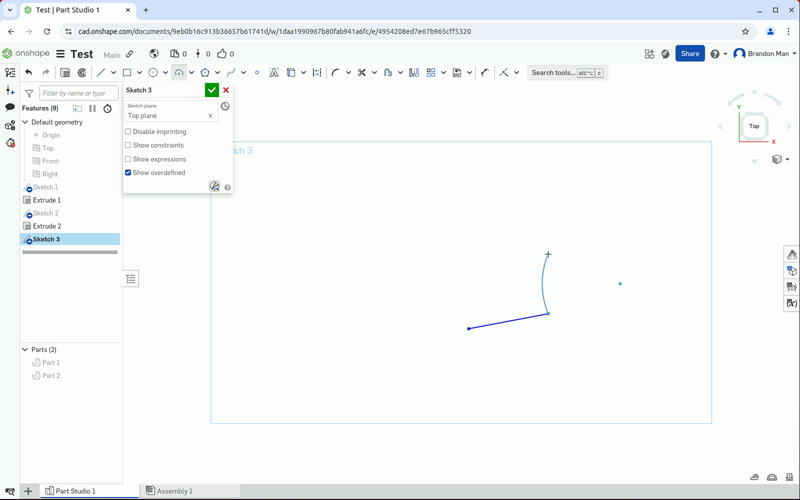
mouse_move(512, 283)
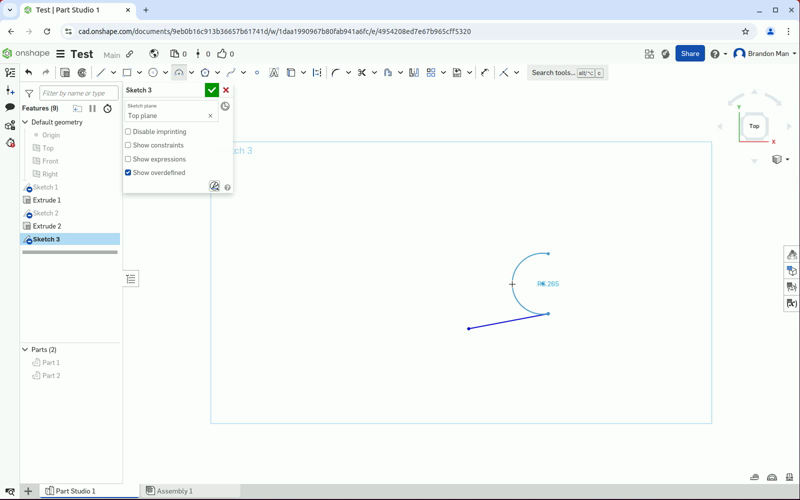
click(512, 283)
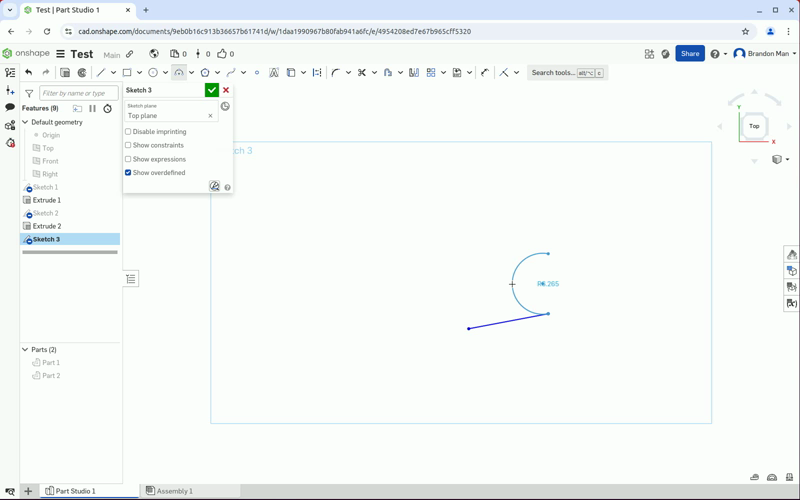
key_up(shift)
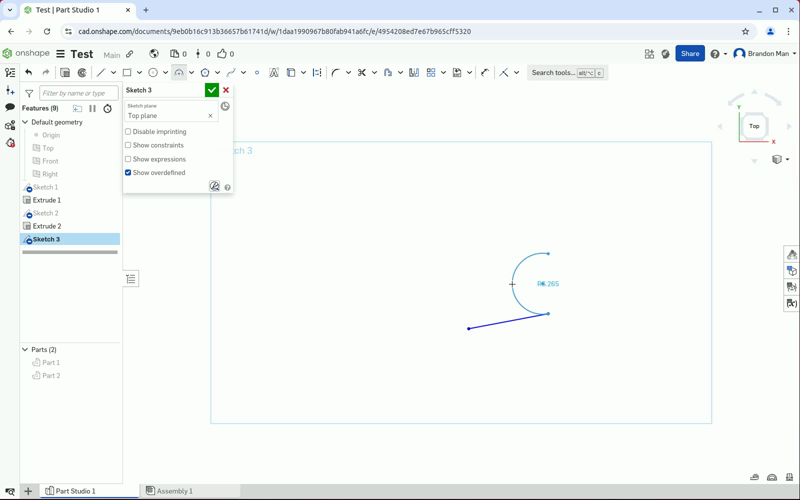
key(esc)
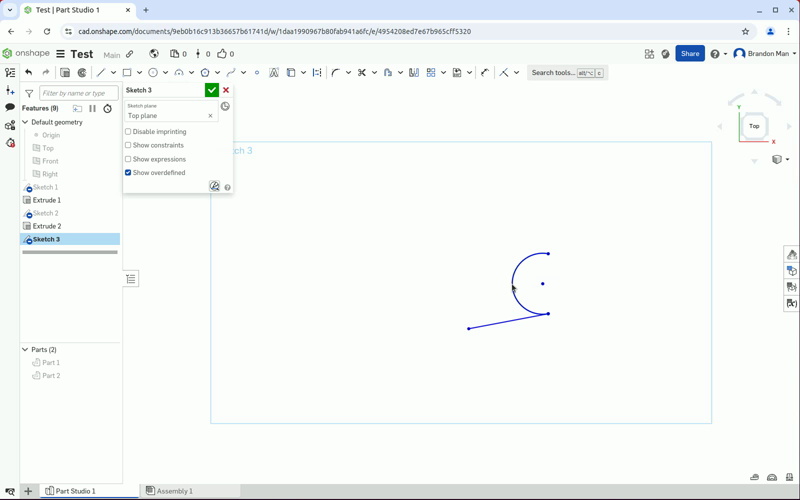
key(l)
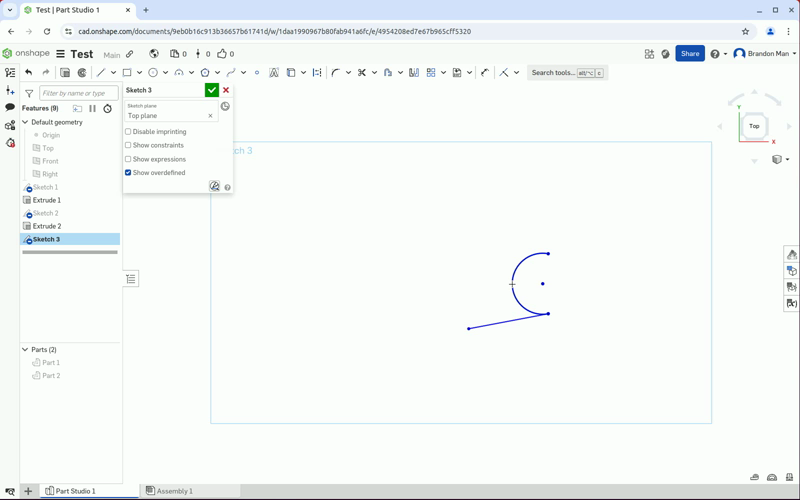
mouse_move(548, 253)
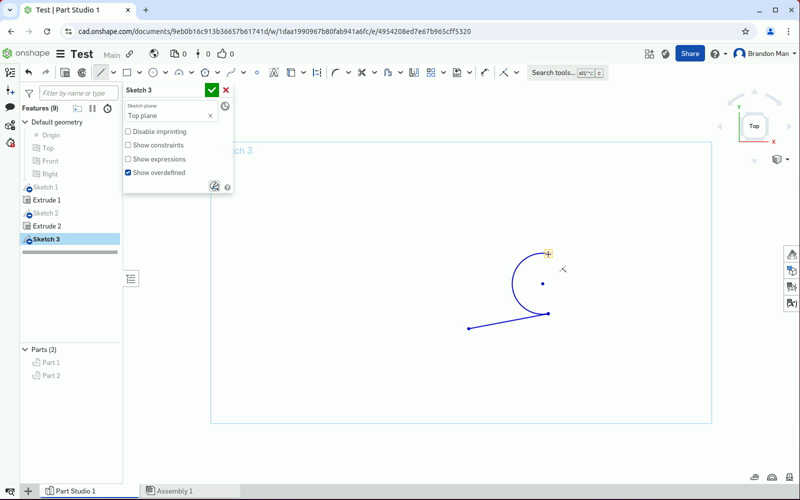
click(548, 253)
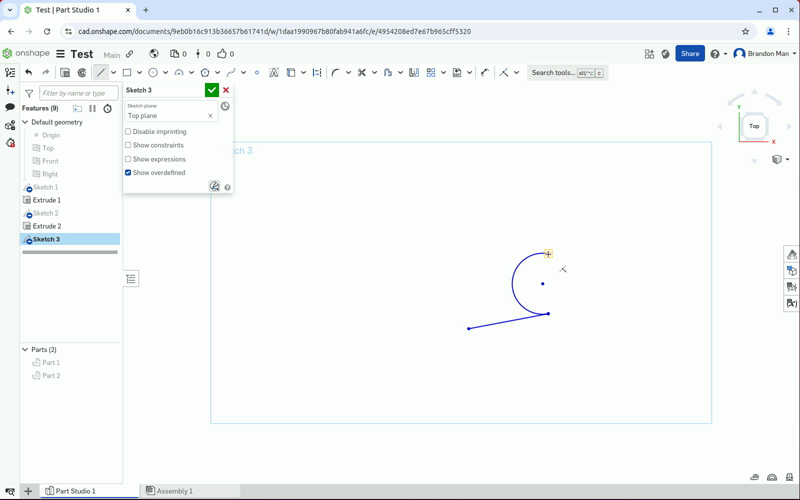
key_down(shift)
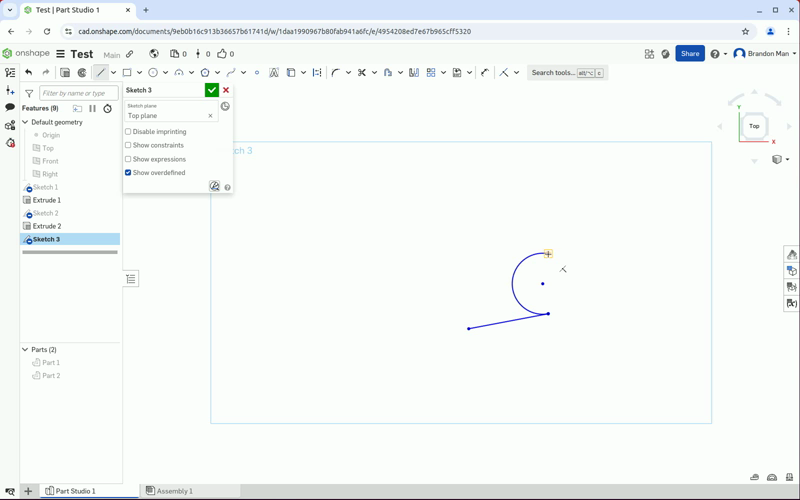
mouse_move(468, 238)
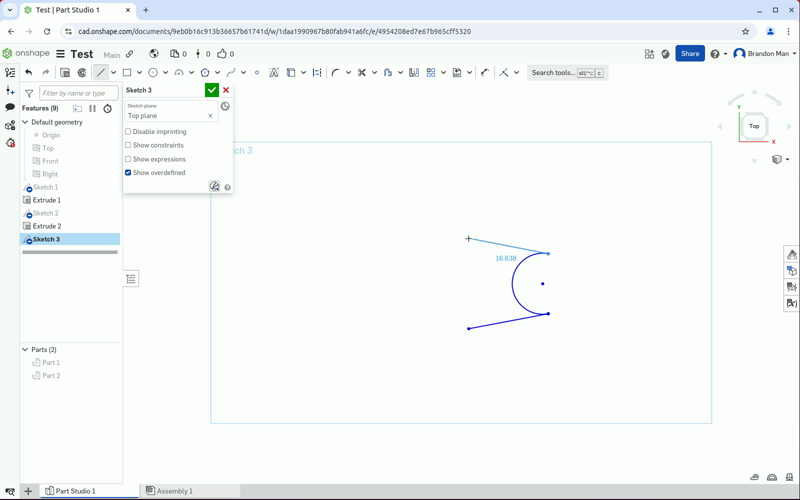
click(468, 238)
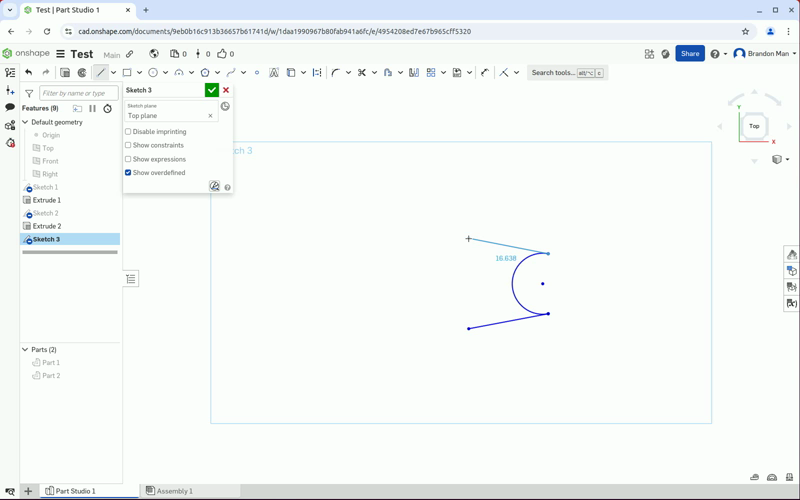
key_up(shift)
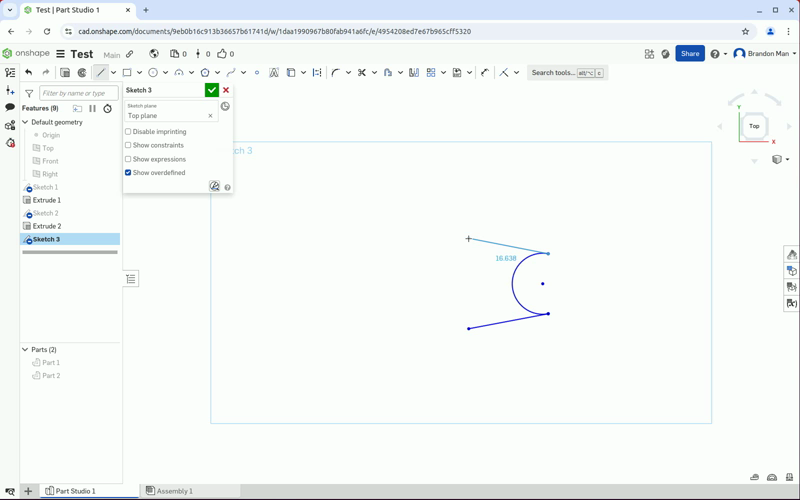
key(esc)
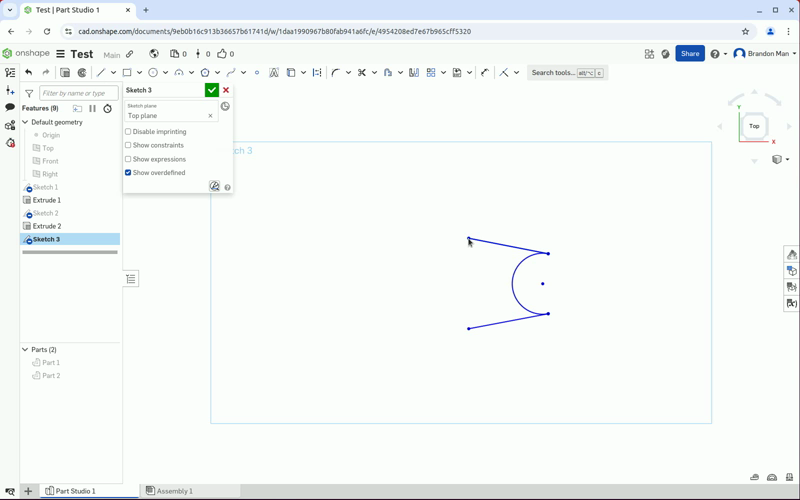
key(a)
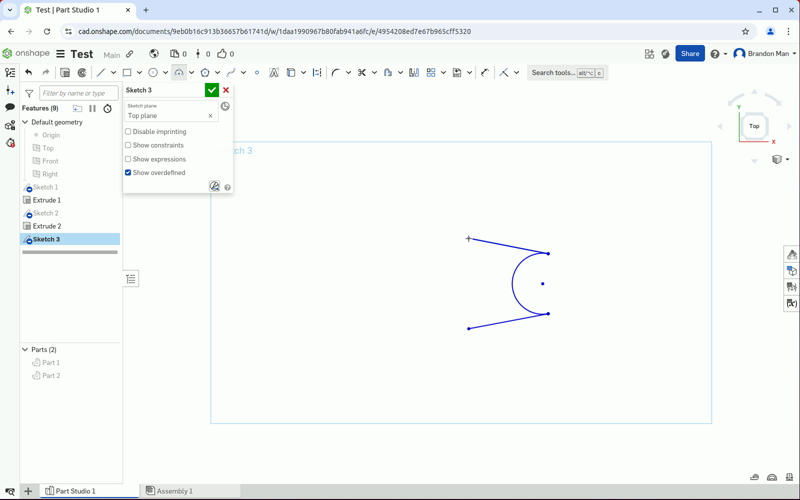
mouse_move(468, 238)
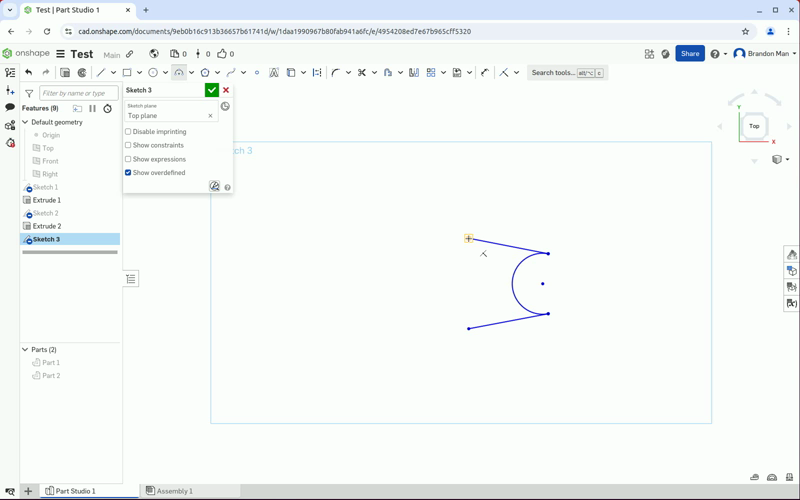
click(468, 238)
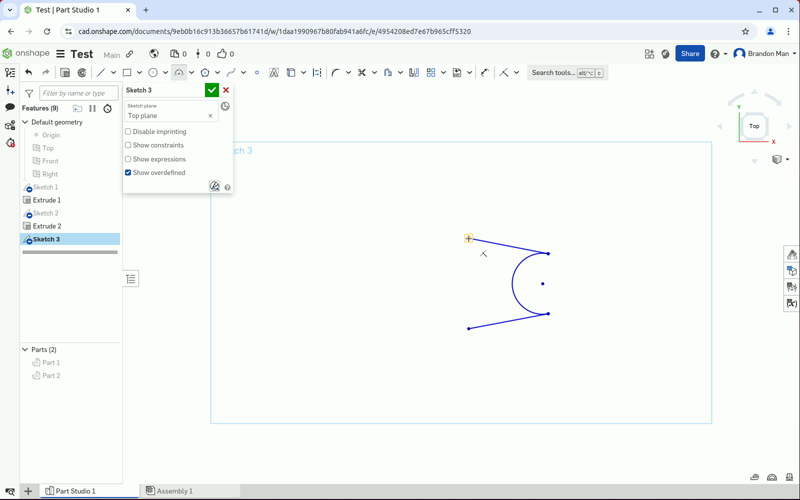
mouse_move(468, 328)
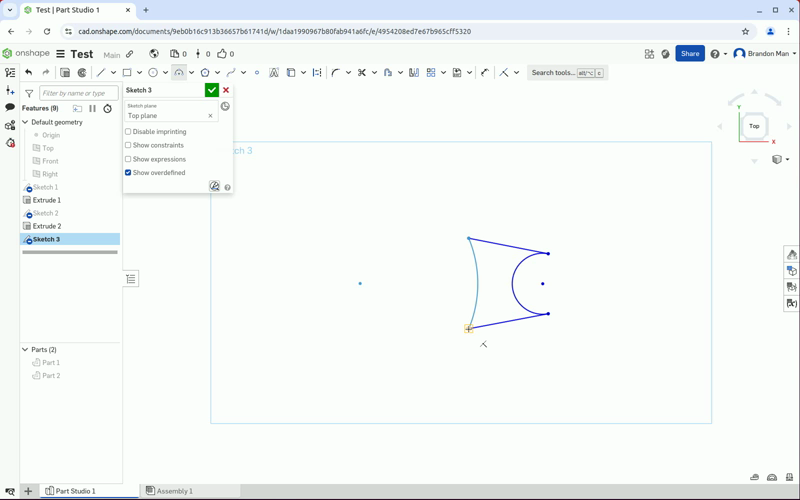
click(468, 328)
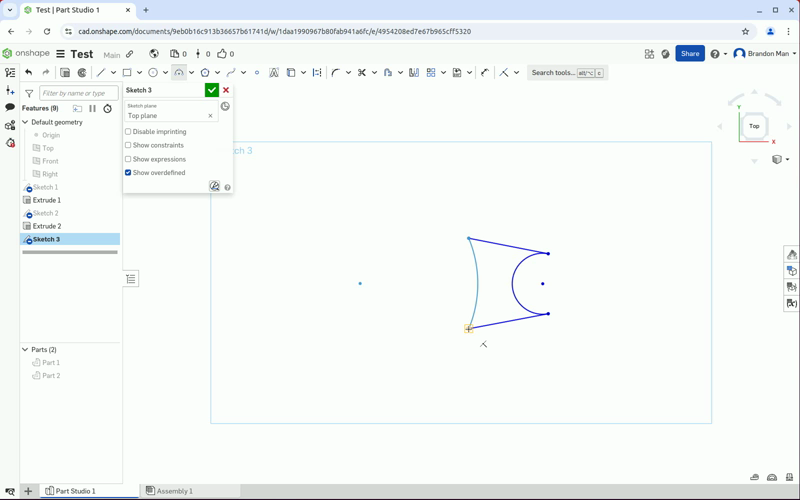
key_down(shift)
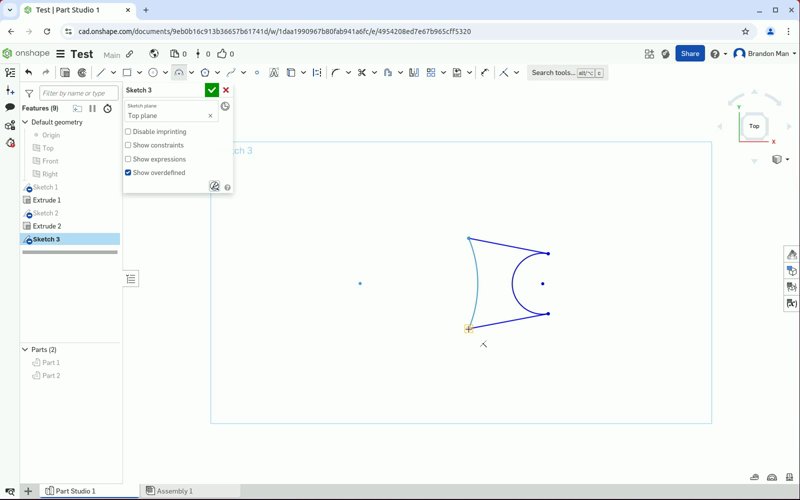
mouse_move(506, 283)
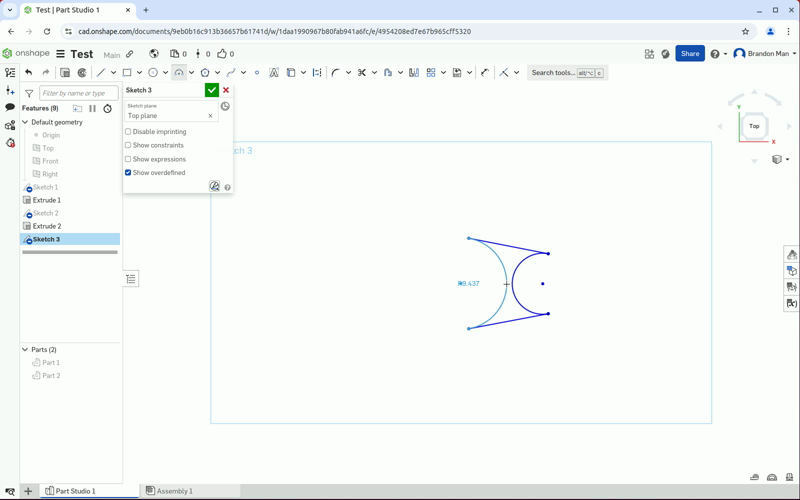
click(506, 283)
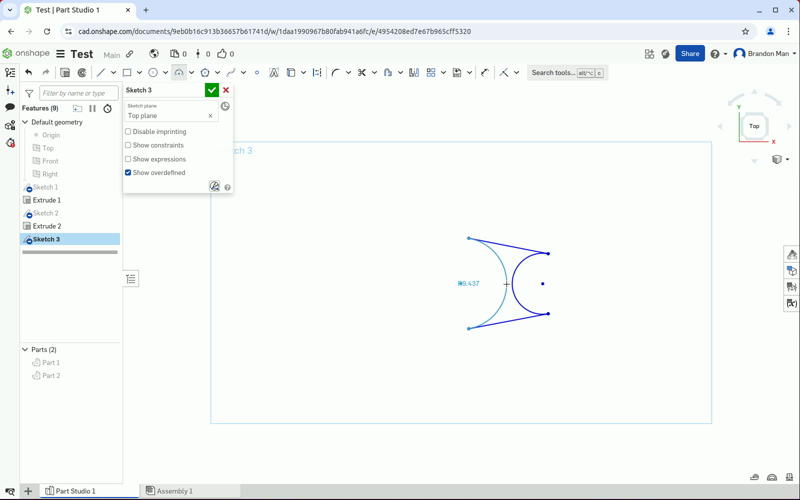
key_up(shift)
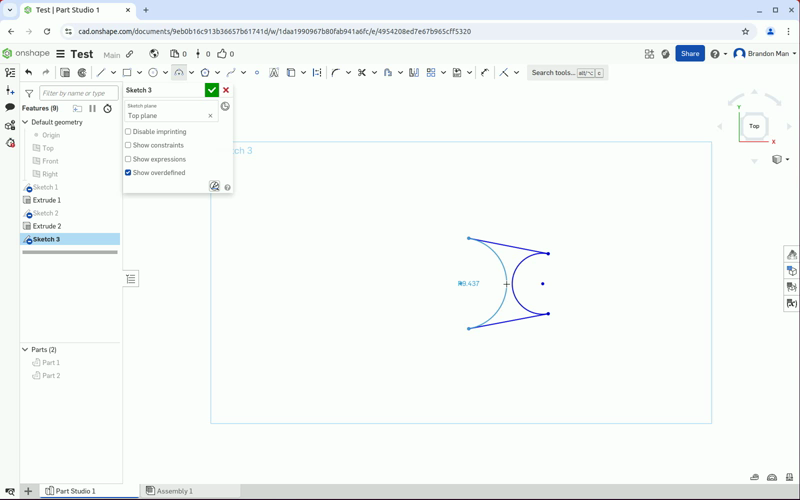
key(esc)
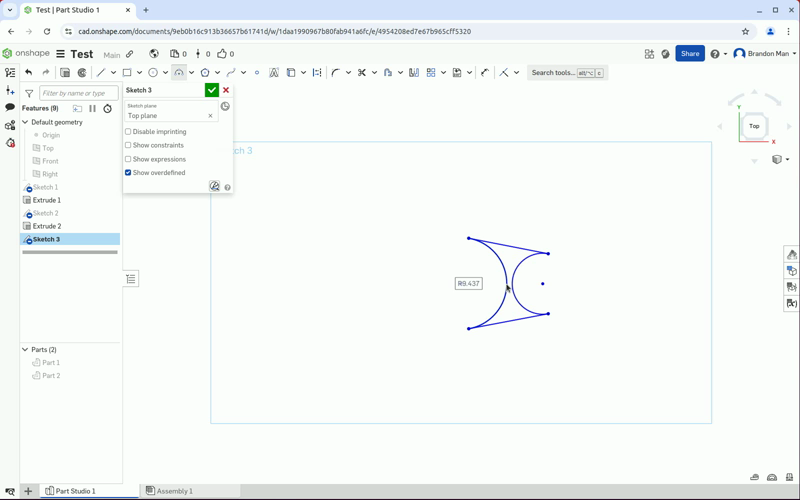
mouse_move(507, 312)
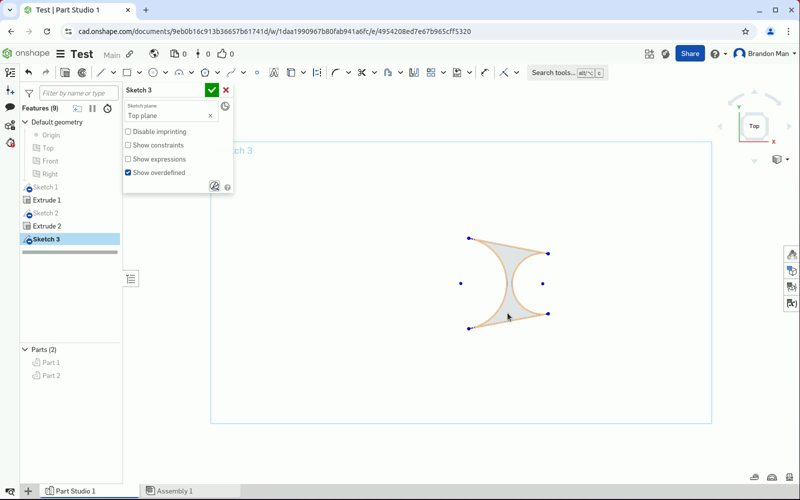
scroll(6)
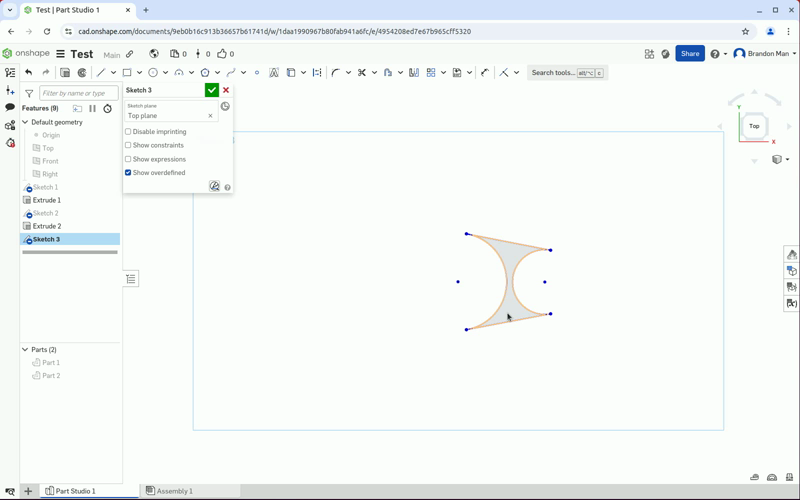
scroll(6)
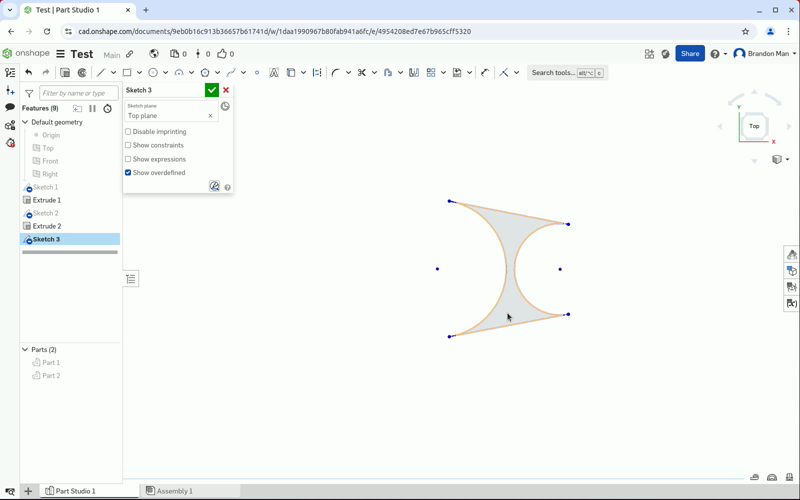
scroll(6)
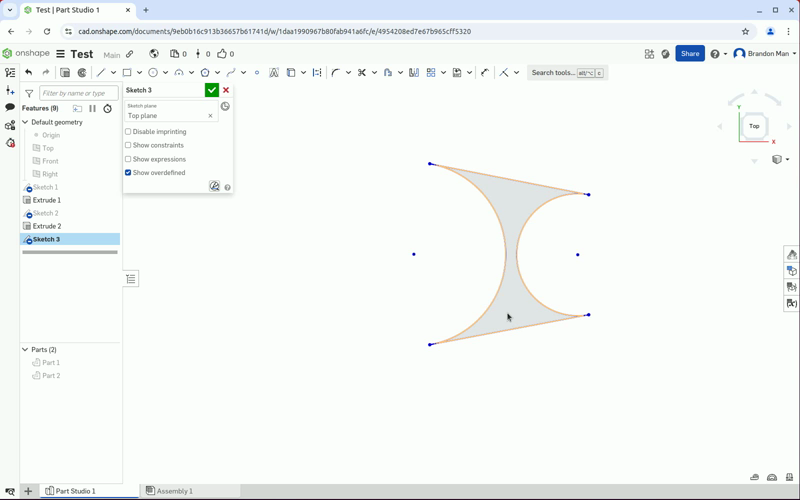
scroll(6)
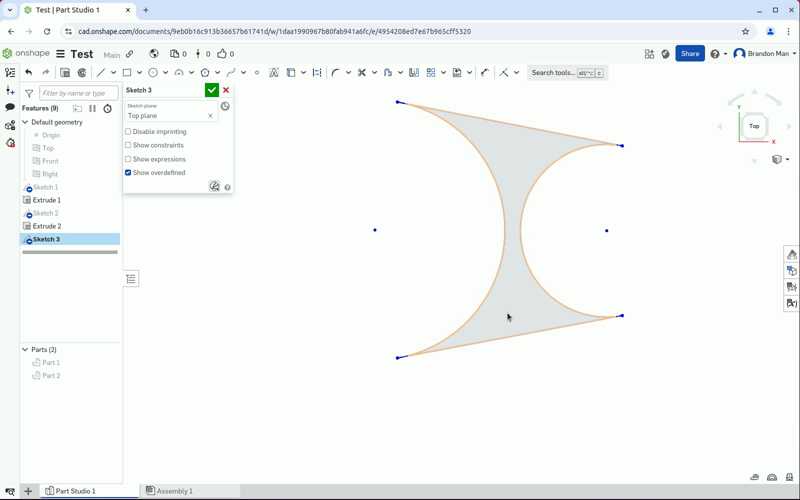
scroll(6)
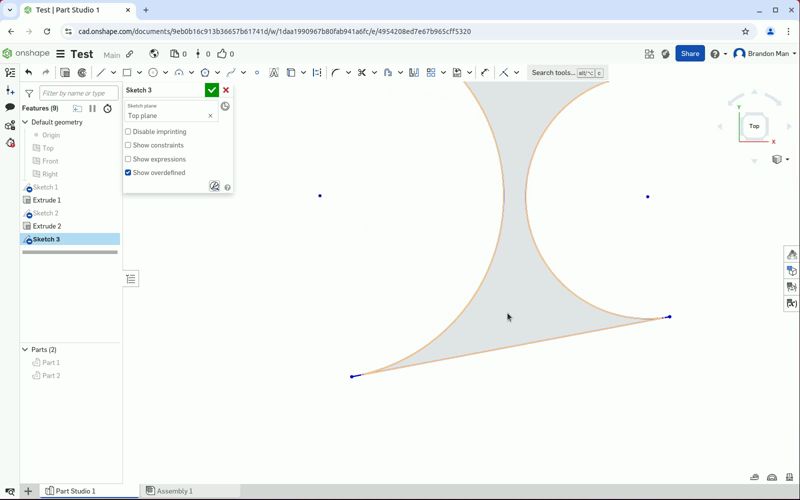
scroll(6)
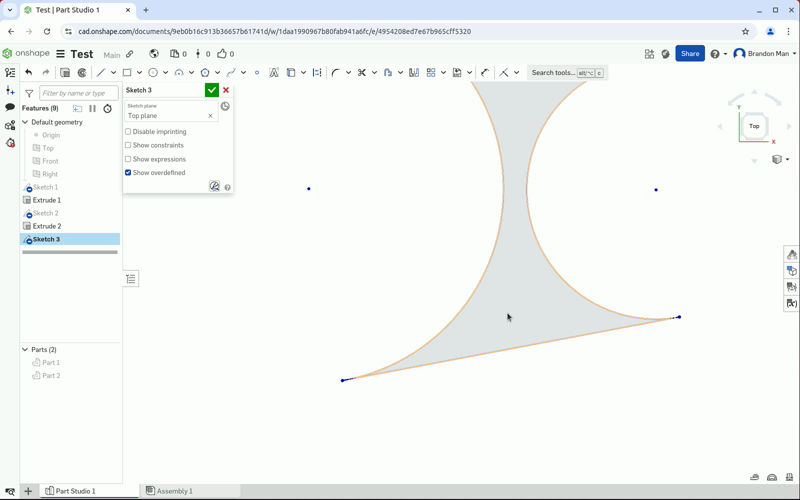
scroll(6)
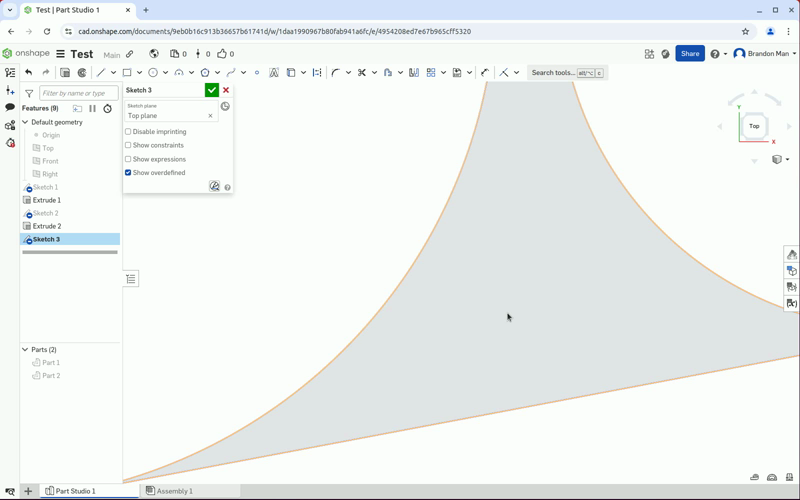
click(507, 312)
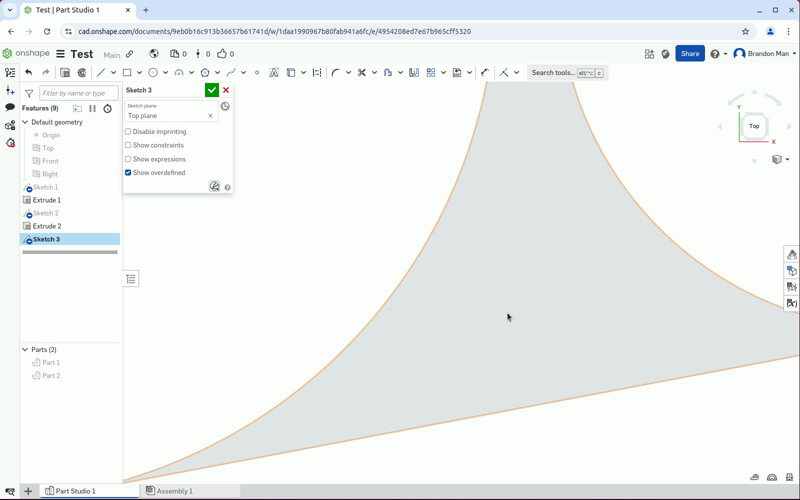
scroll(-6)
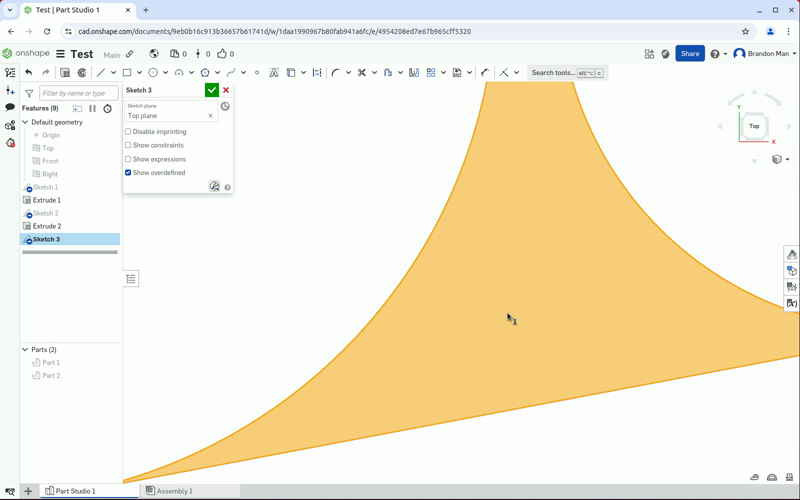
scroll(-6)
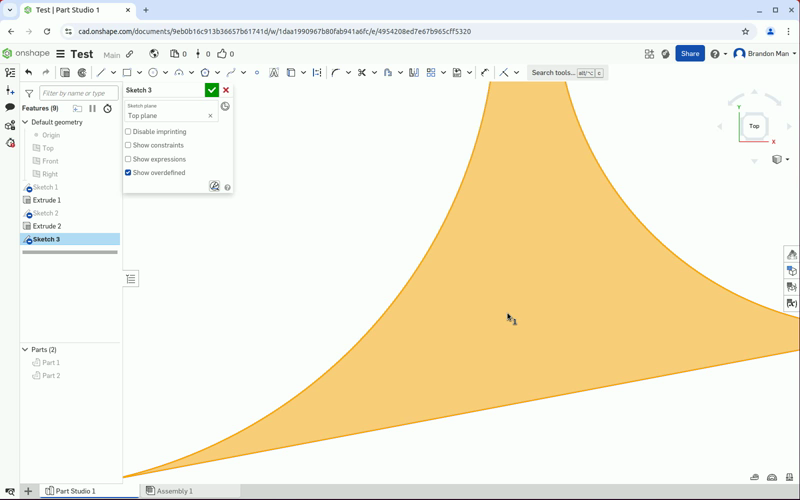
scroll(-6)
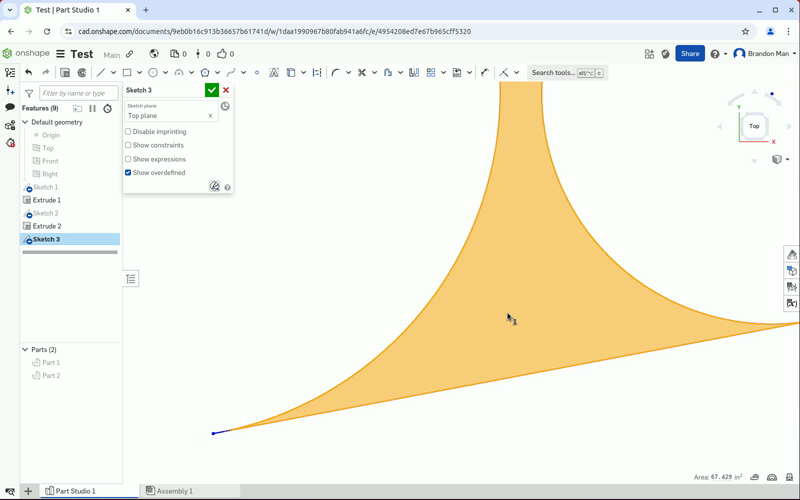
scroll(-6)
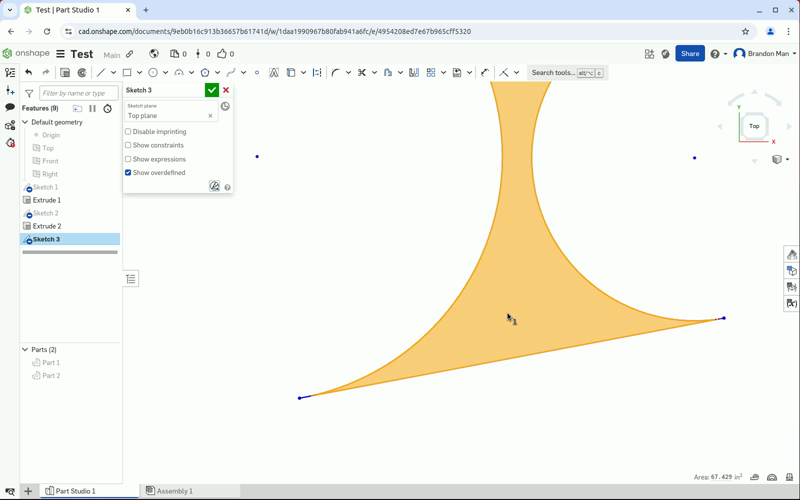
scroll(-6)
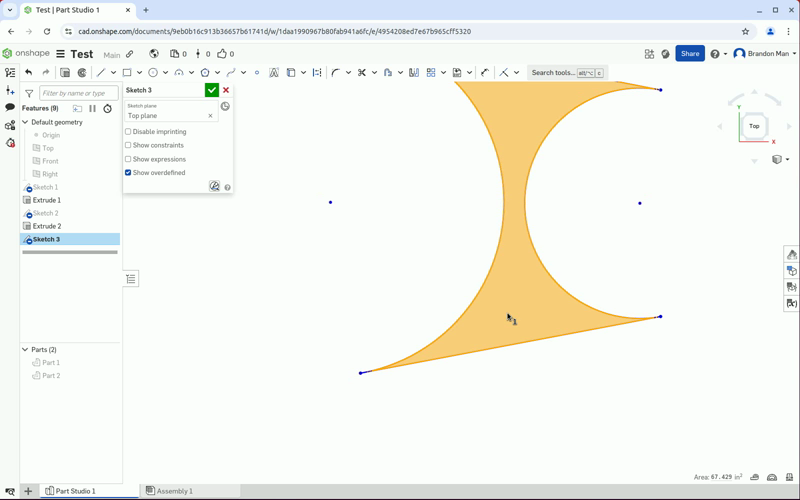
scroll(-6)
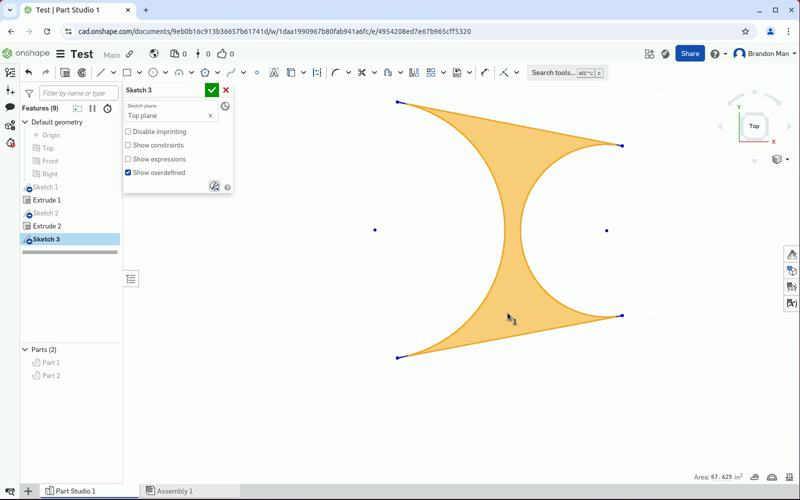
scroll(-6)
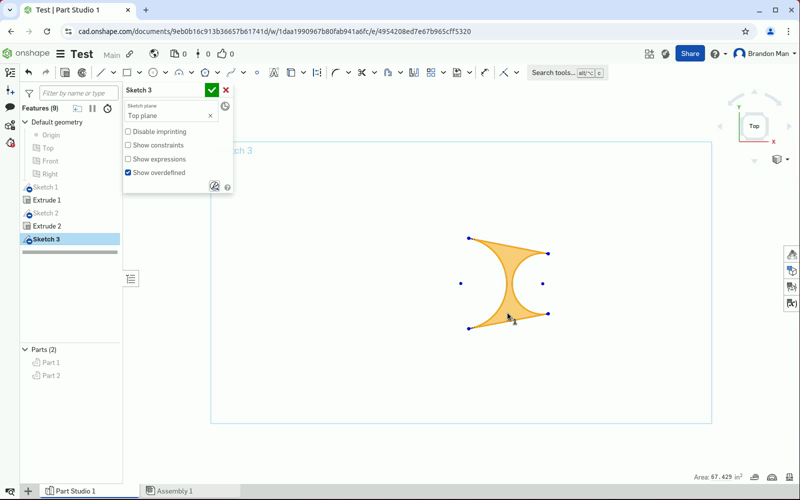
mouse_move(73, 352)
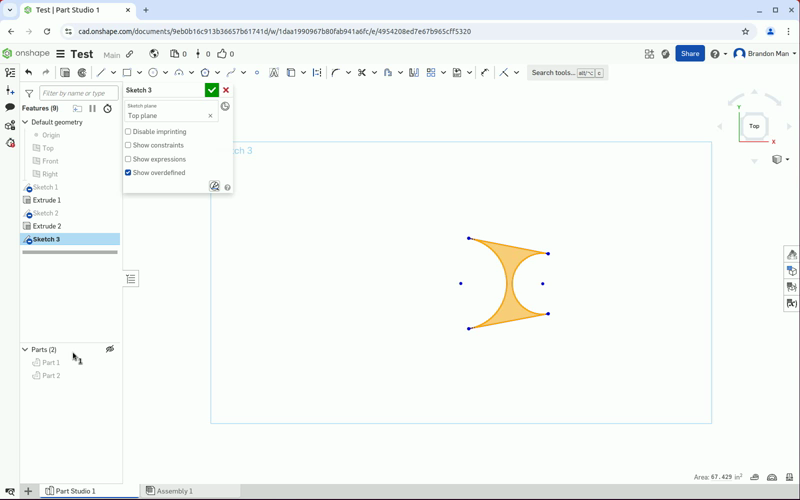
key(shift+y)
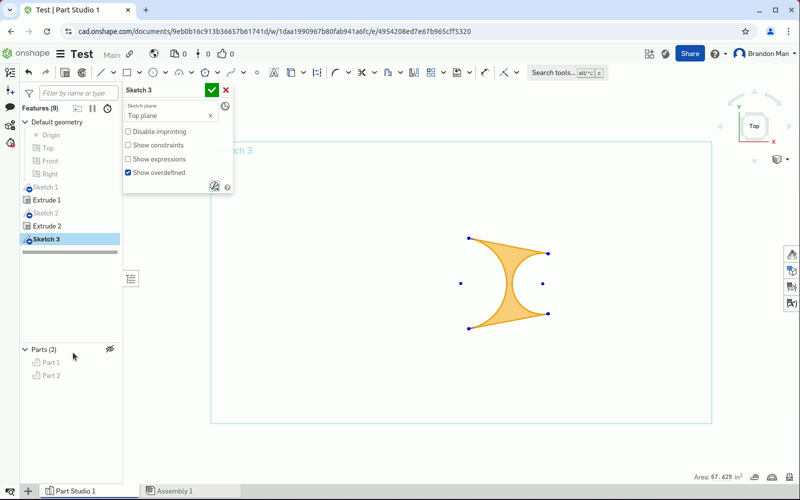
key(shift+e)
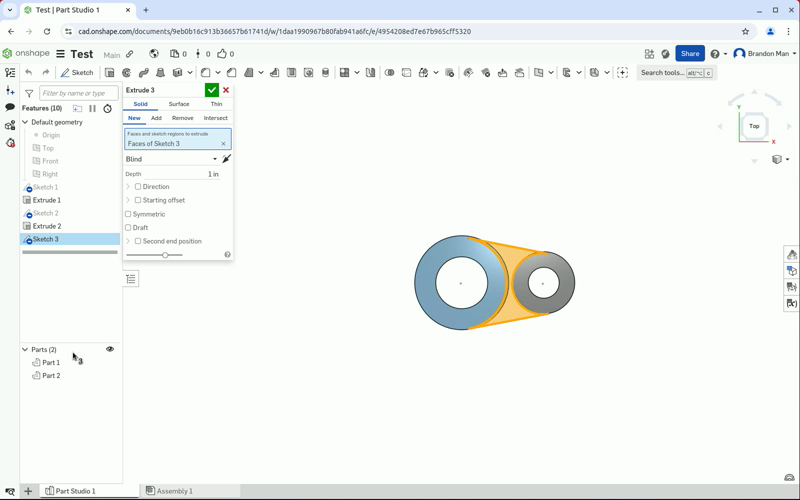
mouse_move(143, 106)
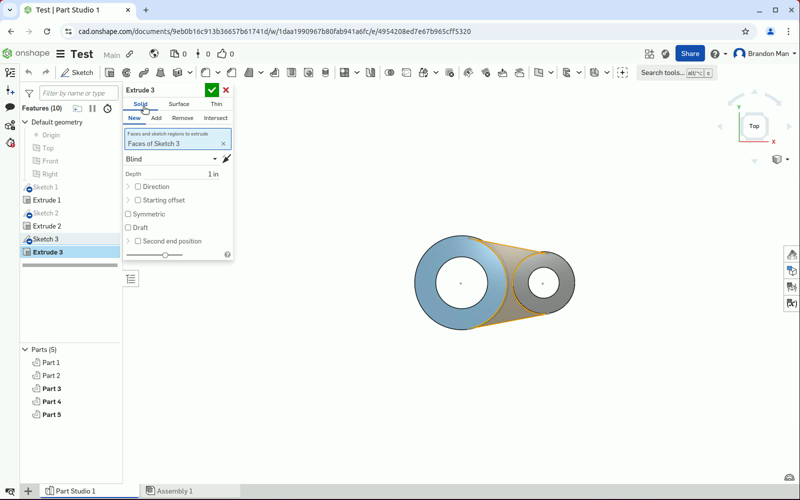
click(143, 106)
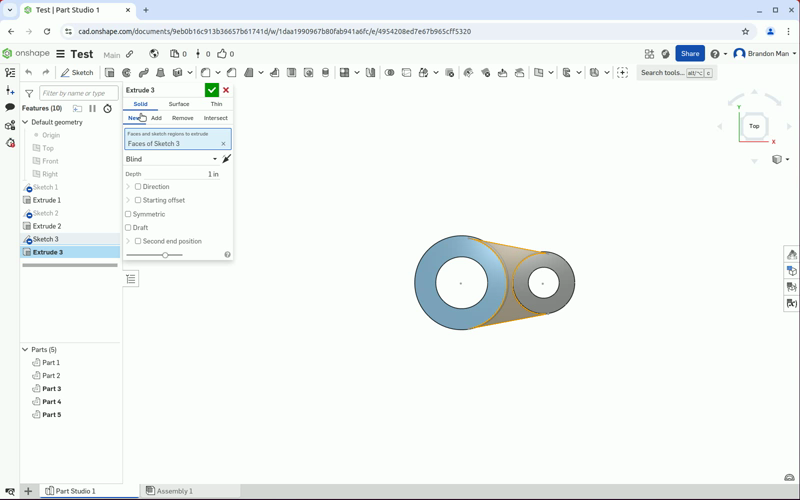
mouse_move(137, 120)
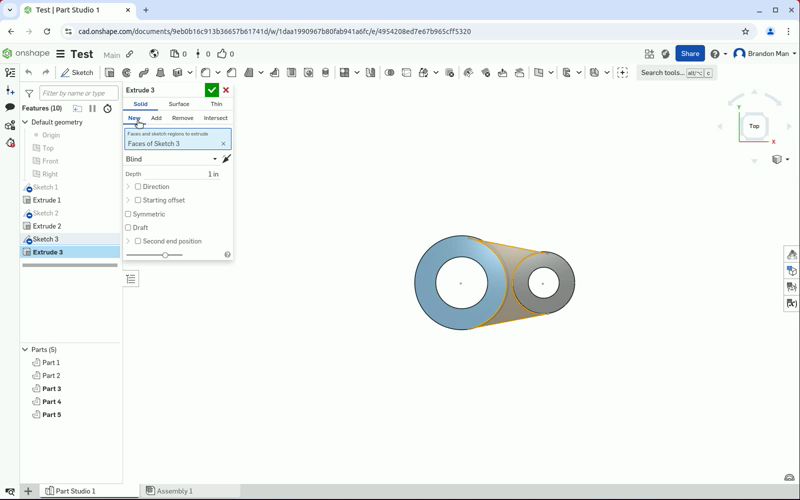
click(137, 120)
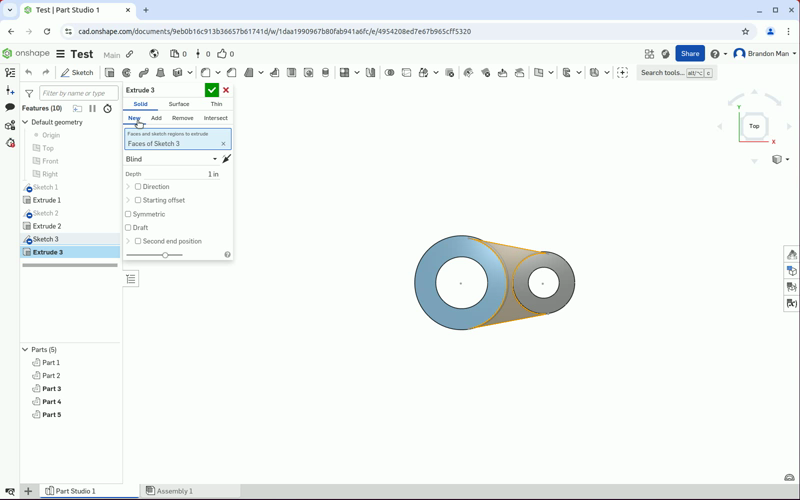
key(tab, 4)
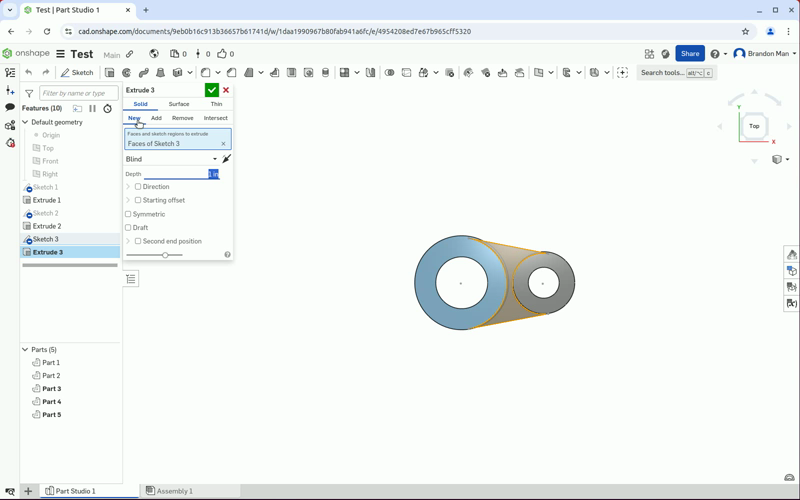
text(-8.425)
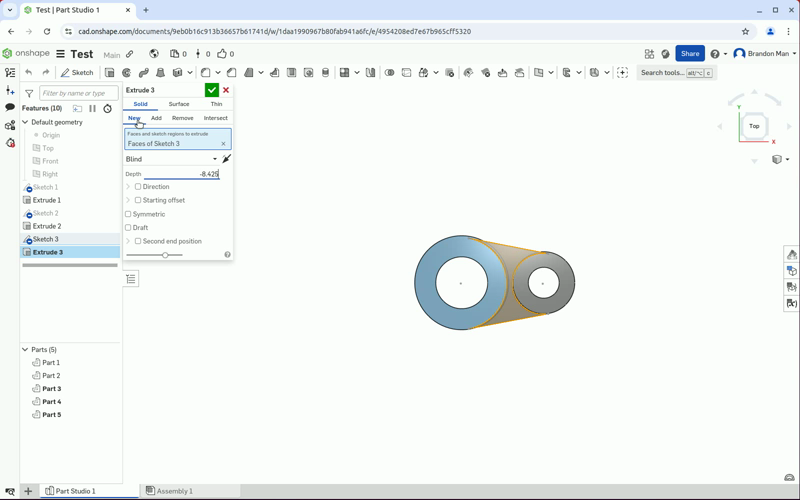
key(enter)
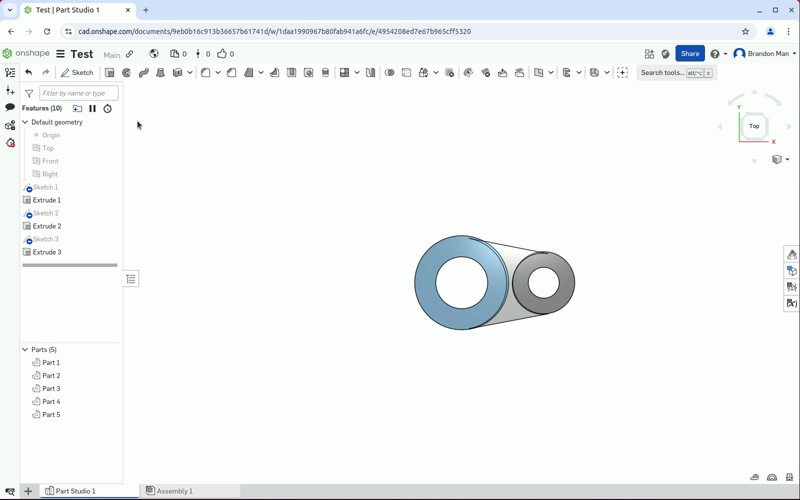
key(shift+h)
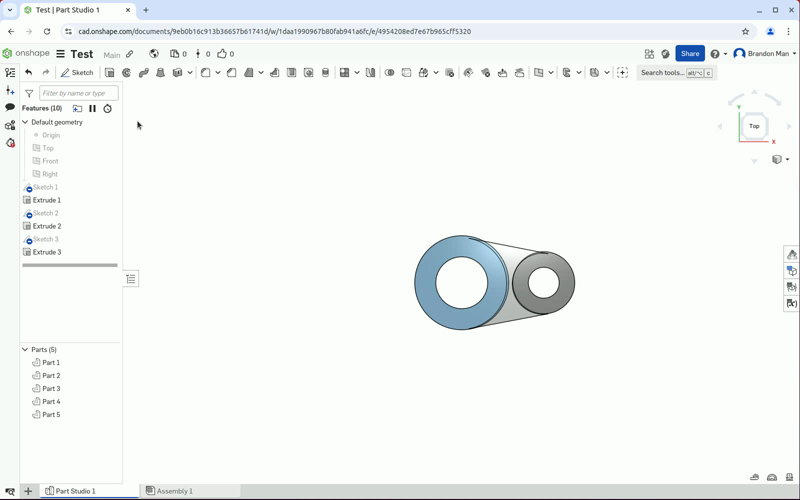
key(shift+h)
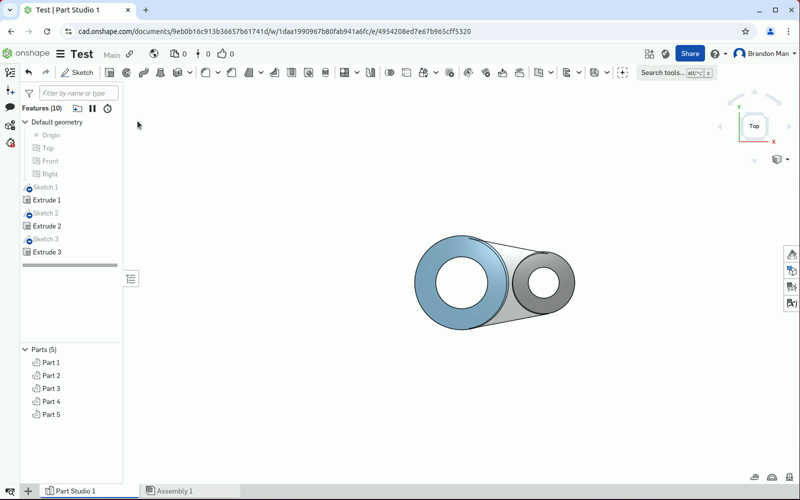
mouse_move(73, 189)
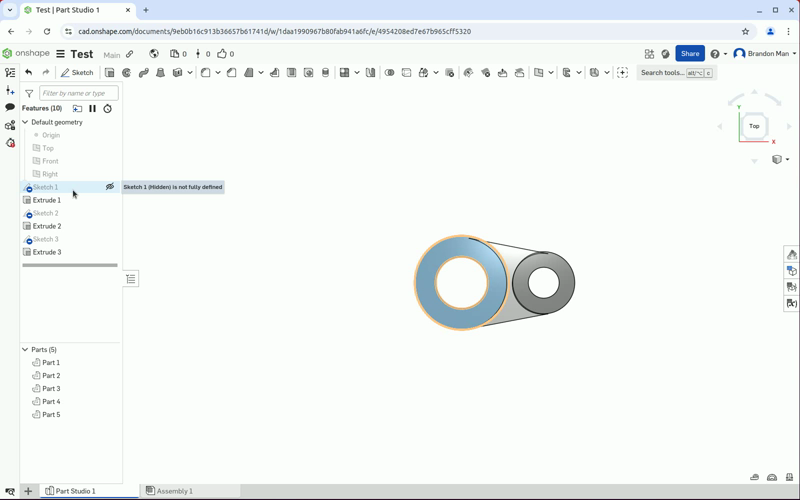
click(73, 189)
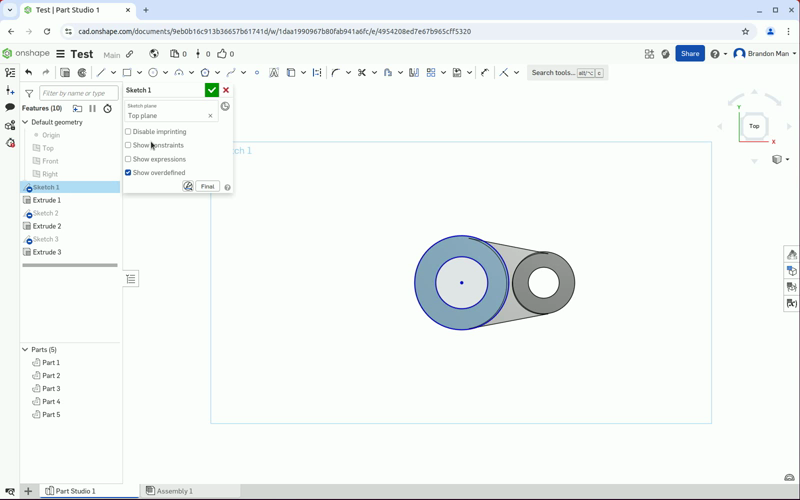
mouse_move(229, 92)
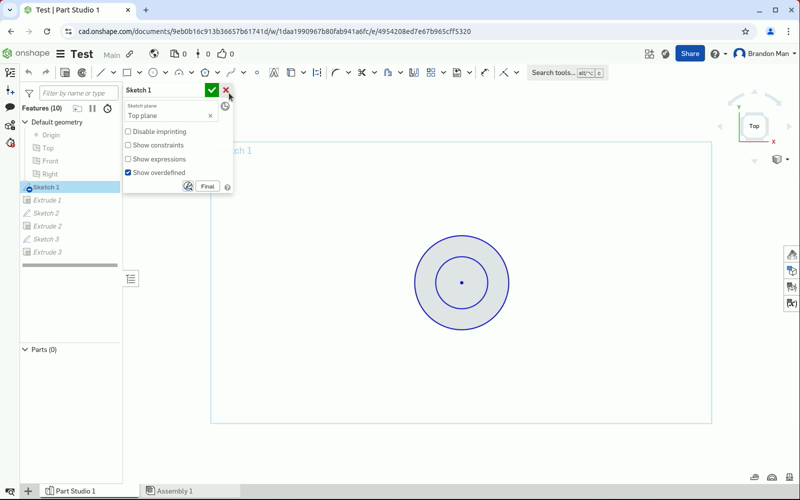
click(229, 92)
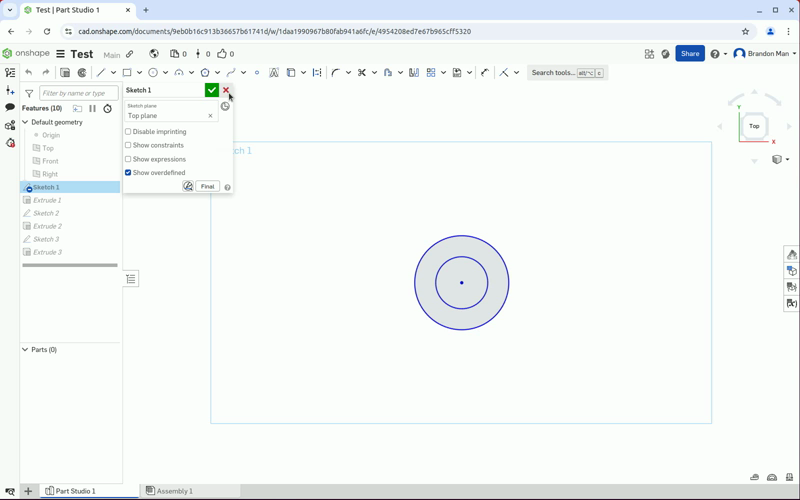
key(shift+s)
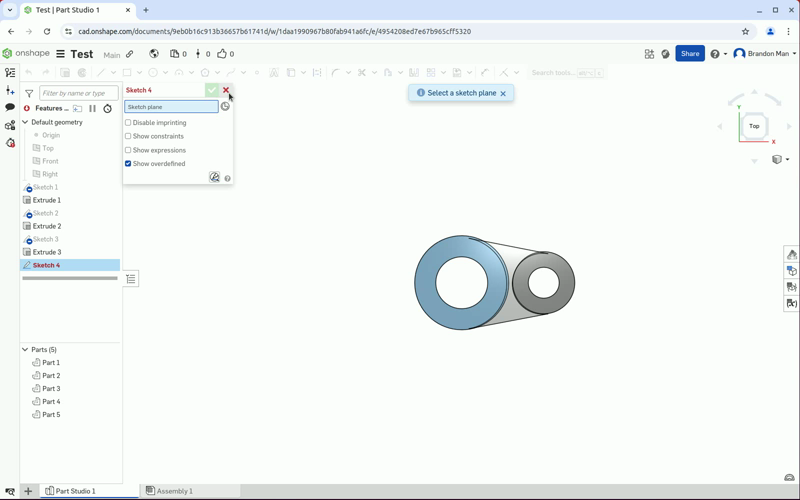
mouse_move(73, 150)
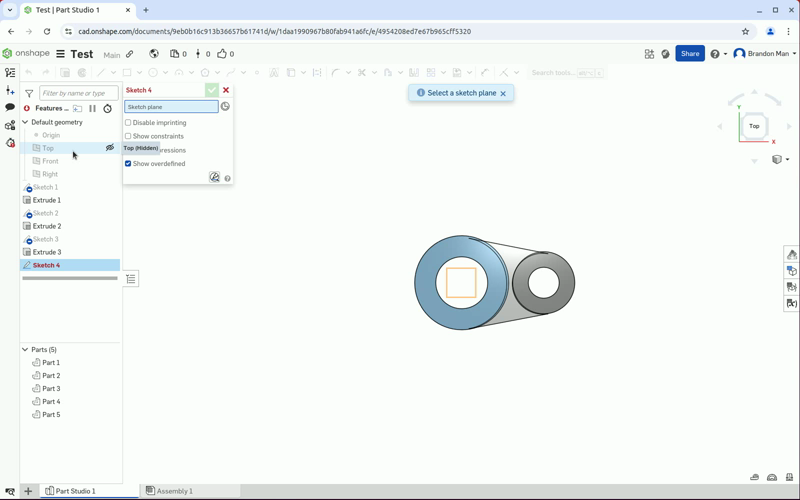
click(73, 150)
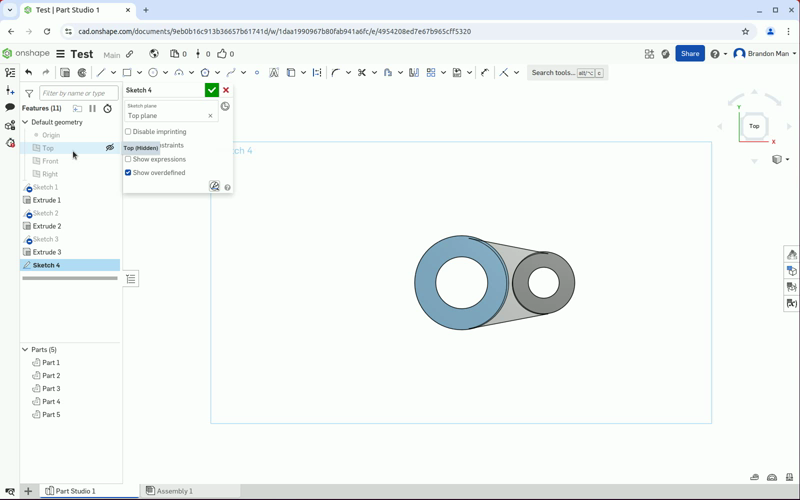
mouse_move(73, 352)
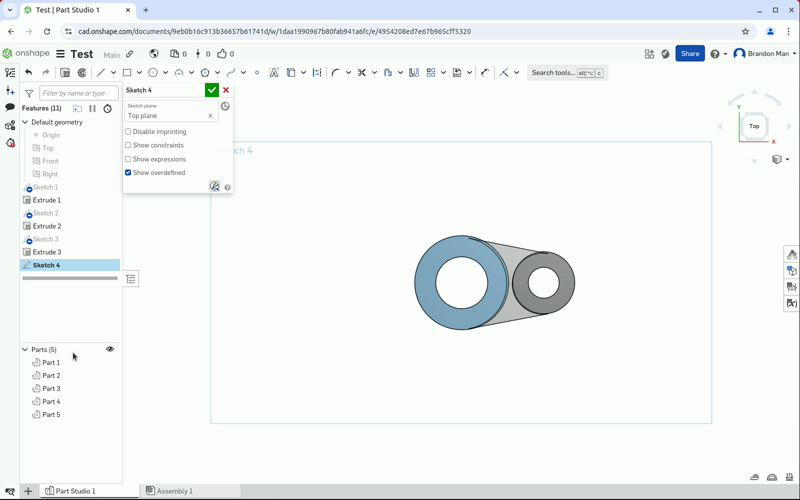
key(y)
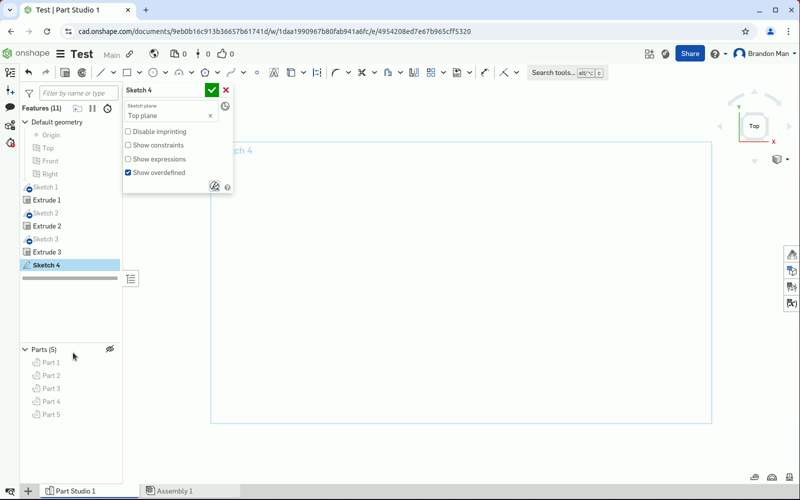
key(c)
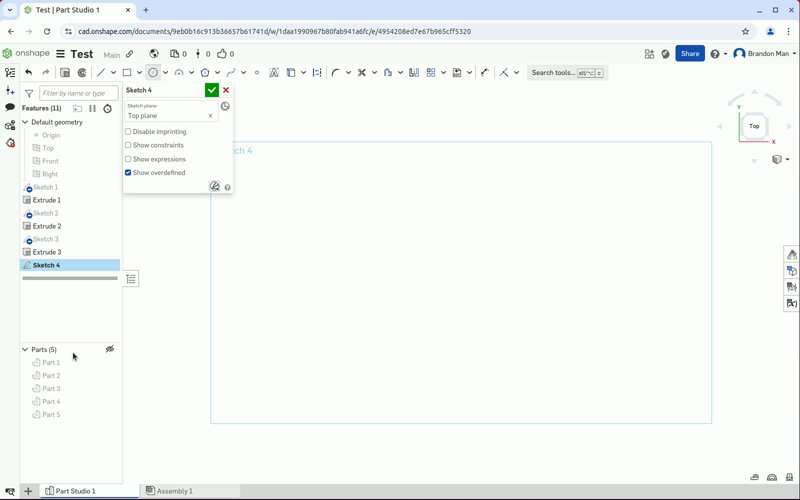
key_down(shift)
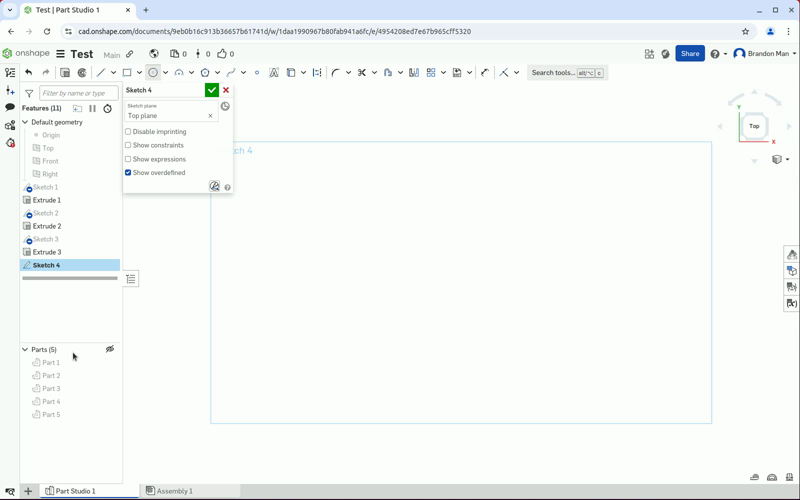
mouse_move(461, 282)
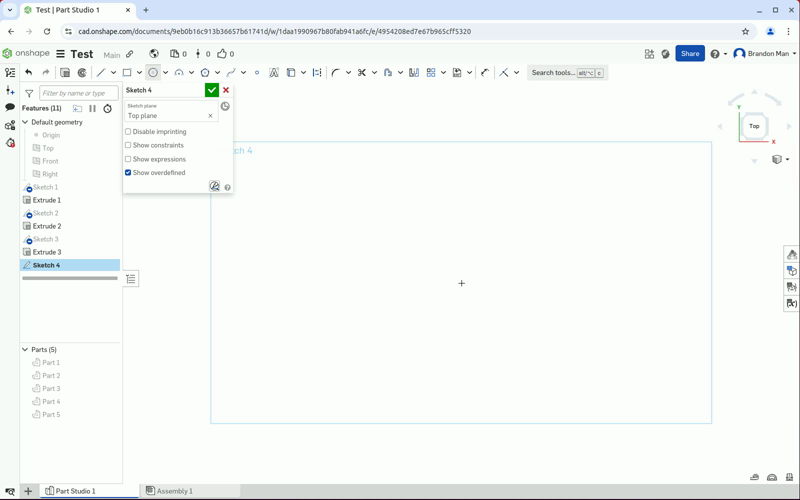
click(461, 282)
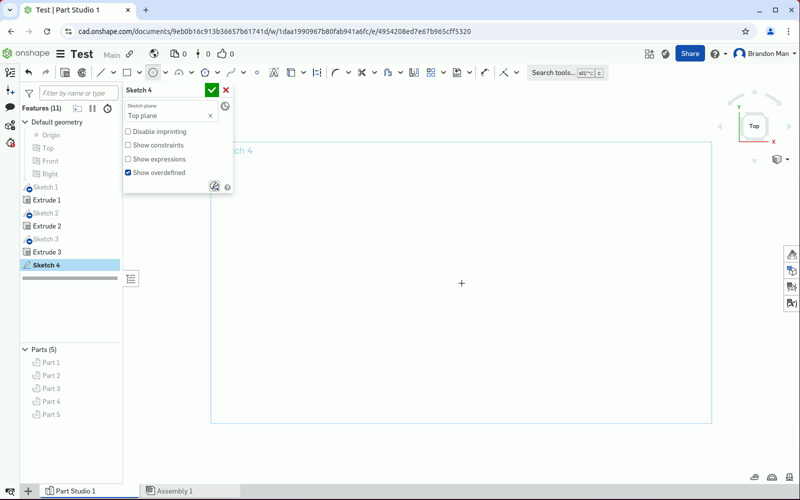
key_up(shift)
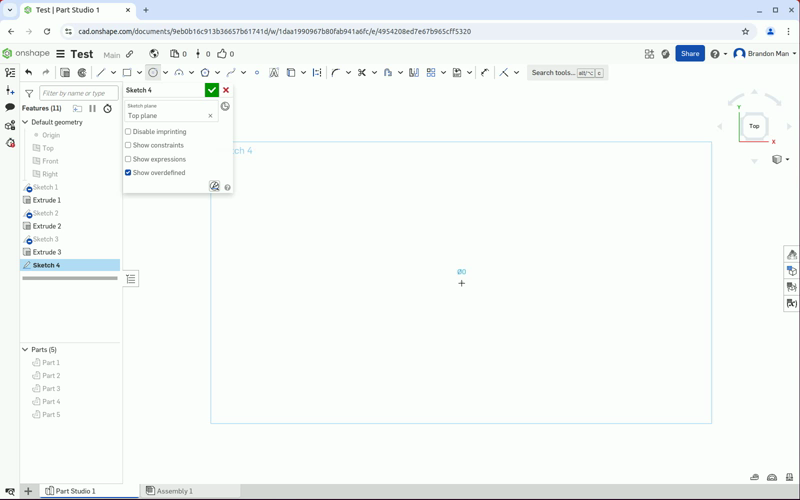
mouse_move(508, 282)
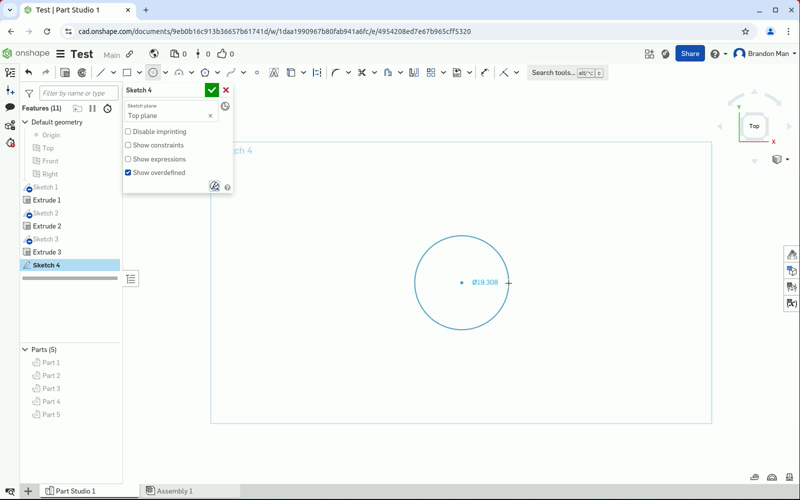
click(508, 282)
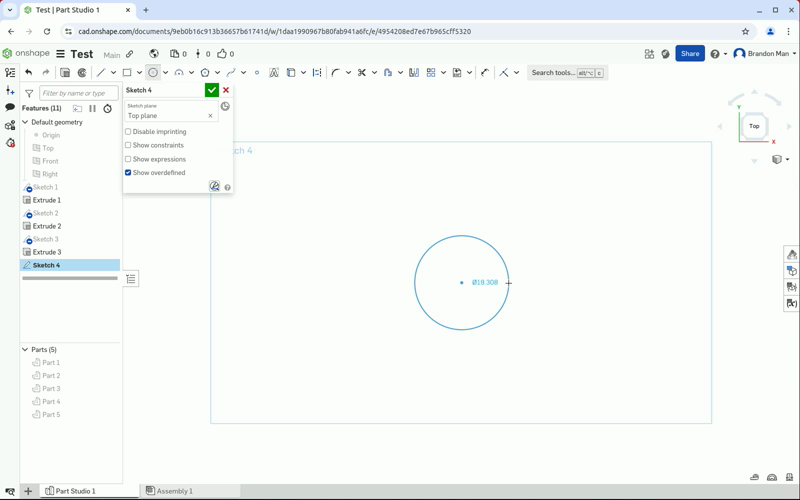
key(esc)
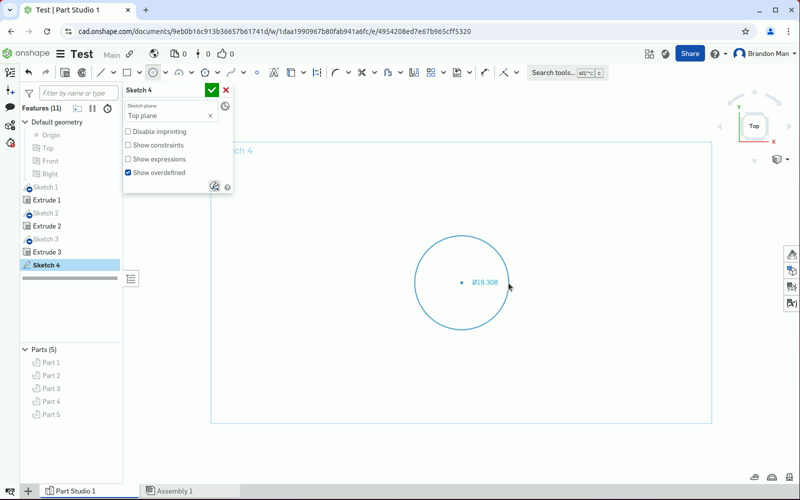
key(c)
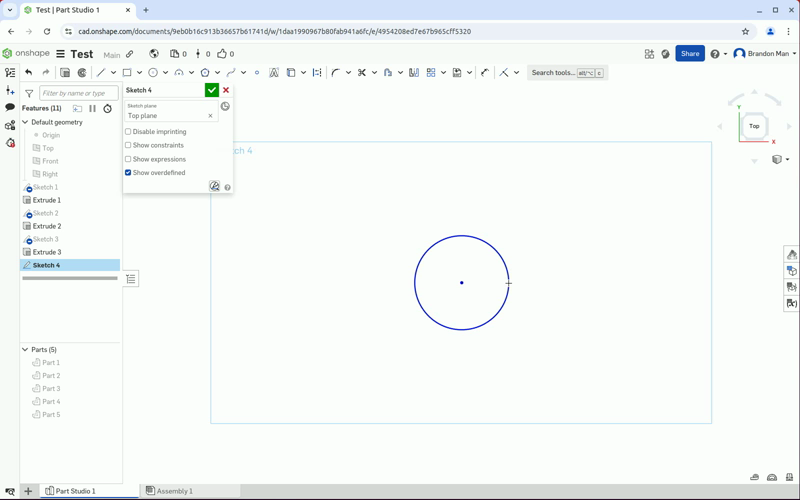
key_down(shift)
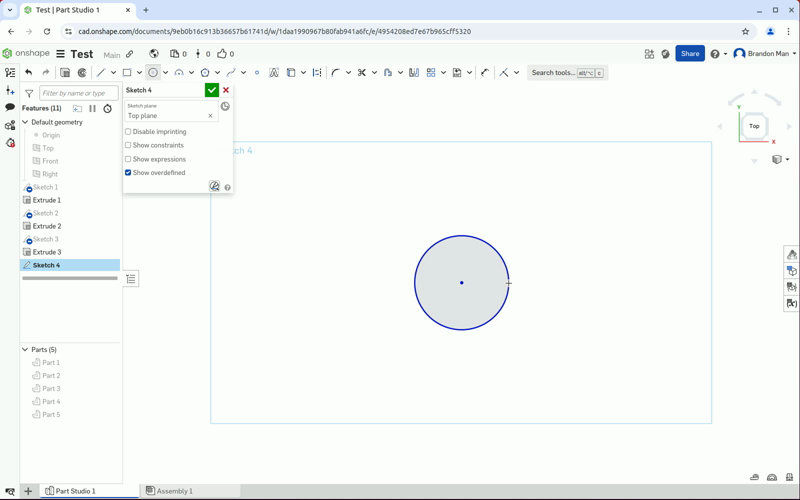
mouse_move(461, 282)
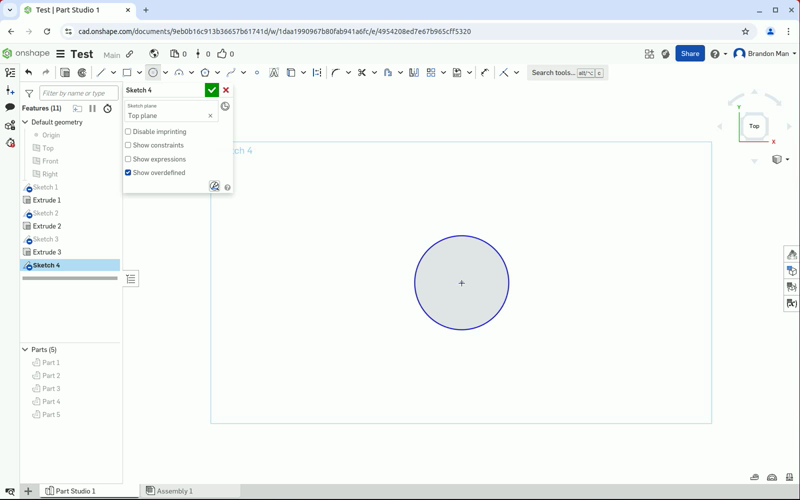
click(461, 282)
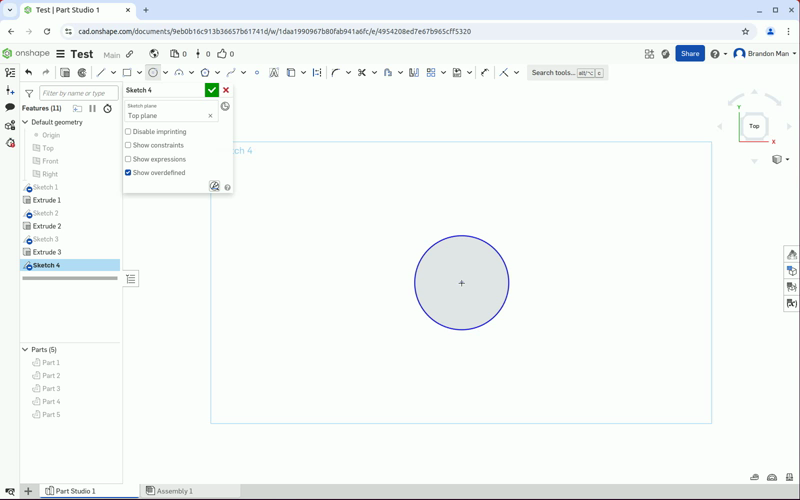
key_up(shift)
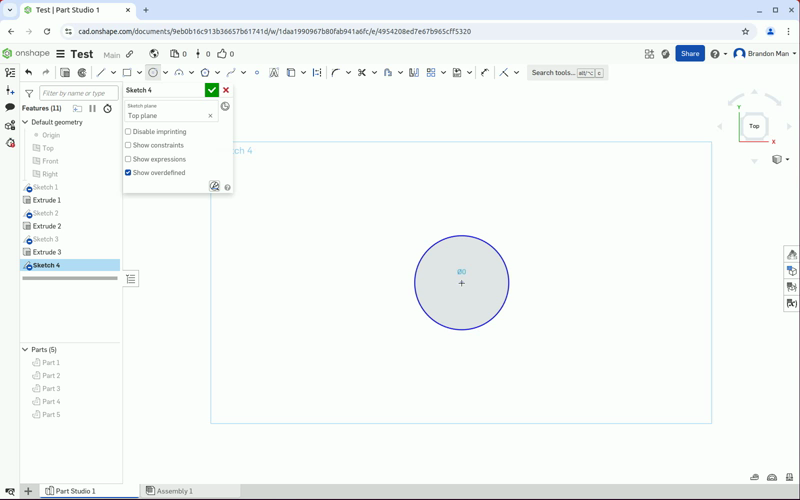
mouse_move(487, 282)
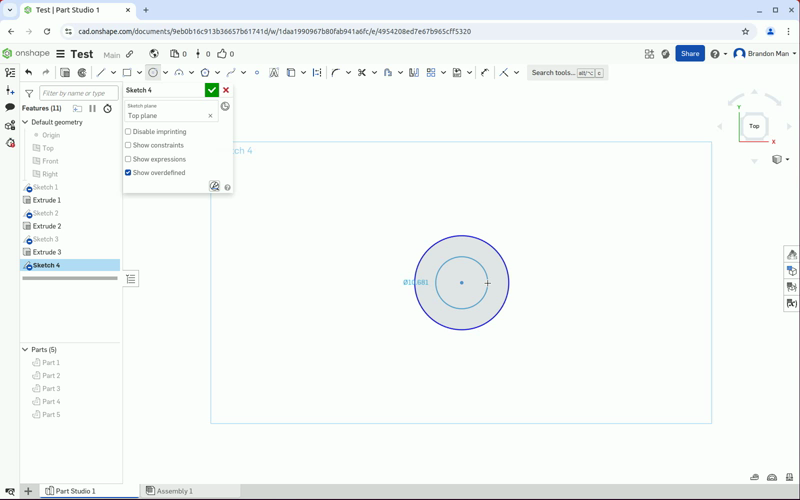
click(487, 282)
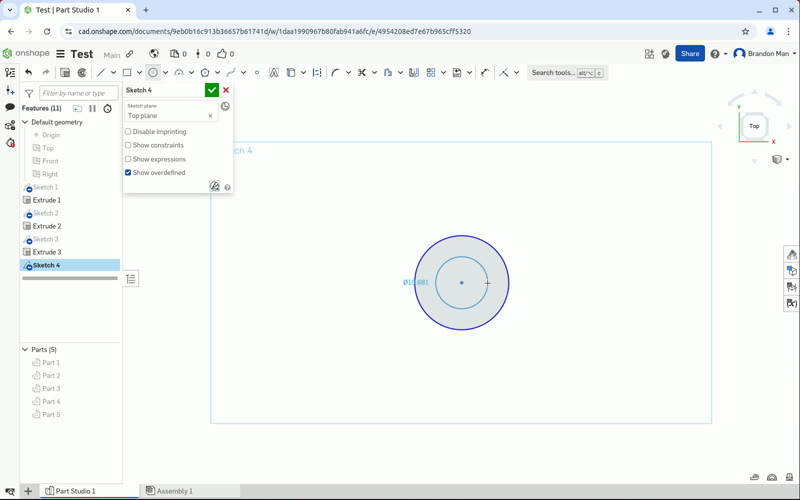
key(esc)
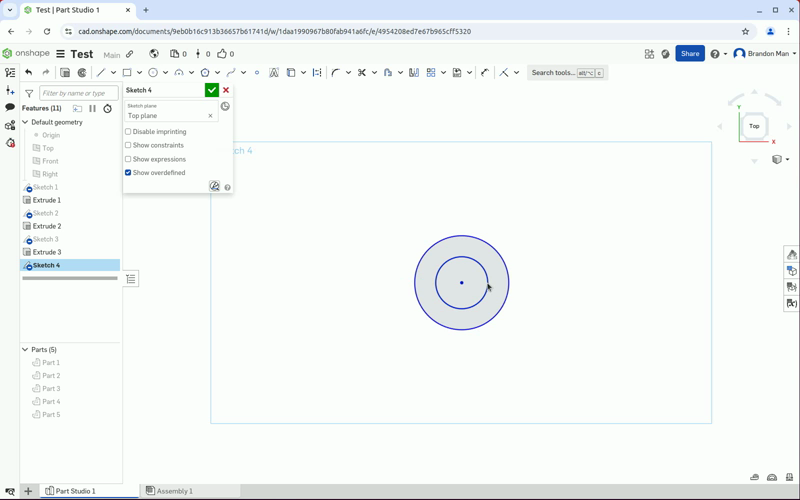
mouse_move(477, 312)
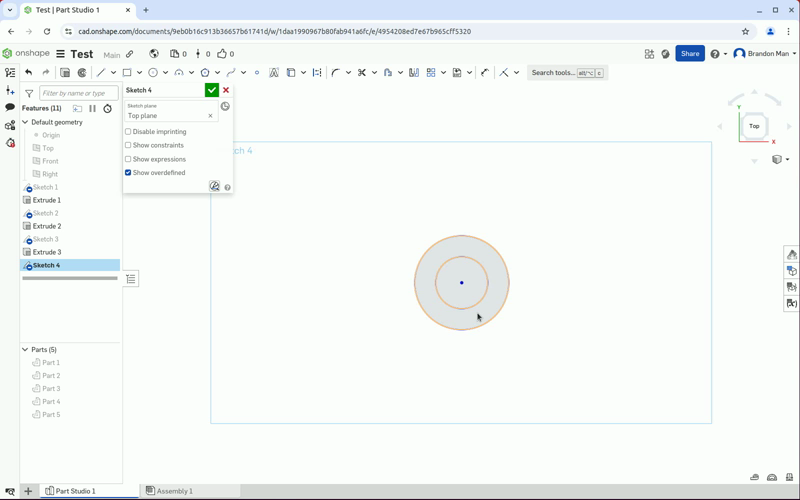
click(477, 312)
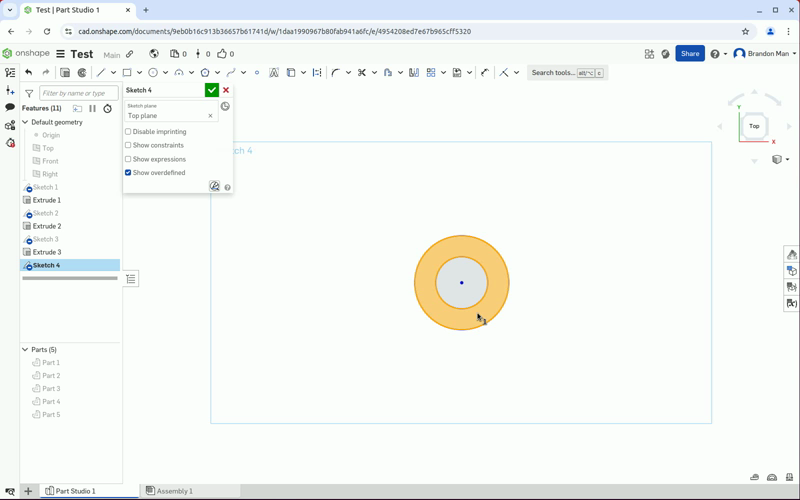
mouse_move(73, 352)
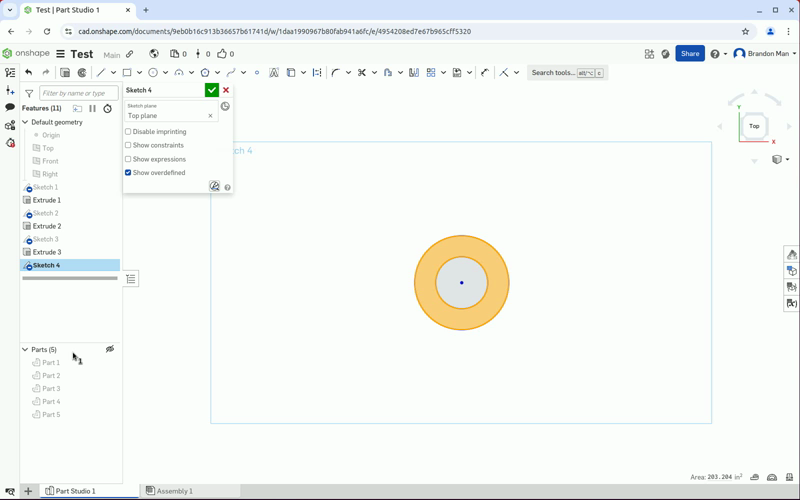
key(shift+y)
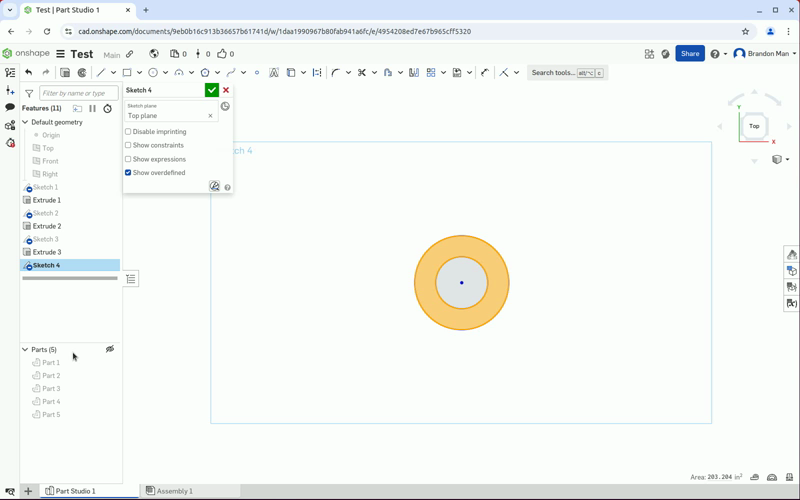
key(shift+e)
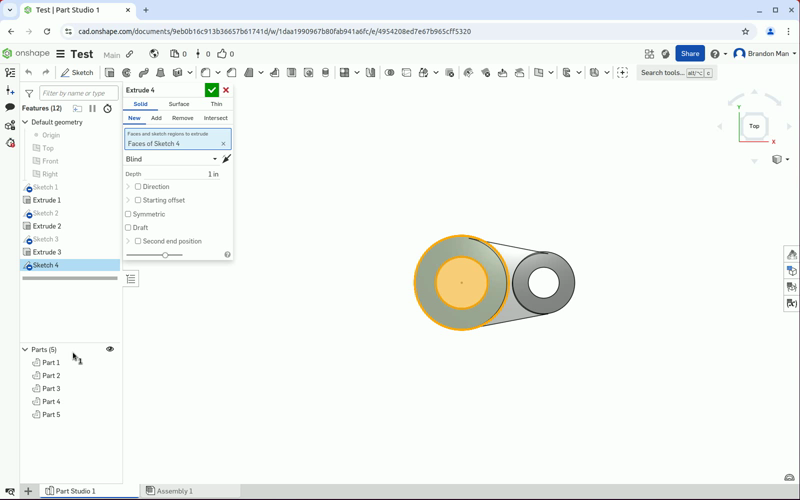
mouse_move(143, 106)
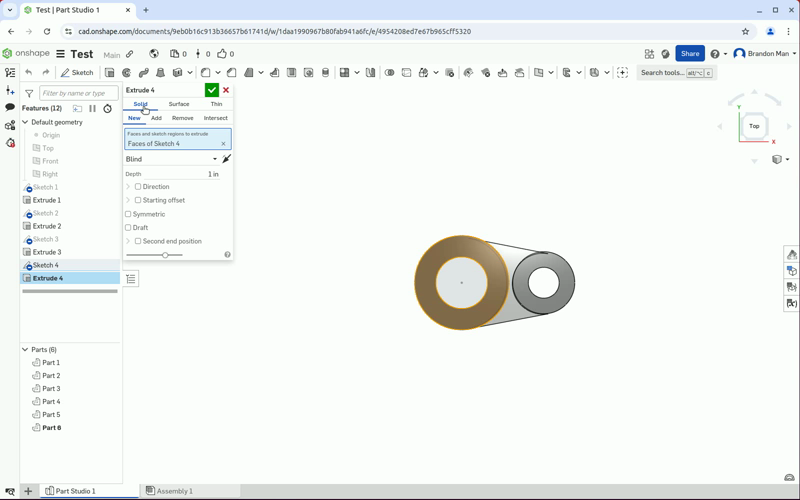
click(143, 106)
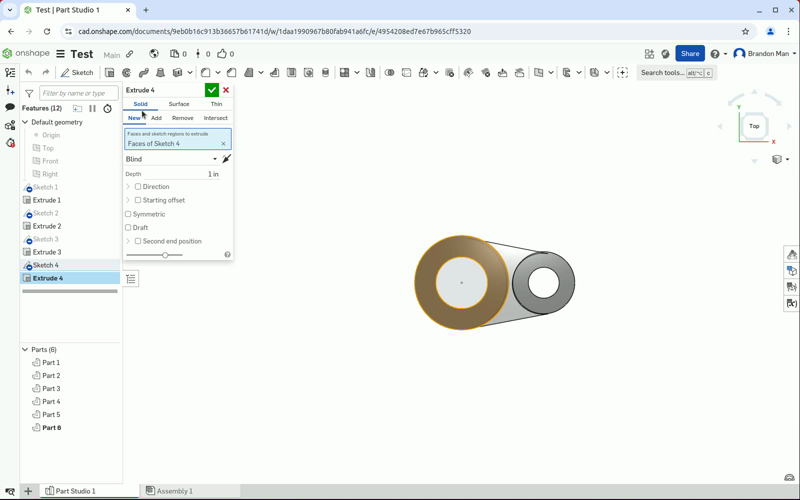
mouse_move(137, 120)
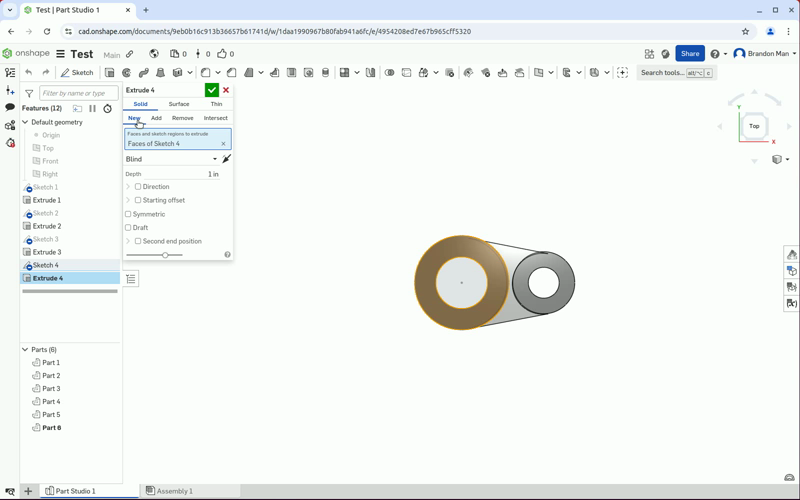
click(137, 120)
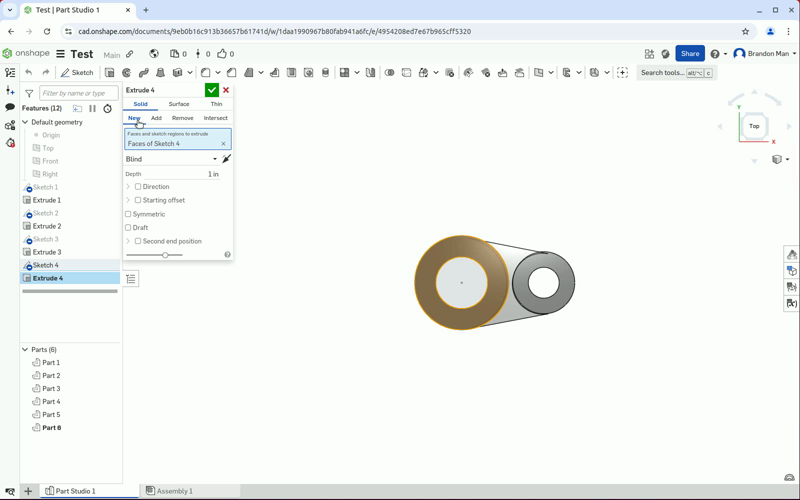
key(tab, 4)
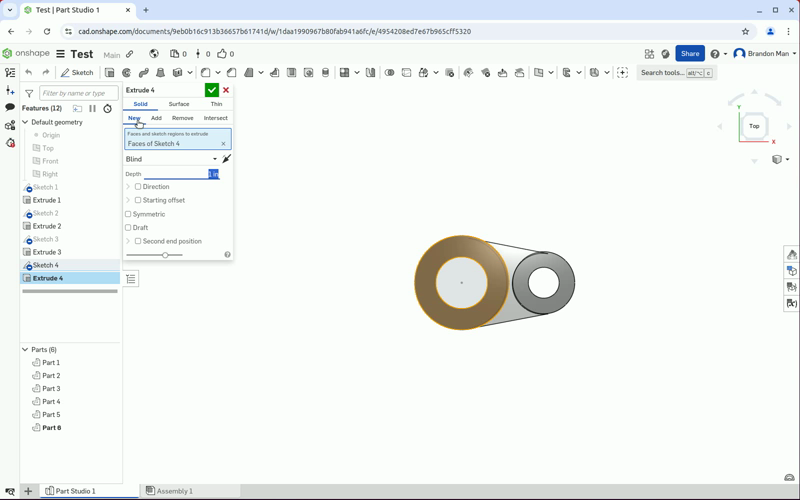
text(8.425)
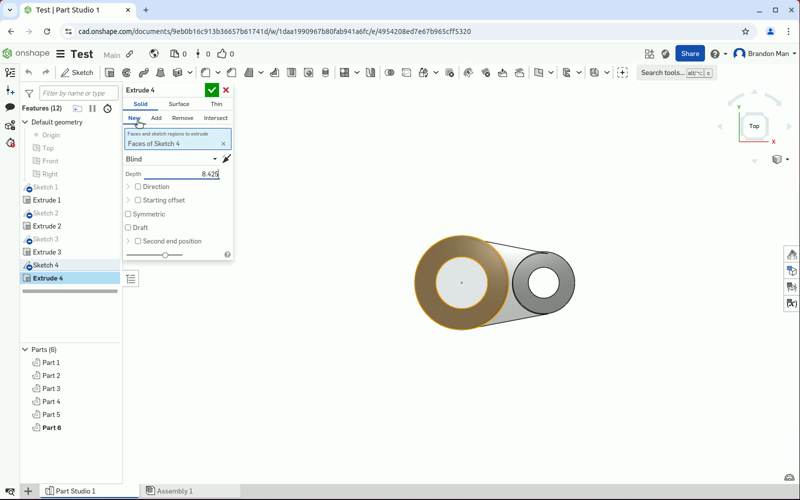
key(enter)
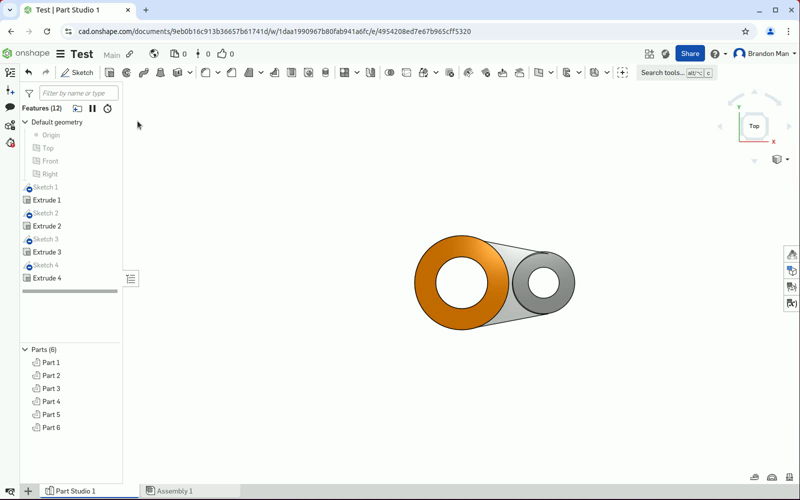
key(shift+h)
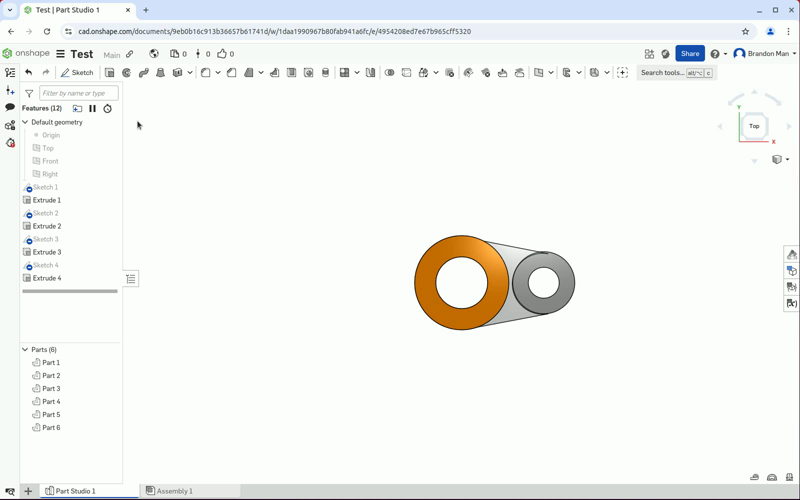
key(shift+h)
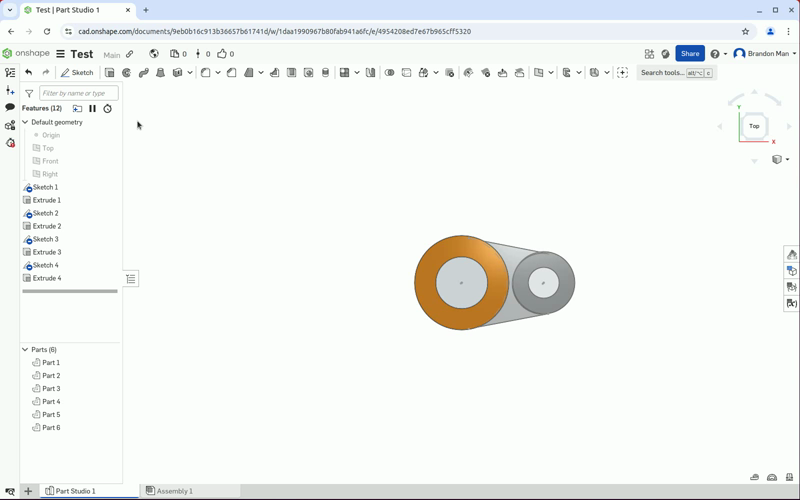
key(shift+7)
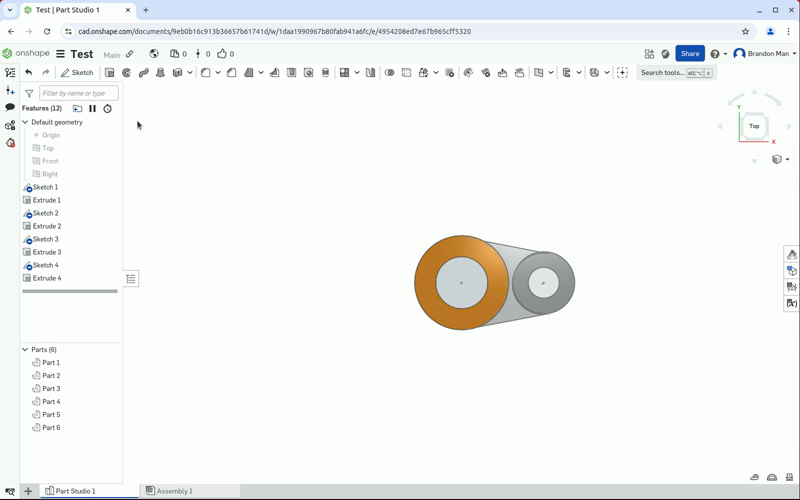
key(up, 3)
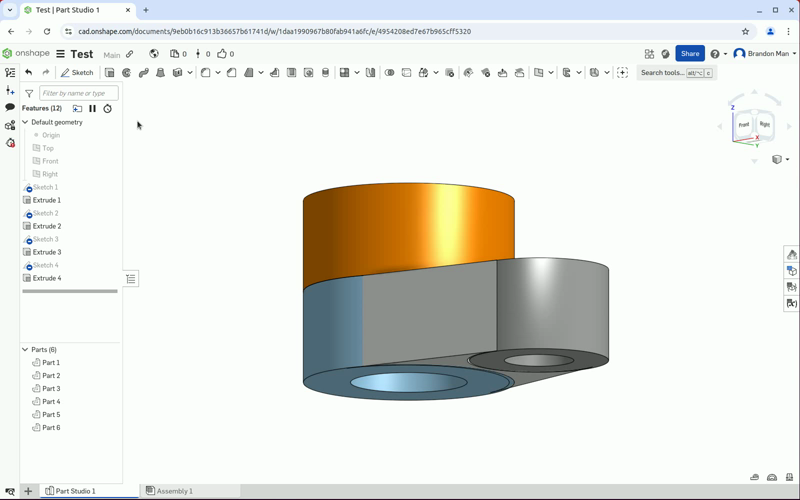
key(left, 3)
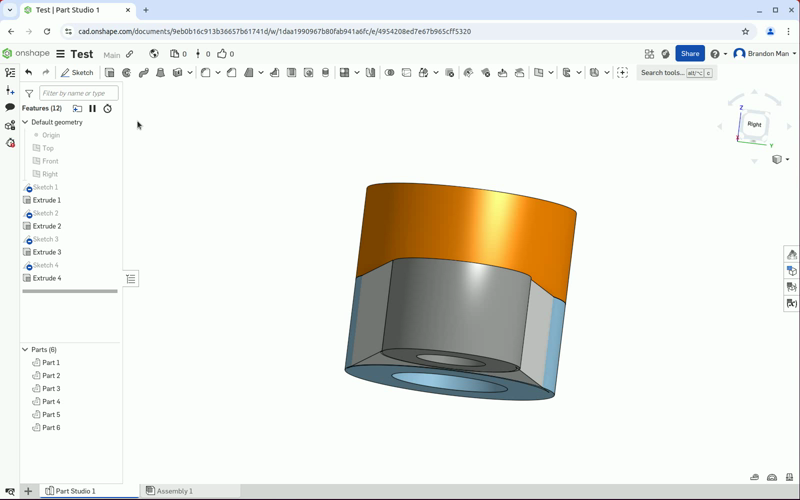
key(right, 3)
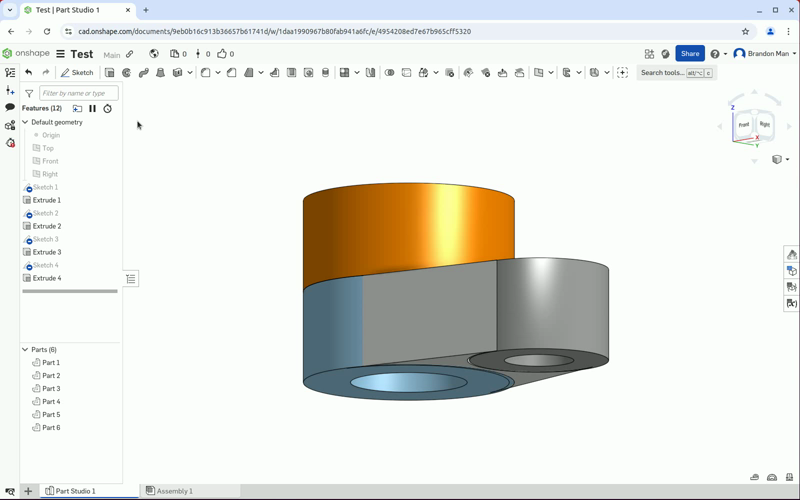
key(down, 3)
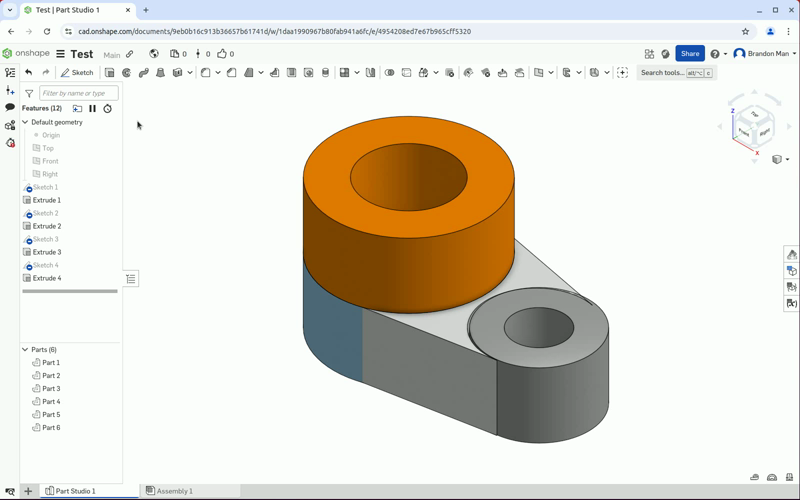
mouse_move(73, 189)
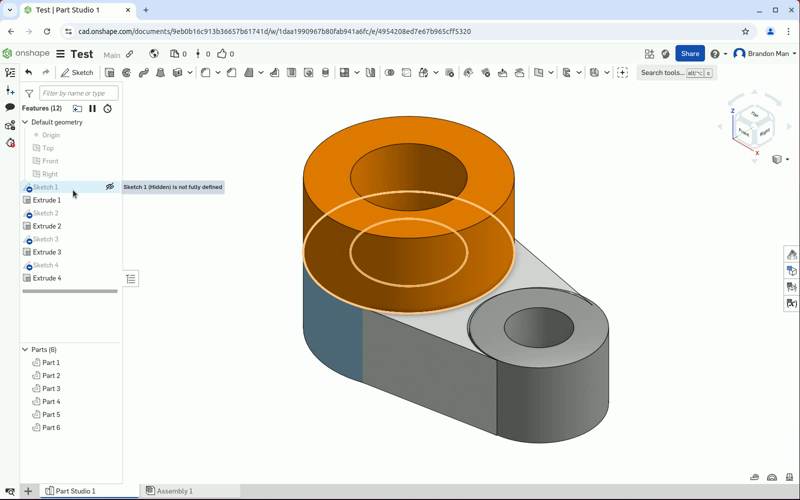
click(73, 189)